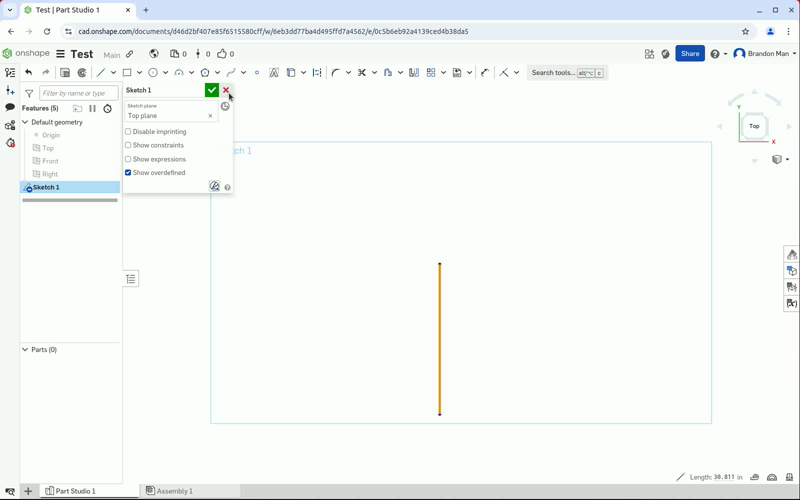
key(shift+h)
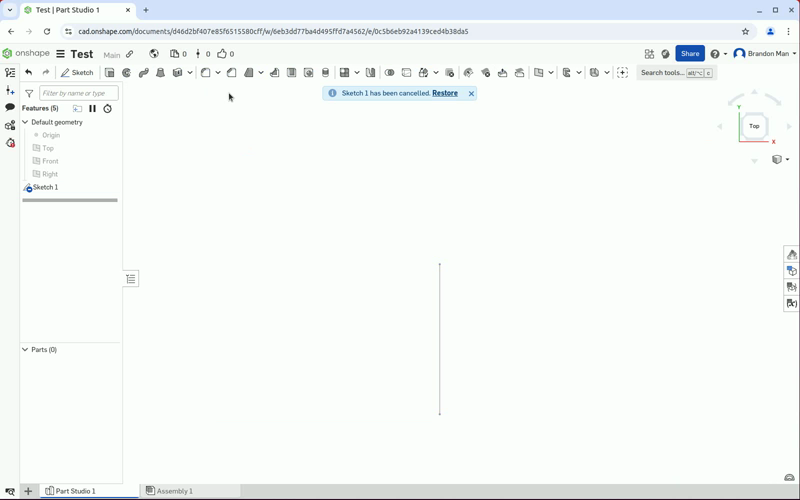
key(shift+s)
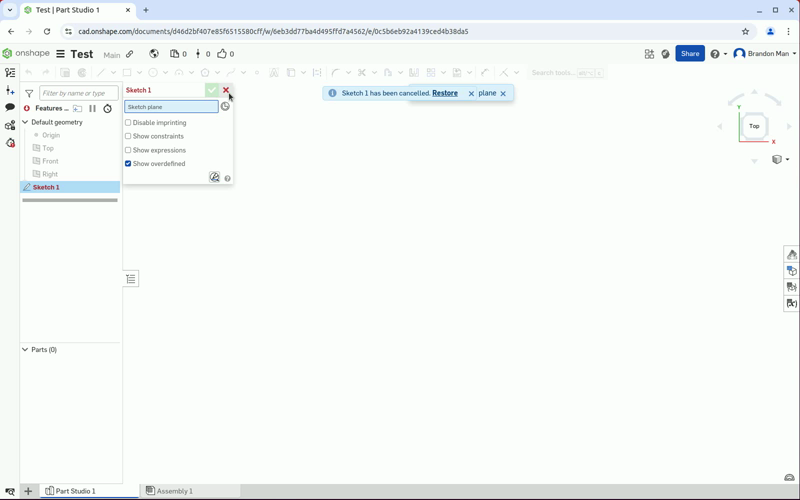
mouse_move(73, 150)
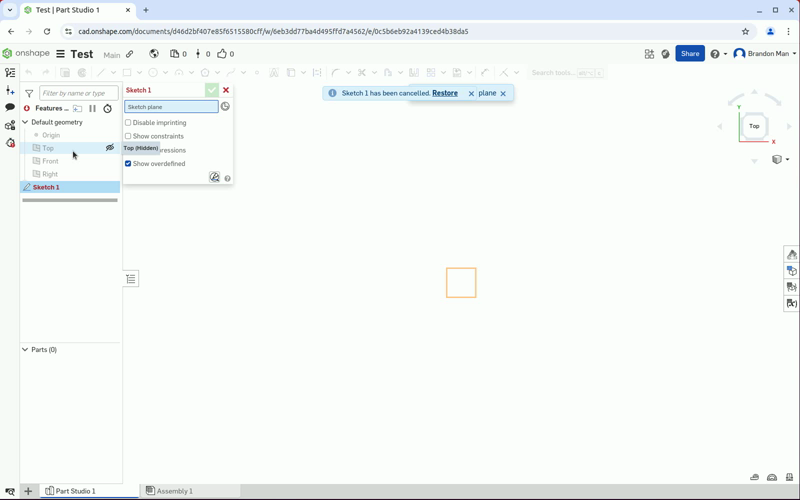
click(73, 150)
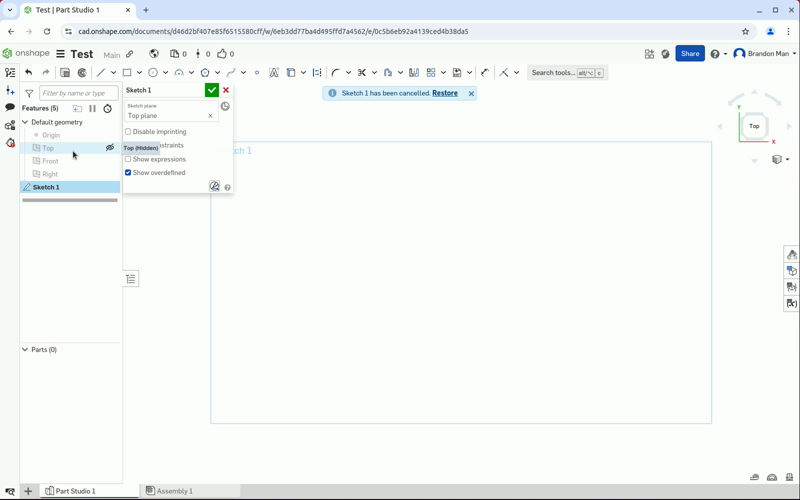
mouse_move(73, 352)
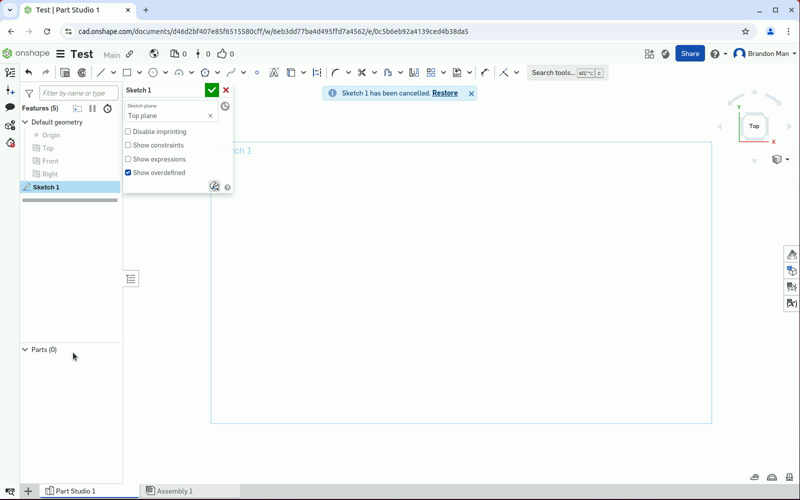
key(y)
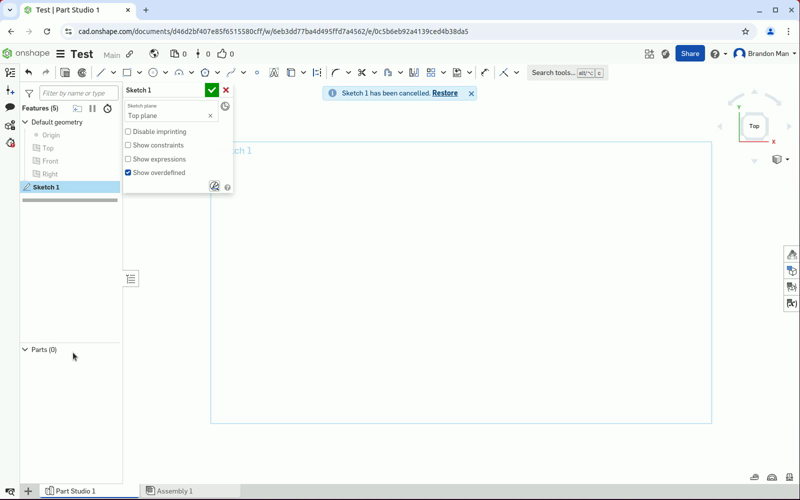
key(l)
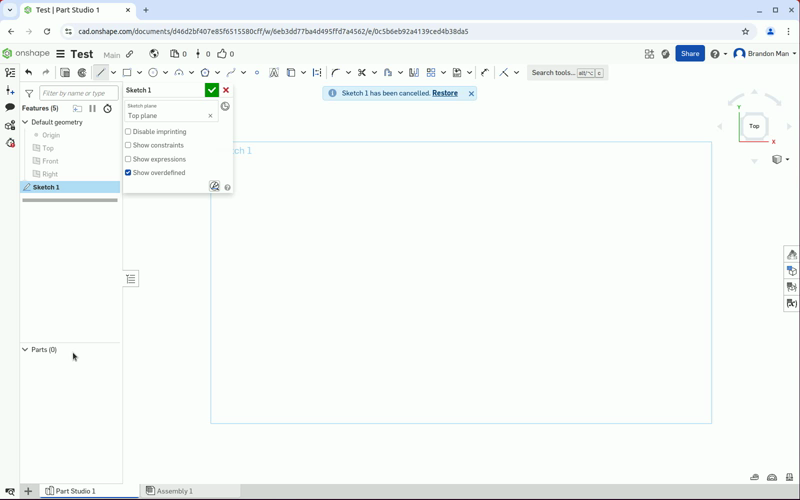
key_down(shift)
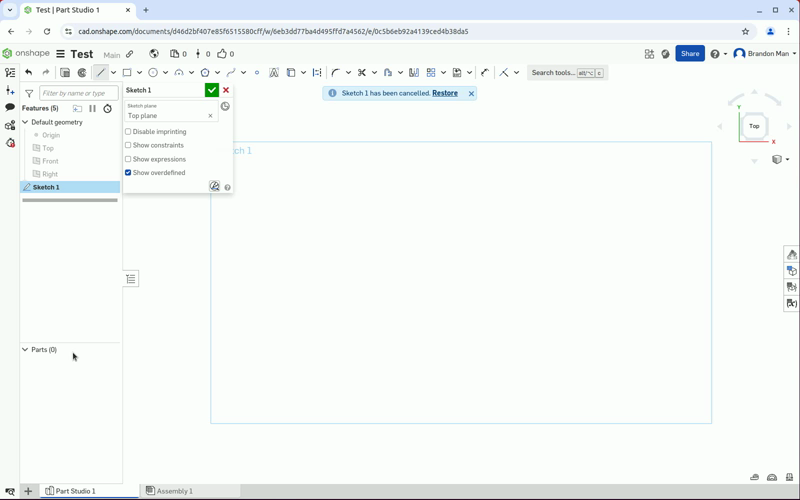
mouse_move(398, 230)
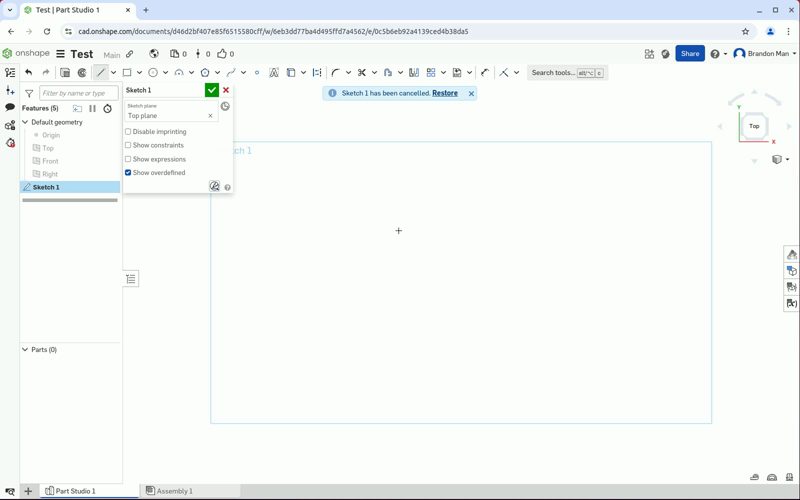
click(398, 230)
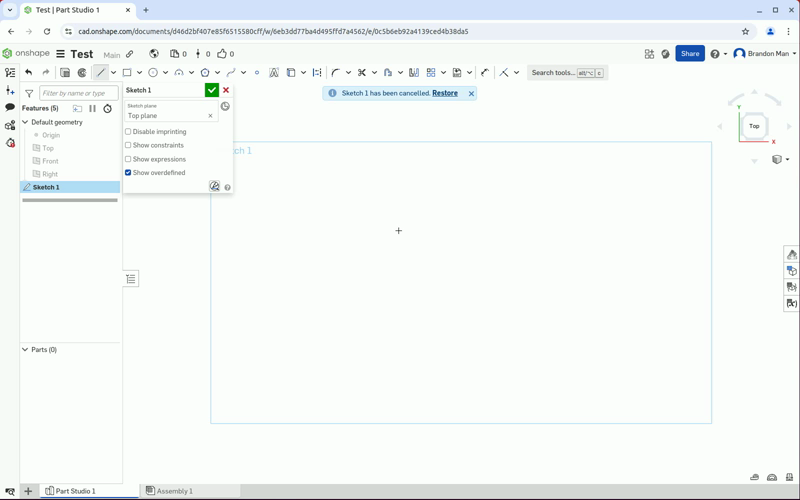
key_up(shift)
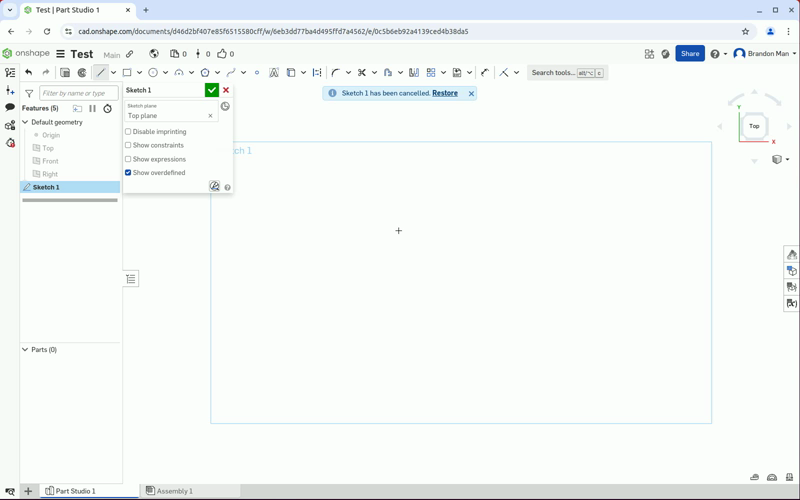
key_down(shift)
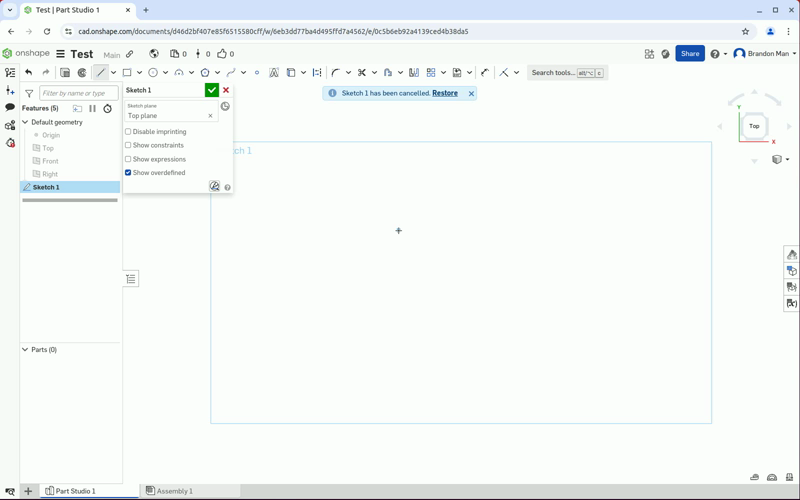
mouse_move(428, 230)
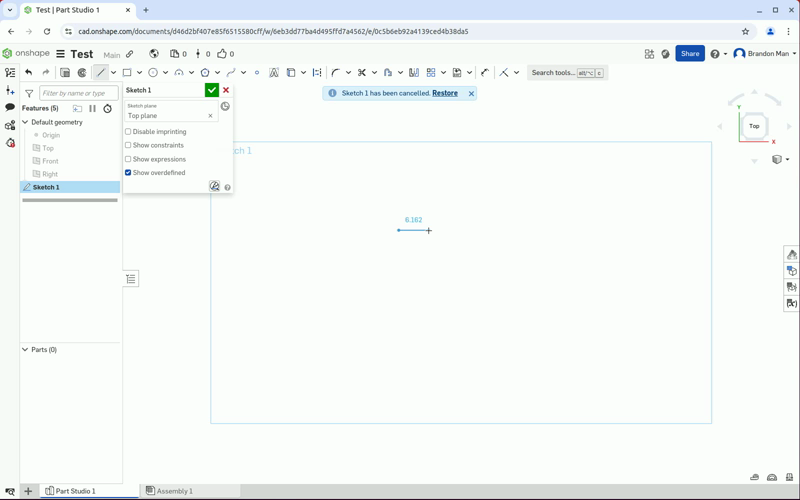
mouse_move(407, 230)
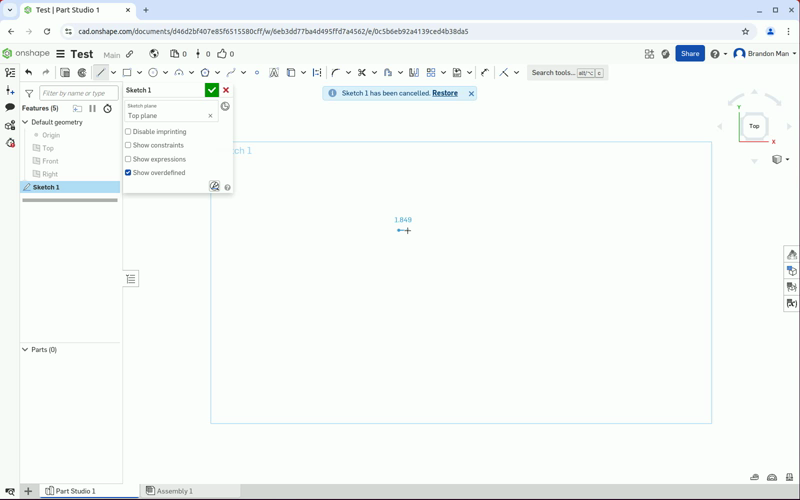
click(407, 230)
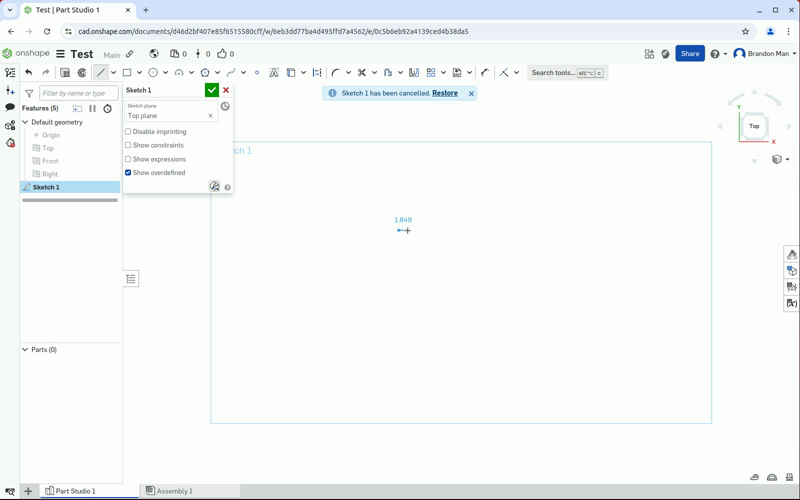
key_up(shift)
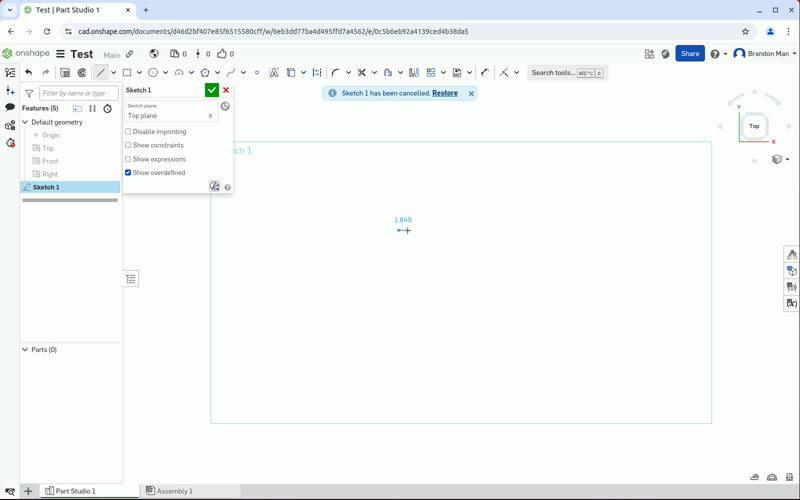
key_down(shift)
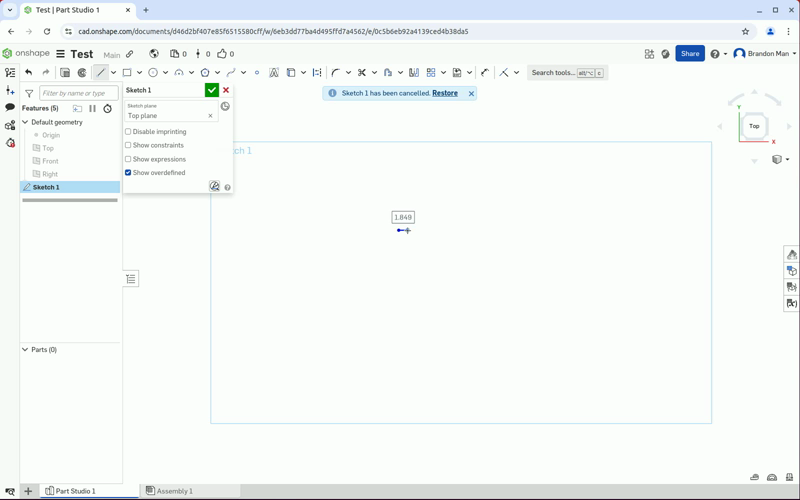
mouse_move(437, 230)
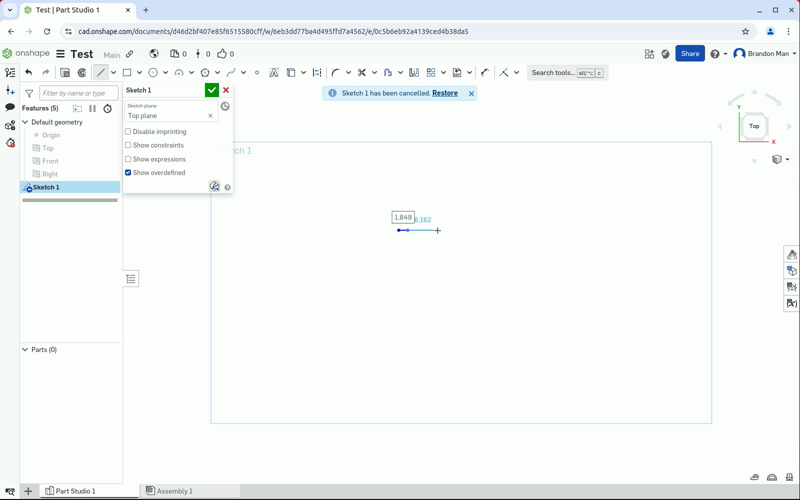
mouse_move(407, 186)
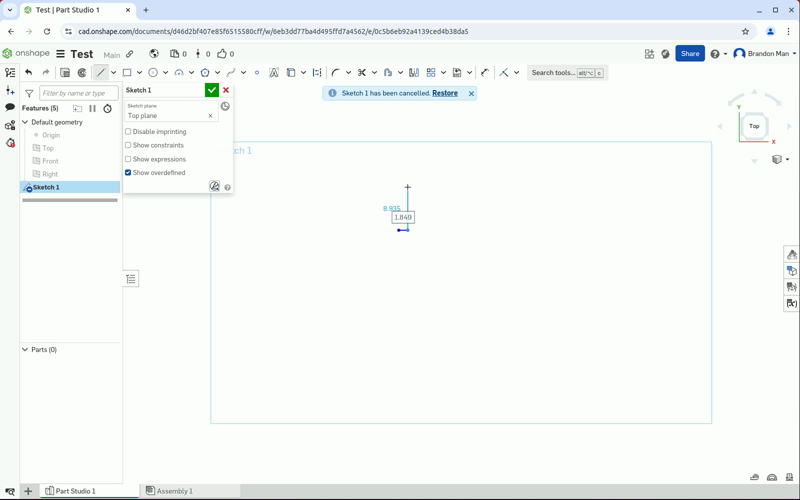
click(407, 186)
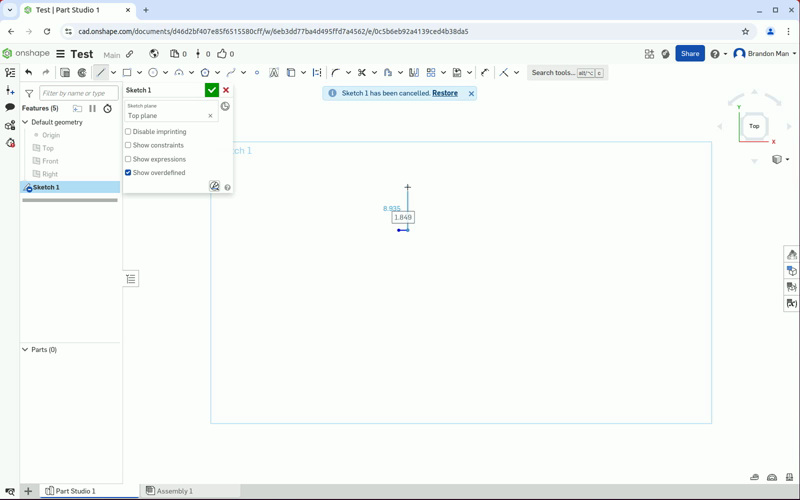
key_up(shift)
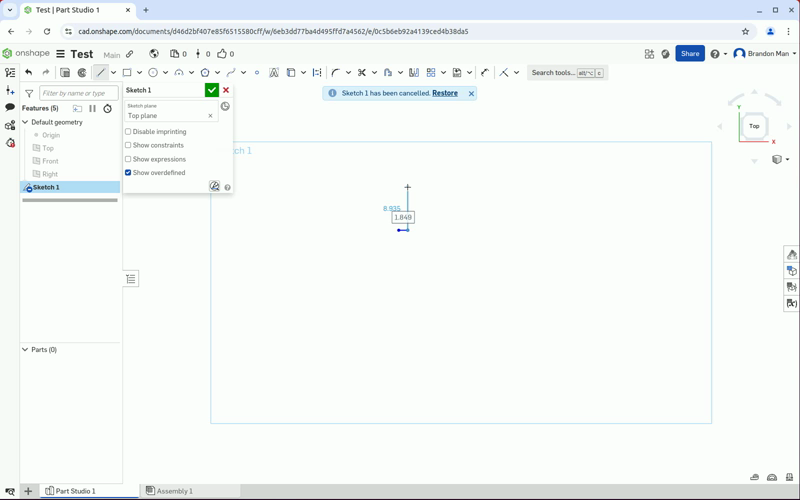
key_down(shift)
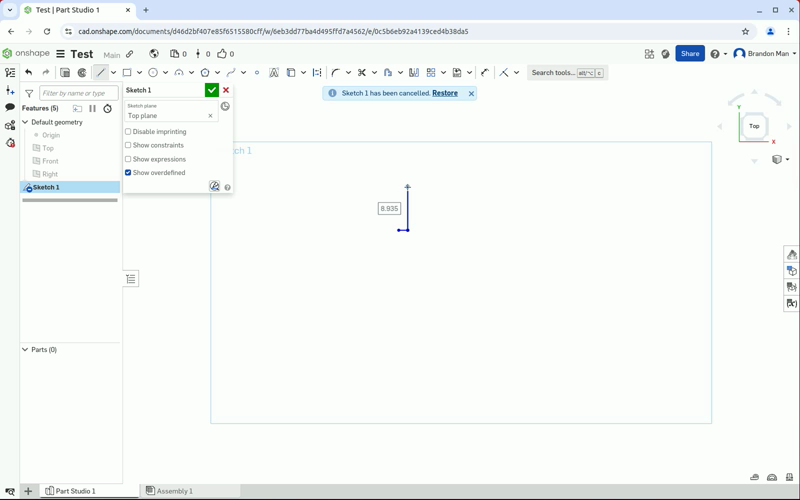
mouse_move(513, 186)
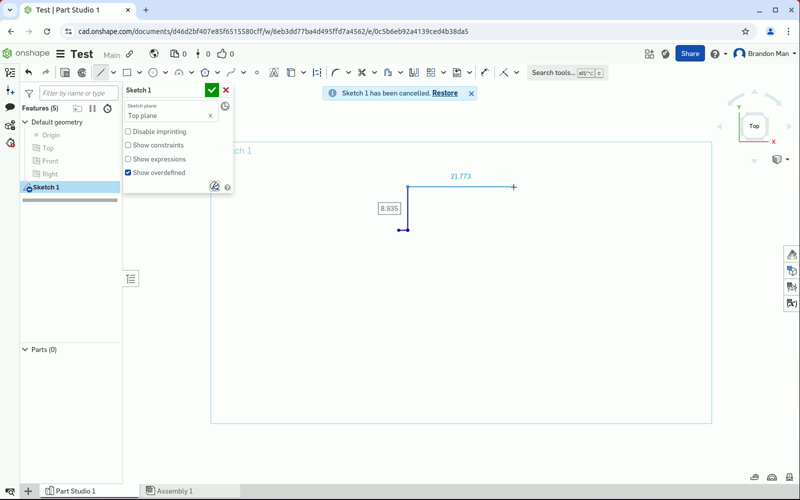
click(513, 186)
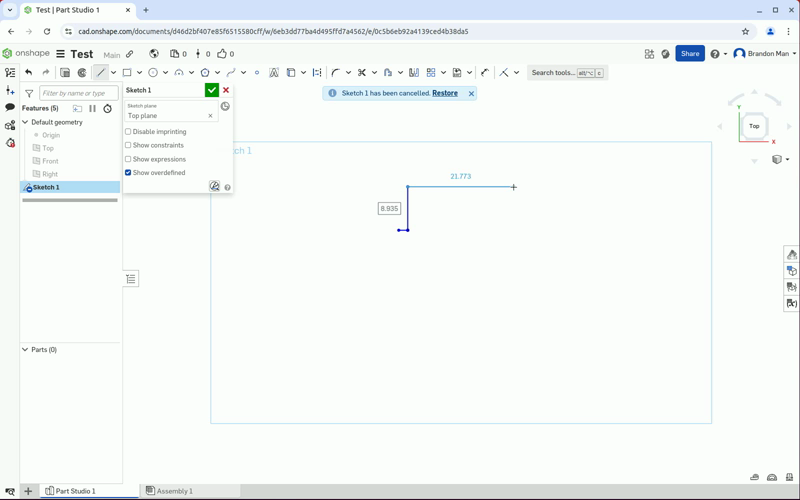
key_up(shift)
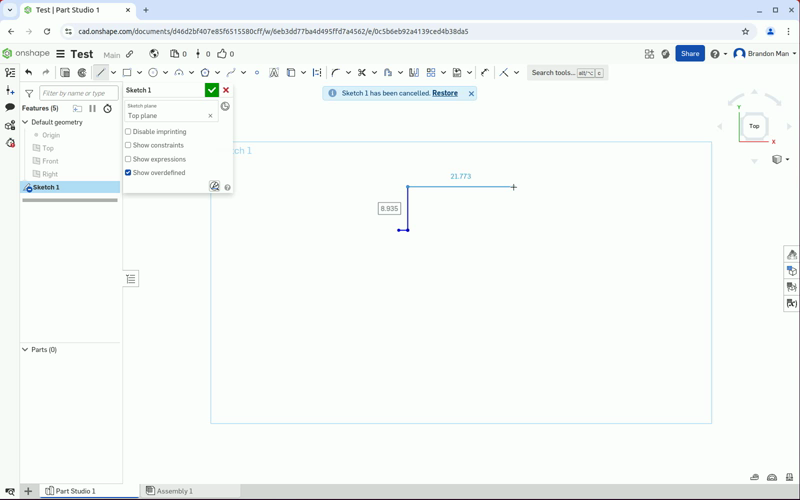
key_down(shift)
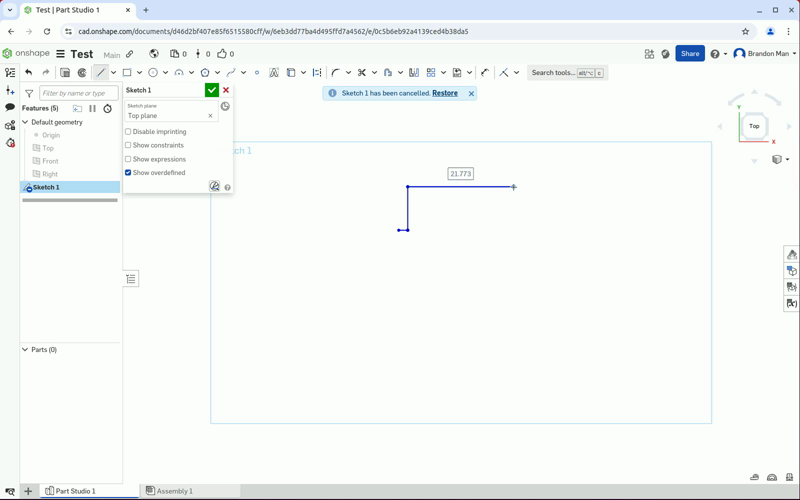
mouse_move(543, 186)
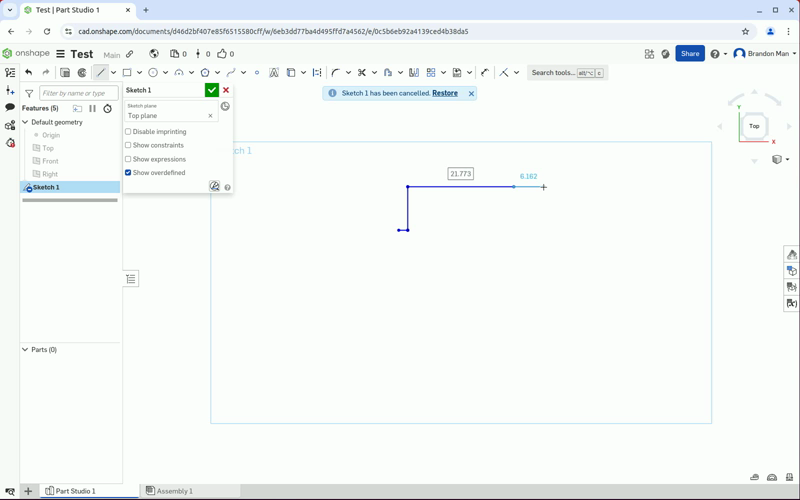
mouse_move(513, 230)
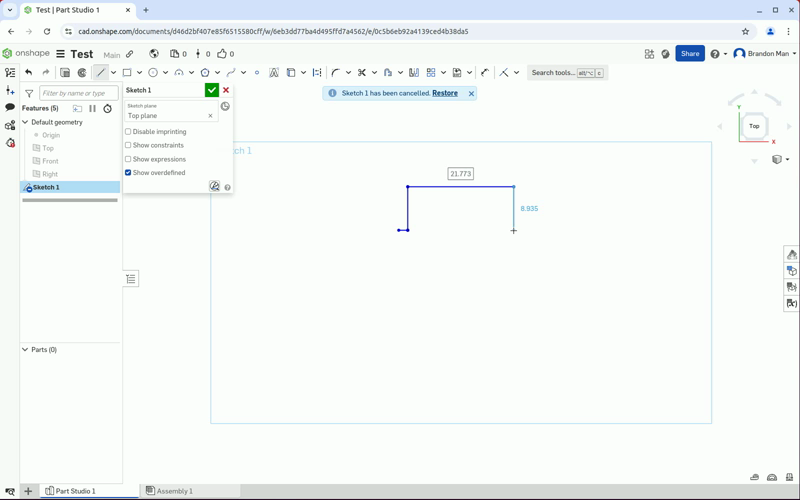
click(513, 230)
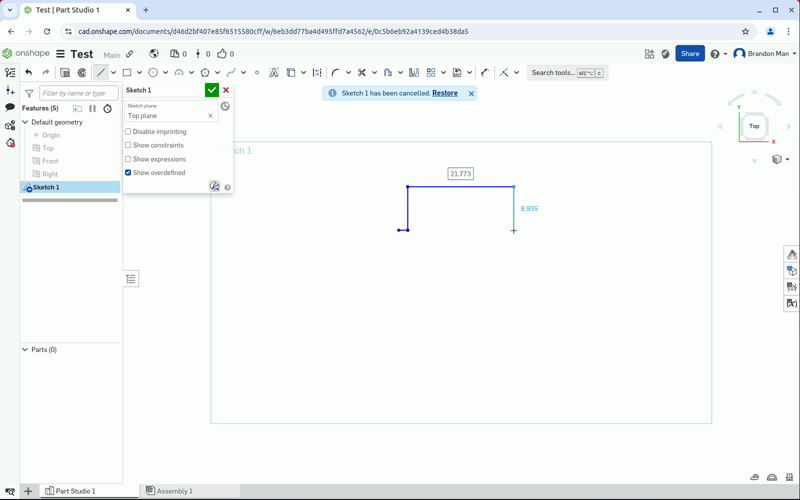
key_up(shift)
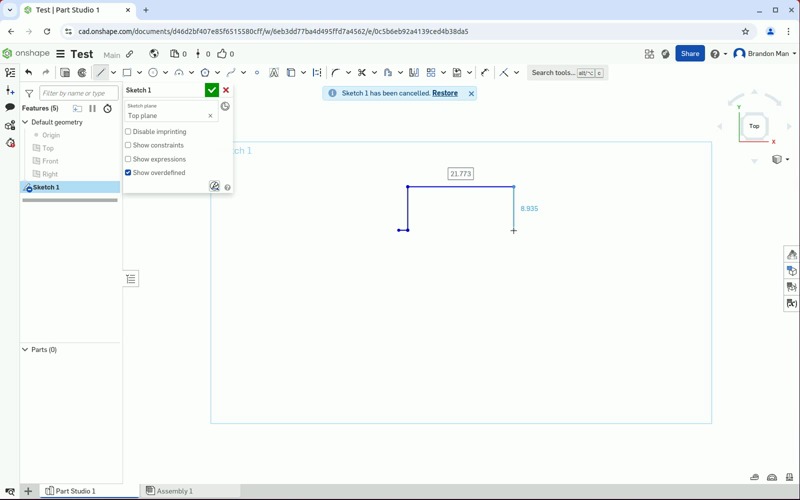
key_down(shift)
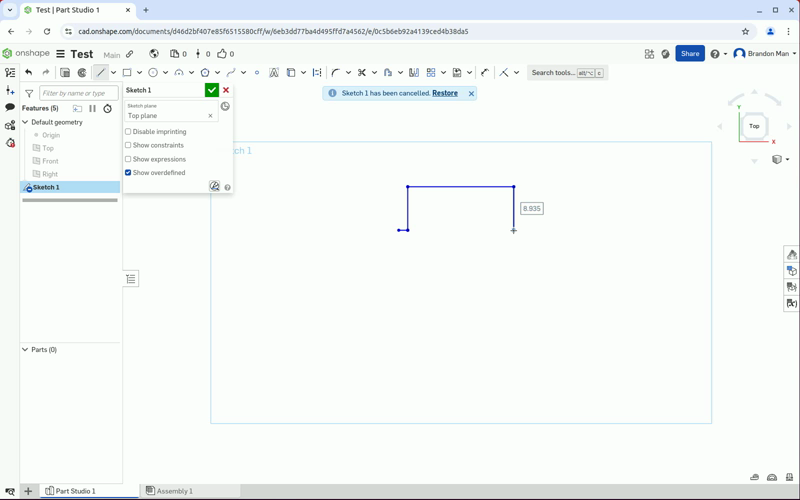
mouse_move(543, 230)
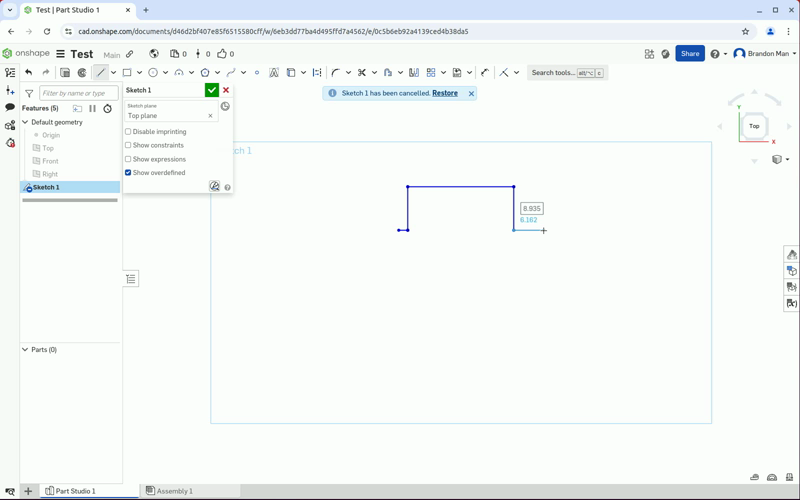
mouse_move(522, 230)
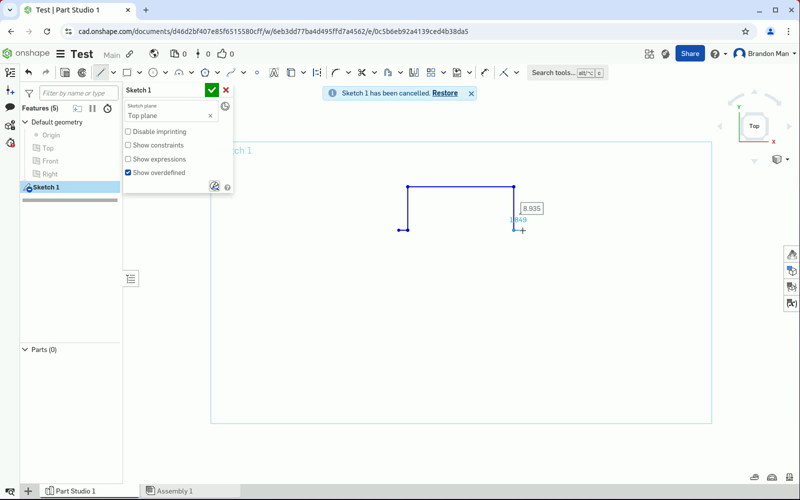
click(522, 230)
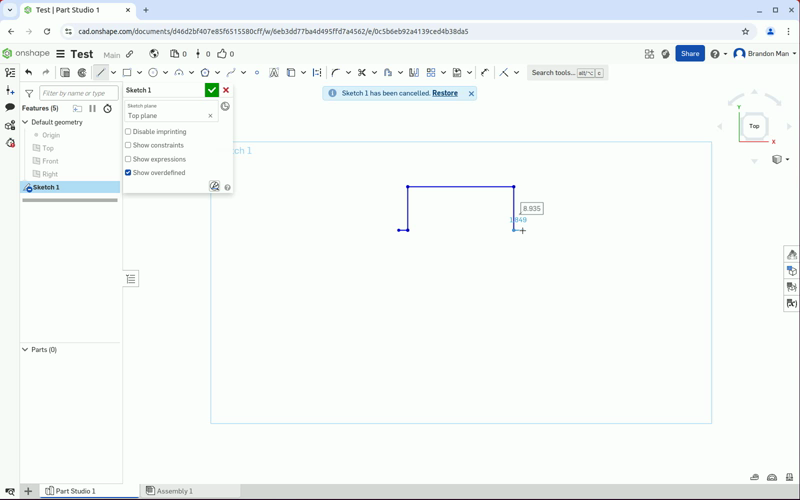
key_up(shift)
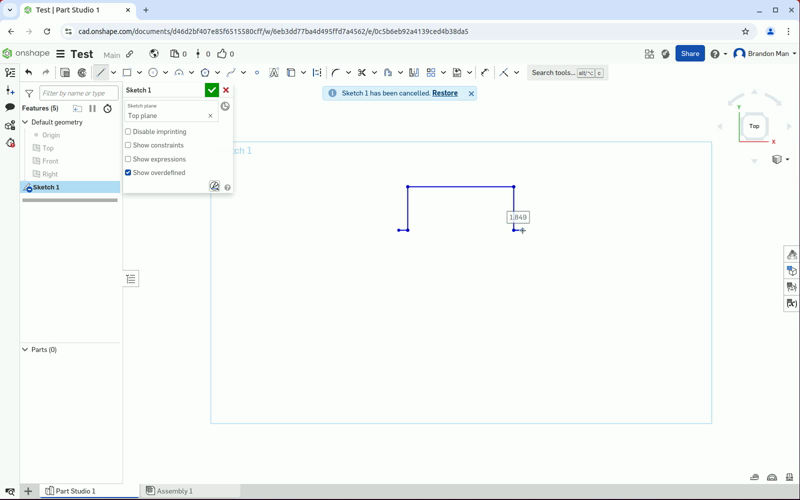
key_down(shift)
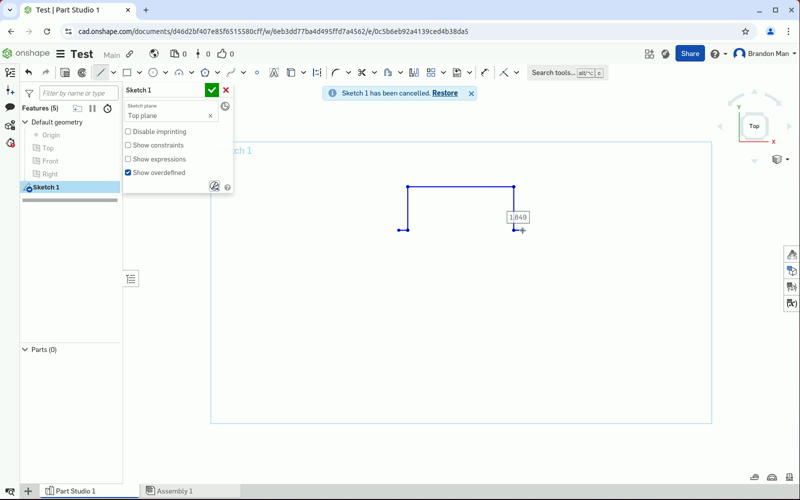
mouse_move(552, 230)
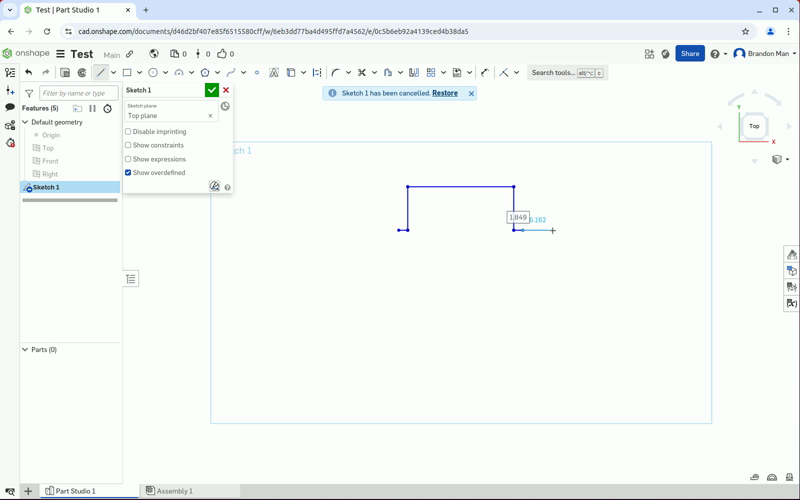
mouse_move(522, 177)
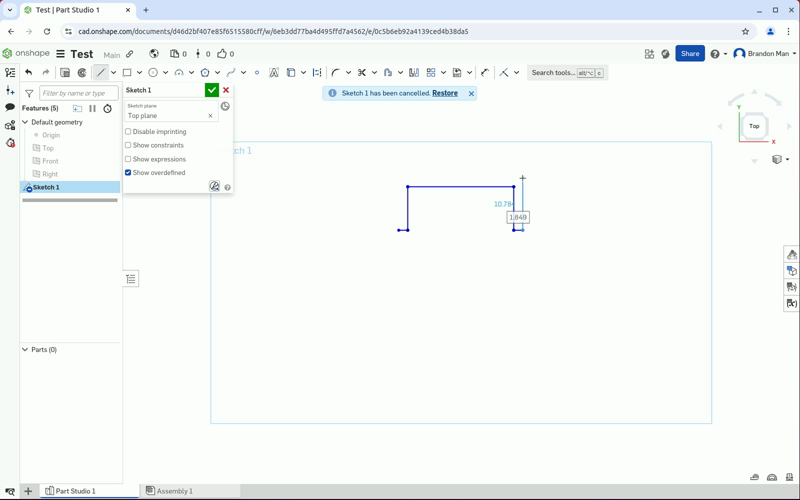
click(522, 177)
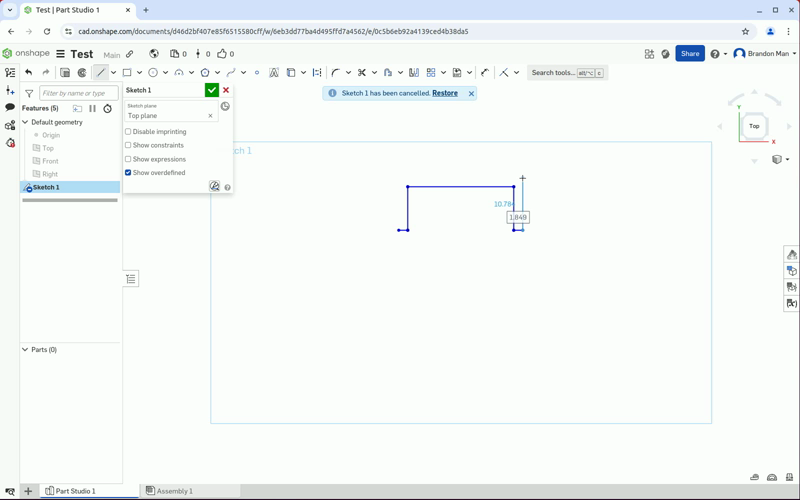
key_up(shift)
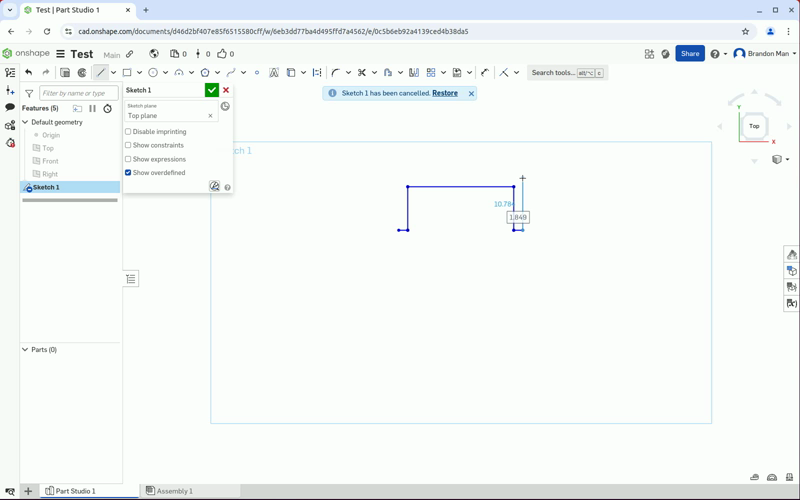
key_down(shift)
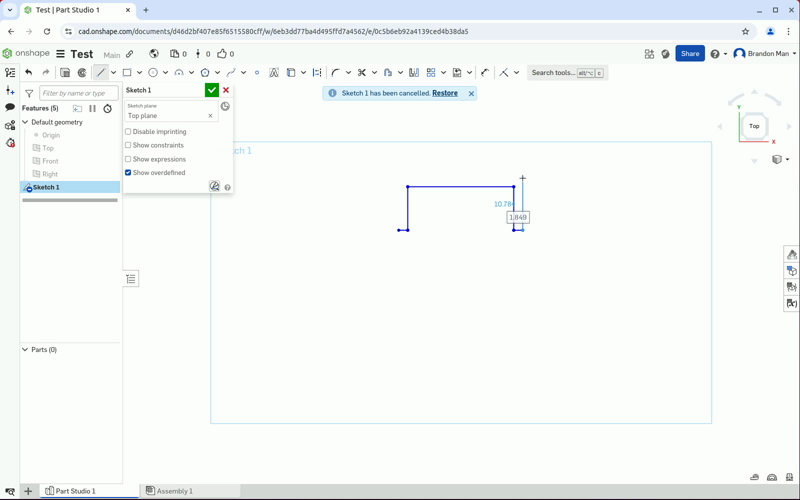
mouse_move(398, 177)
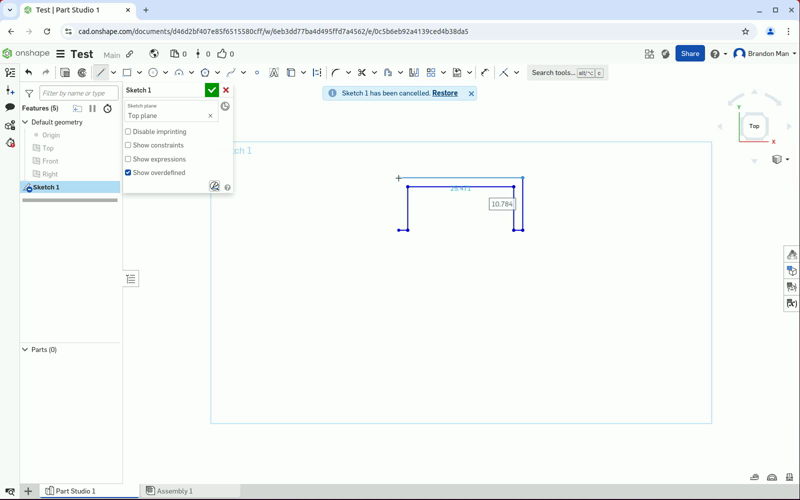
click(398, 177)
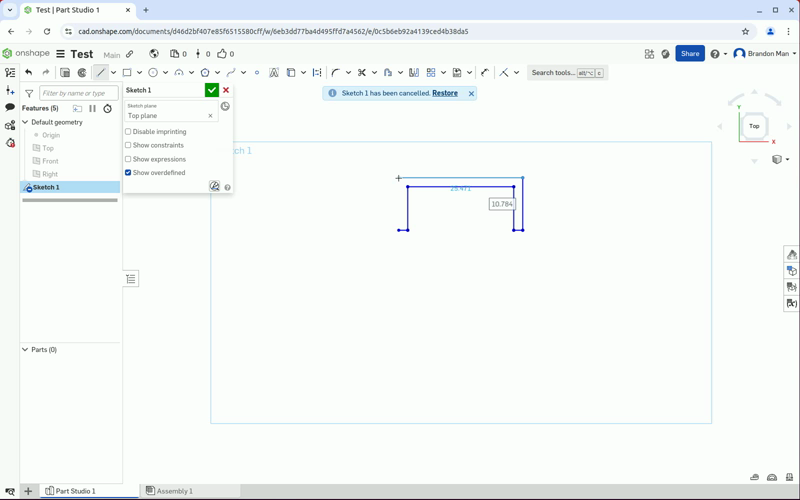
key_up(shift)
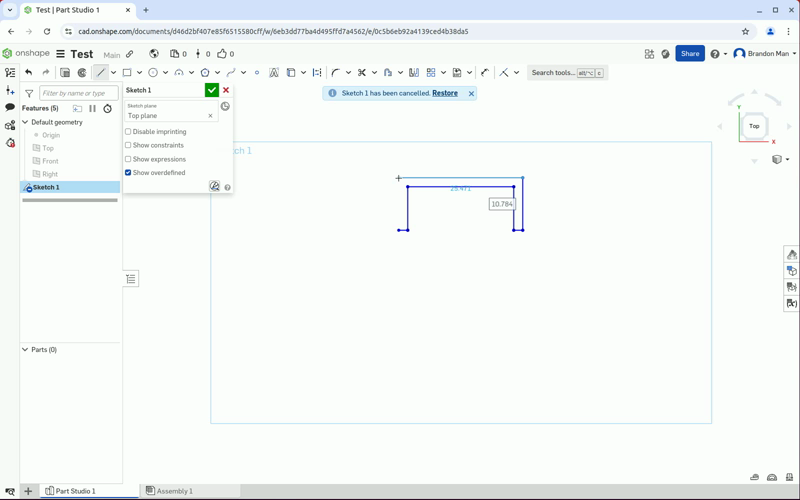
mouse_move(428, 177)
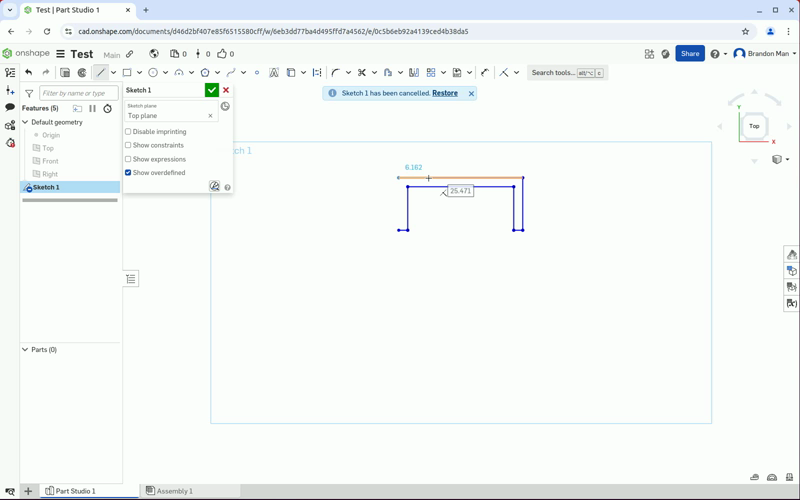
key_down(shift)
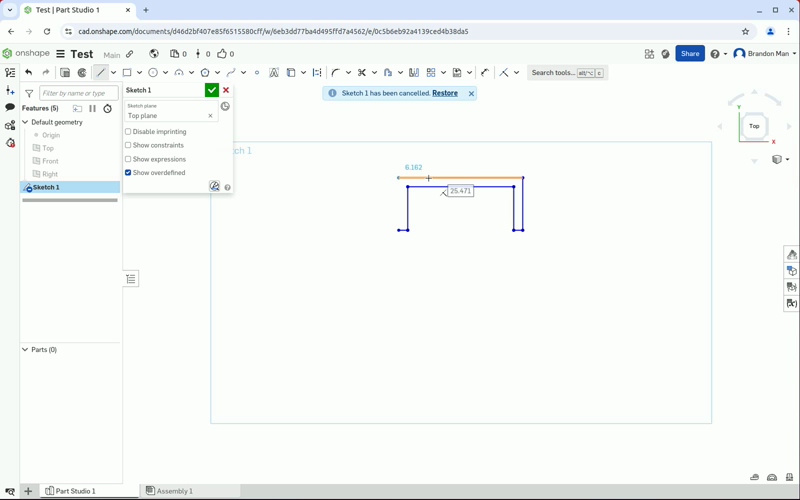
mouse_move(398, 230)
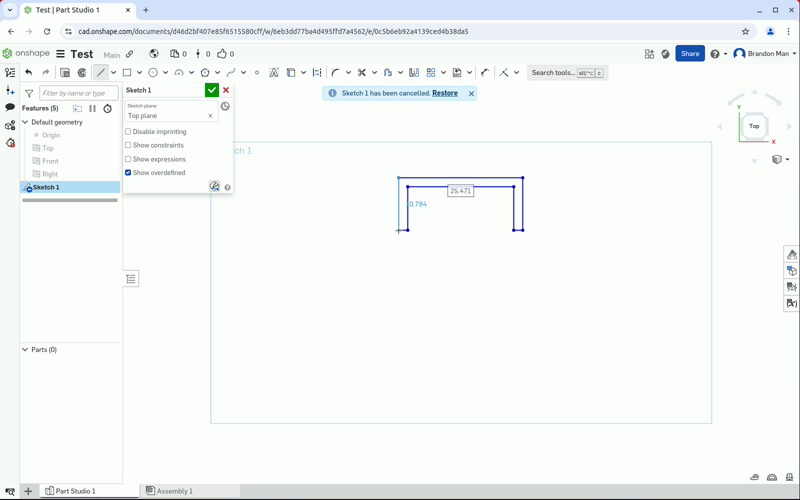
key_up(shift)
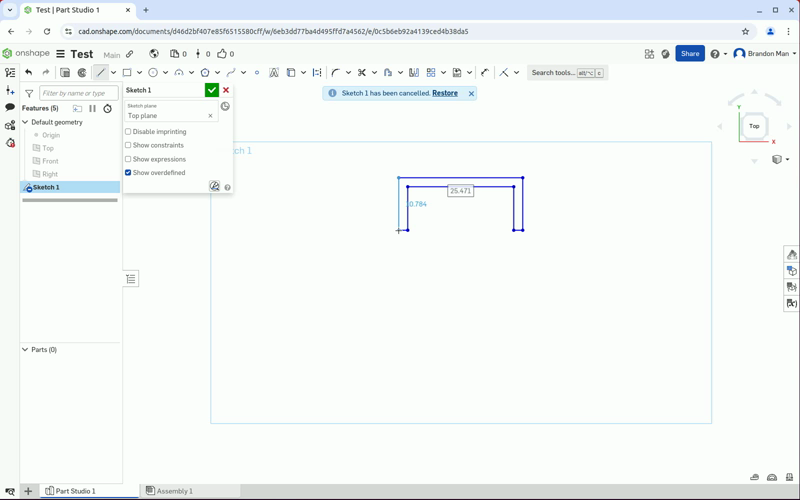
click(398, 230)
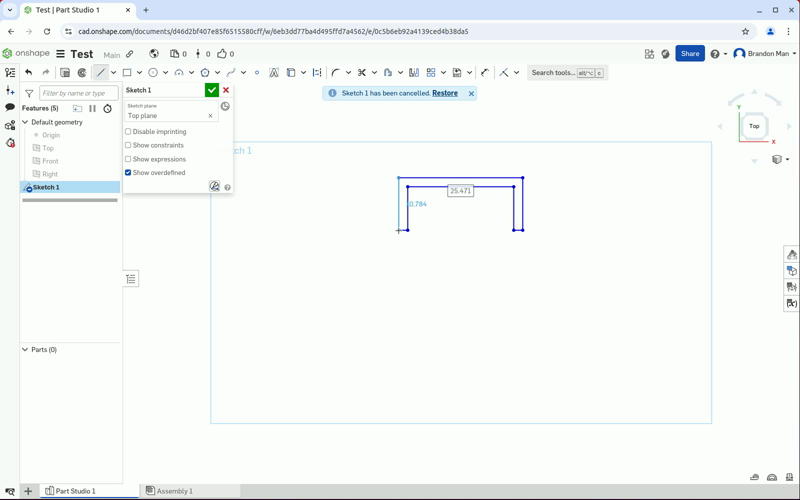
key(esc)
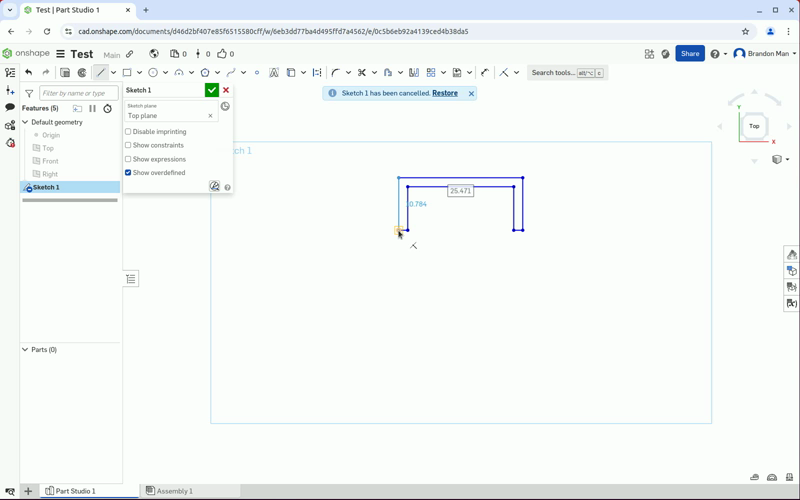
mouse_move(405, 197)
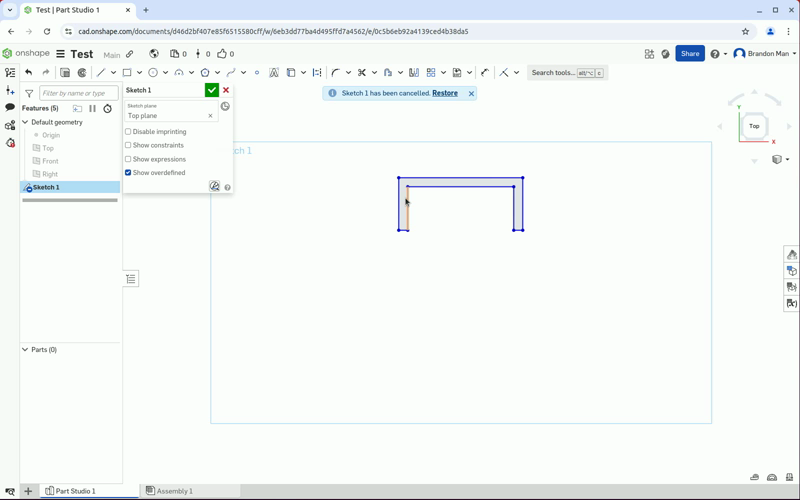
click(405, 197)
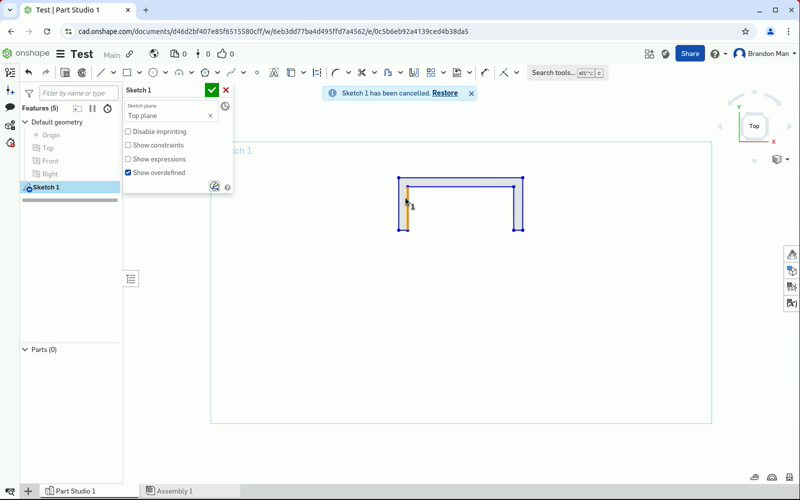
mouse_move(73, 352)
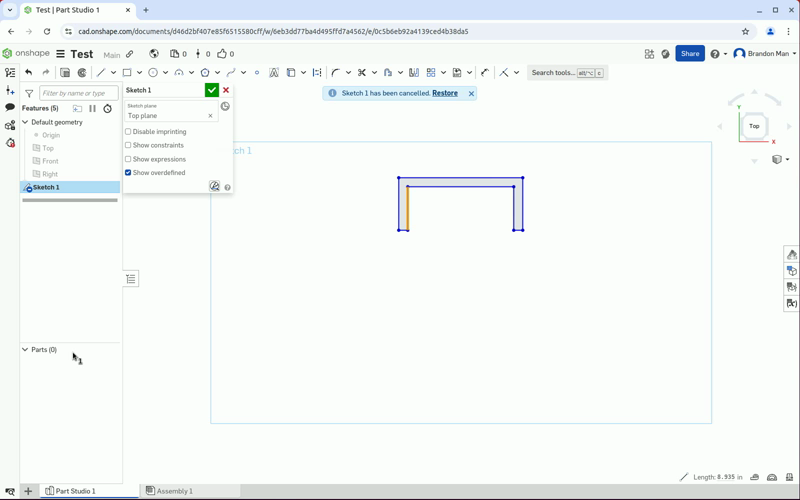
key(shift+y)
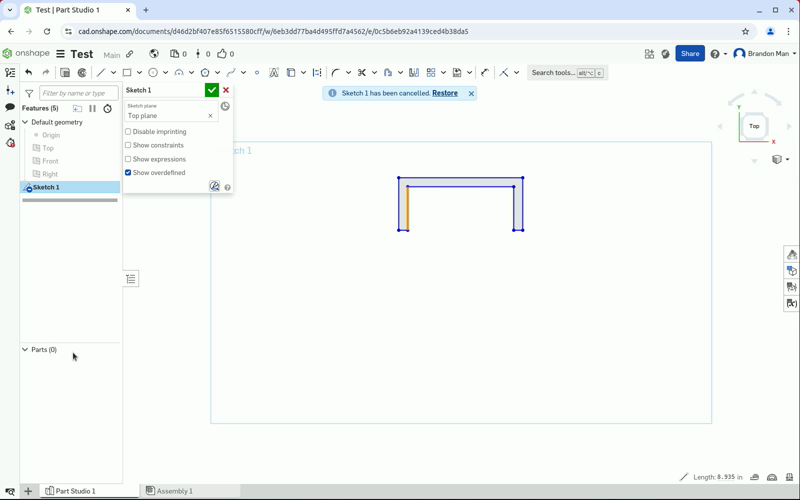
key(shift+e)
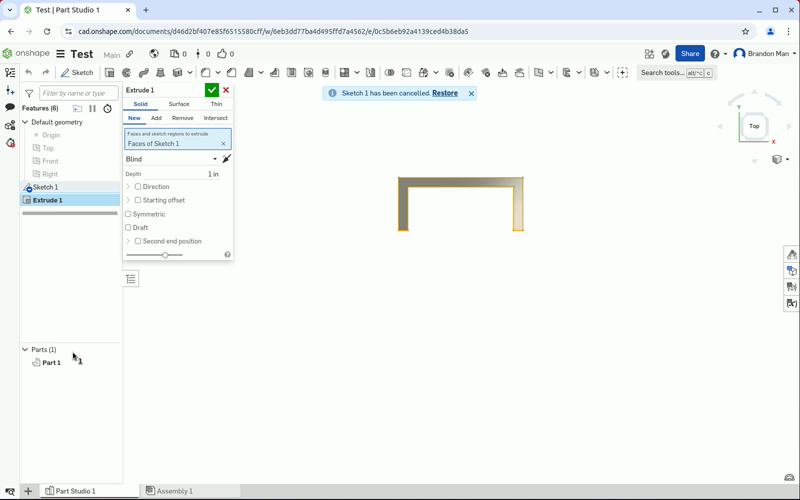
mouse_move(143, 106)
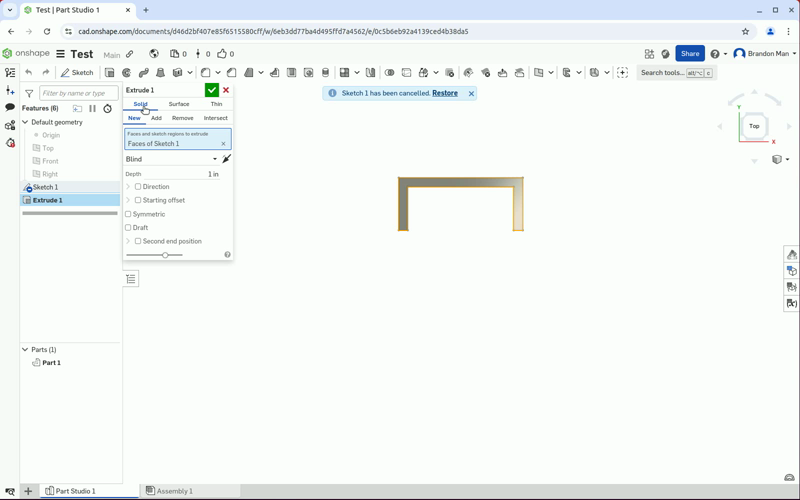
click(143, 106)
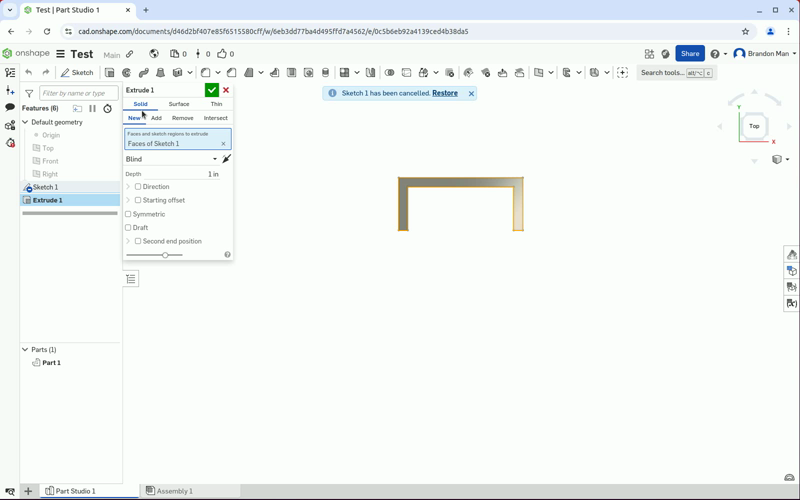
mouse_move(137, 120)
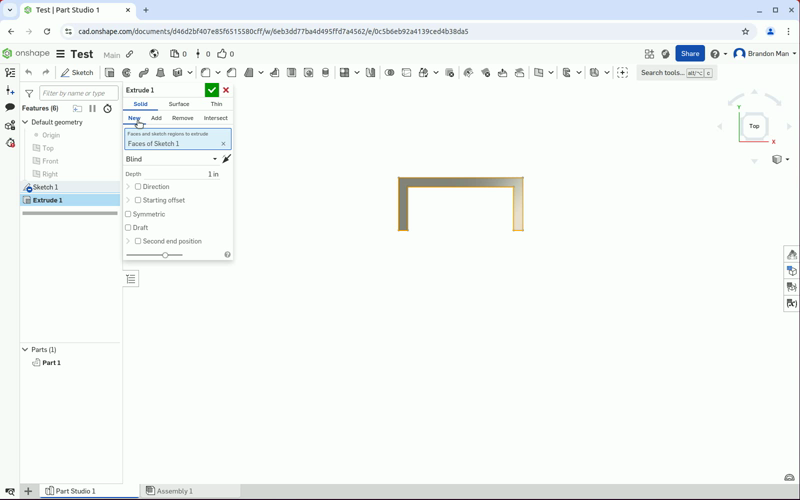
click(137, 120)
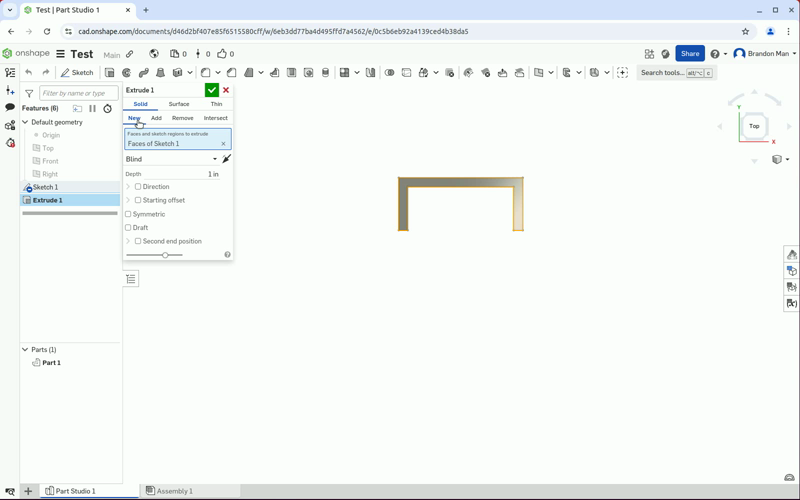
key(tab, 4)
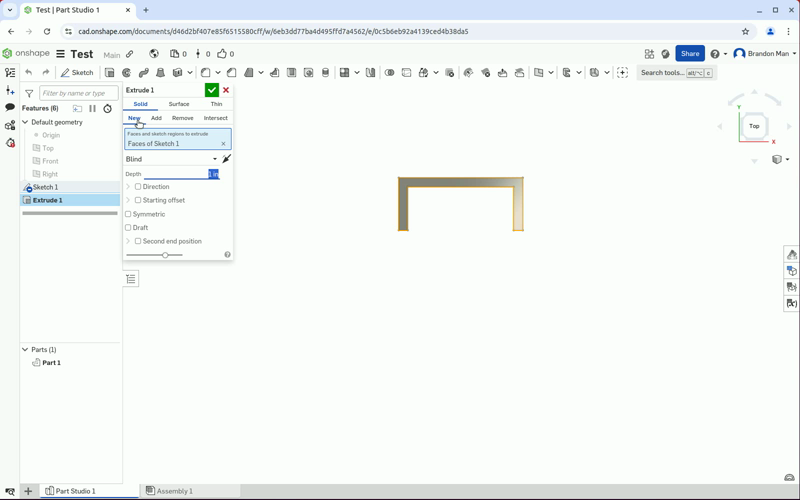
text(23.108)
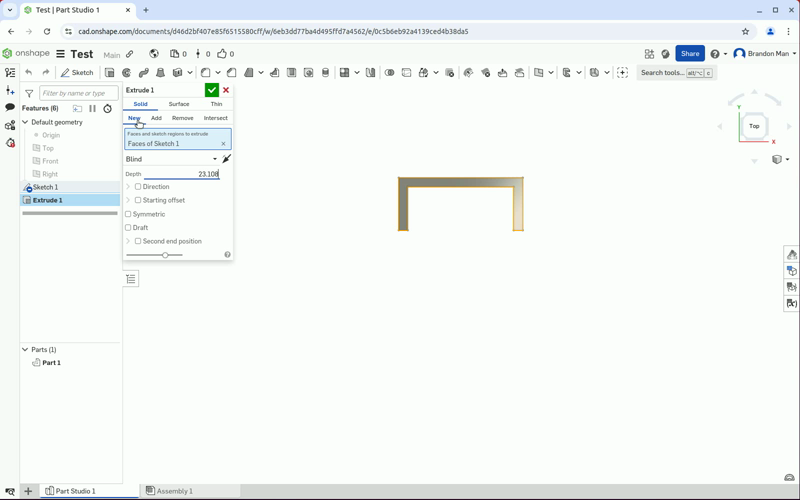
key(enter)
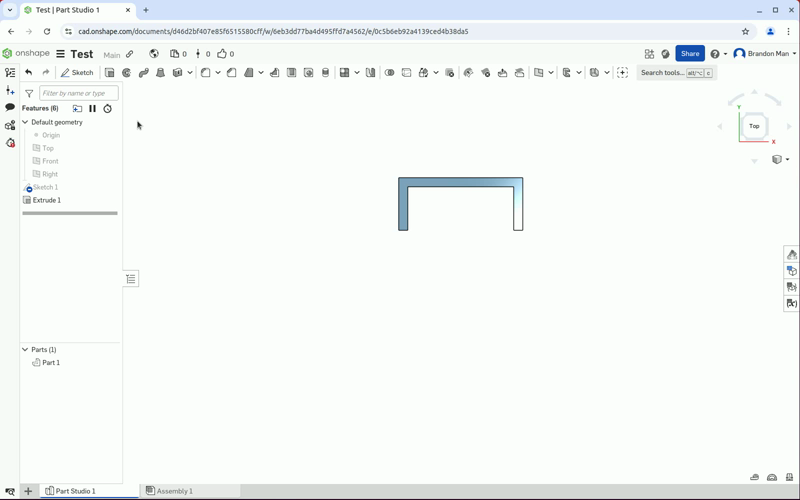
key(shift+h)
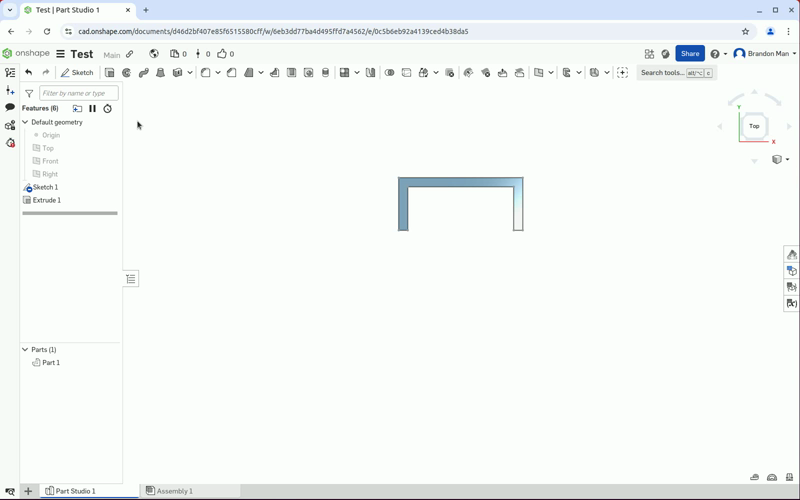
key(shift+h)
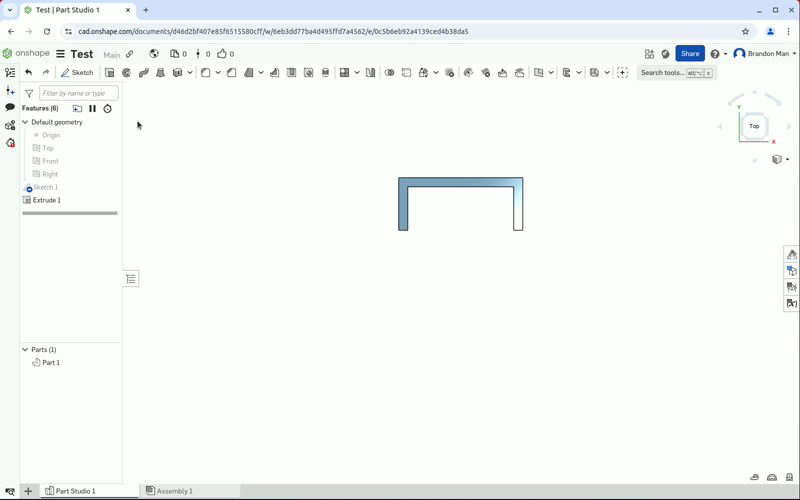
mouse_move(73, 189)
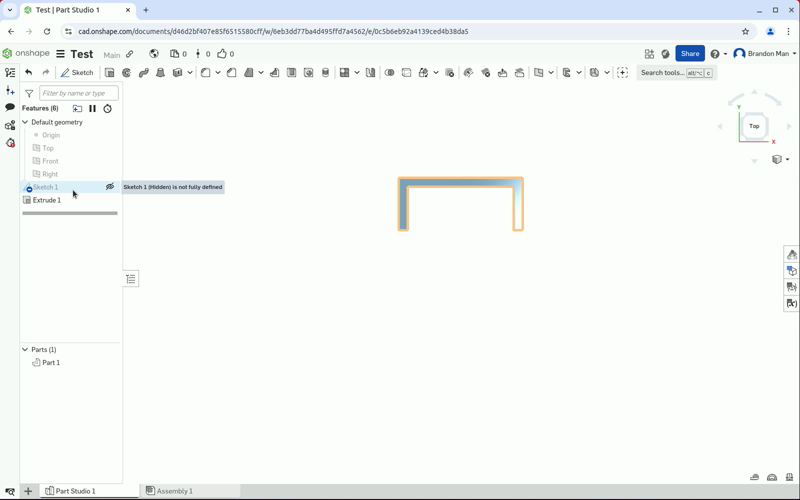
click(73, 189)
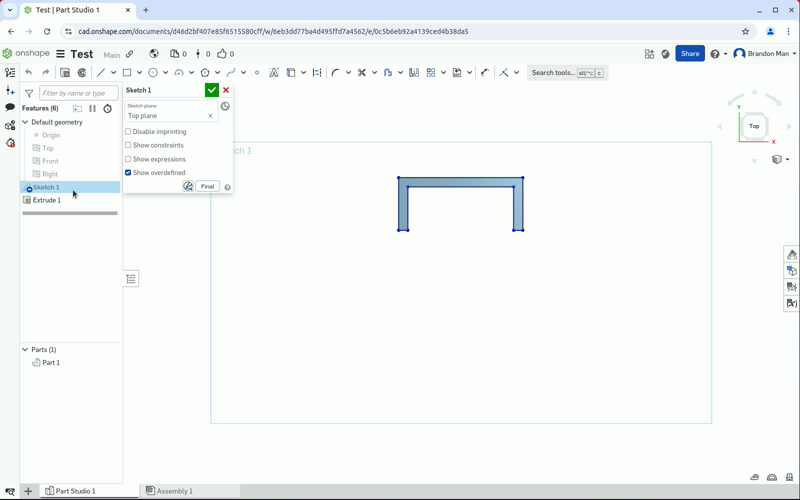
mouse_move(229, 92)
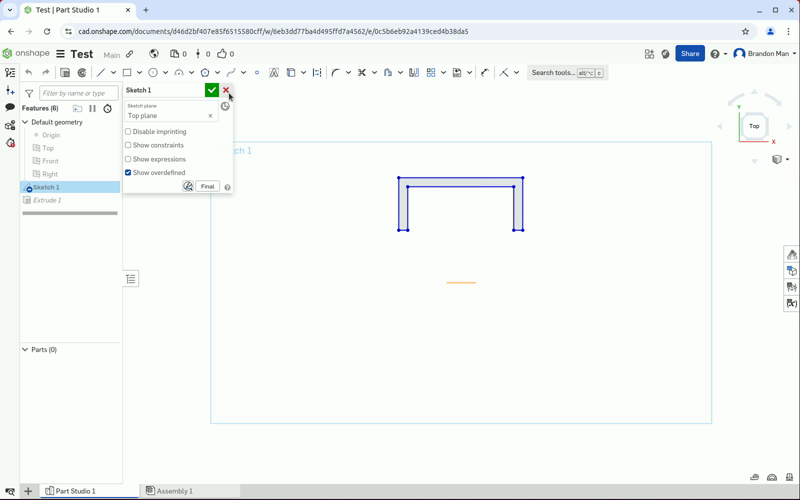
click(229, 92)
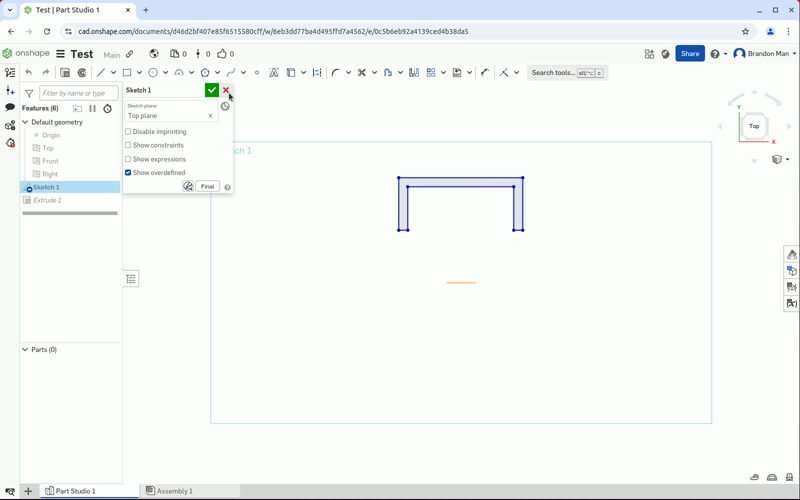
key(shift+s)
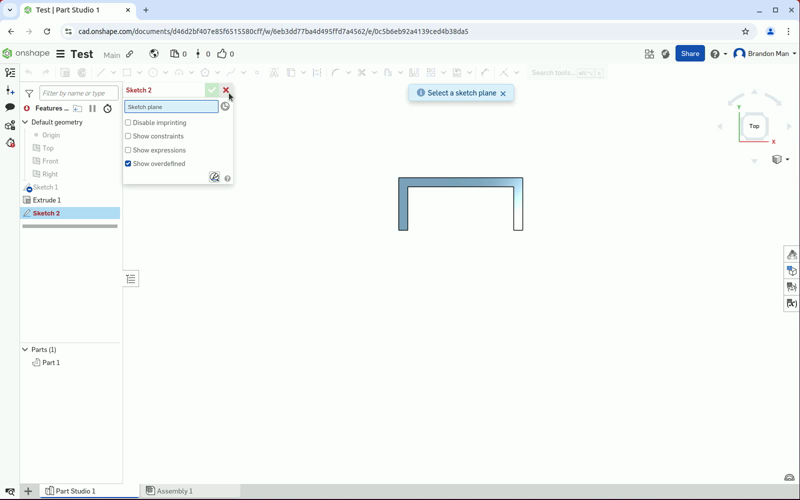
mouse_move(73, 150)
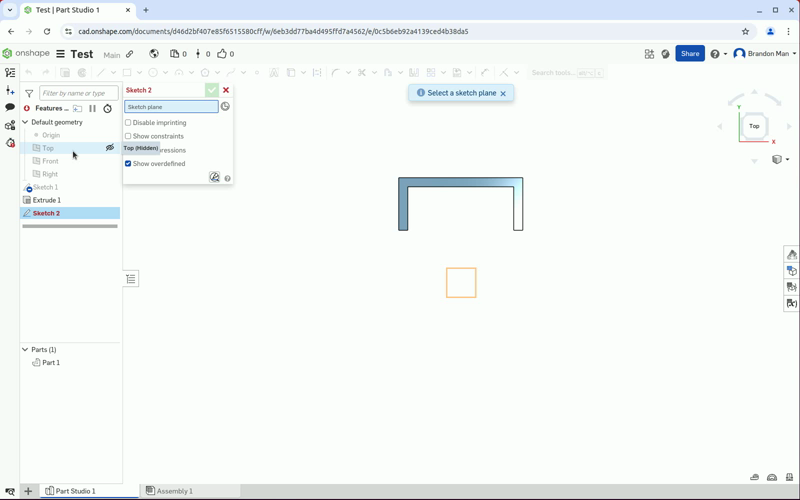
click(73, 150)
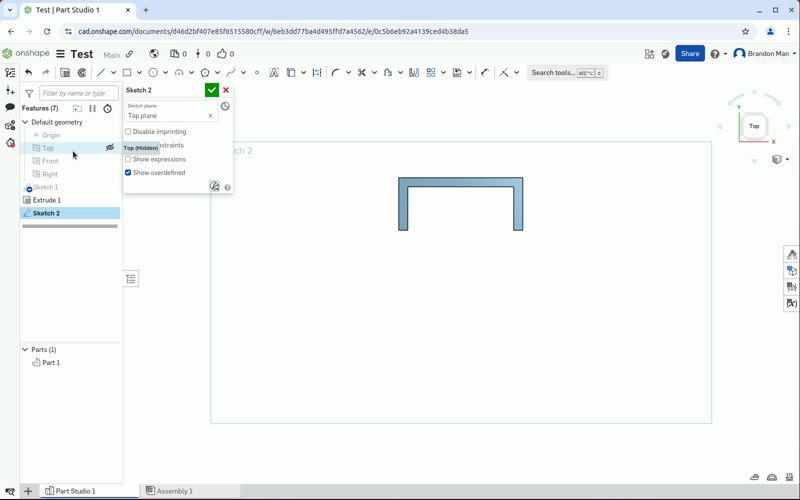
mouse_move(73, 352)
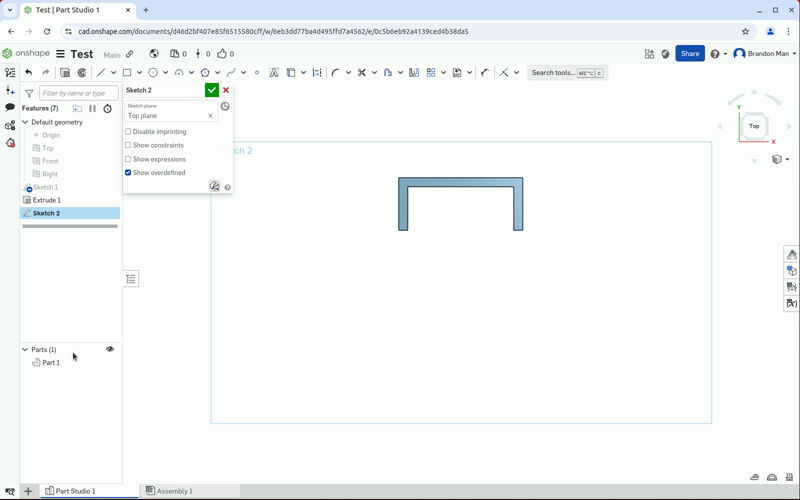
key(y)
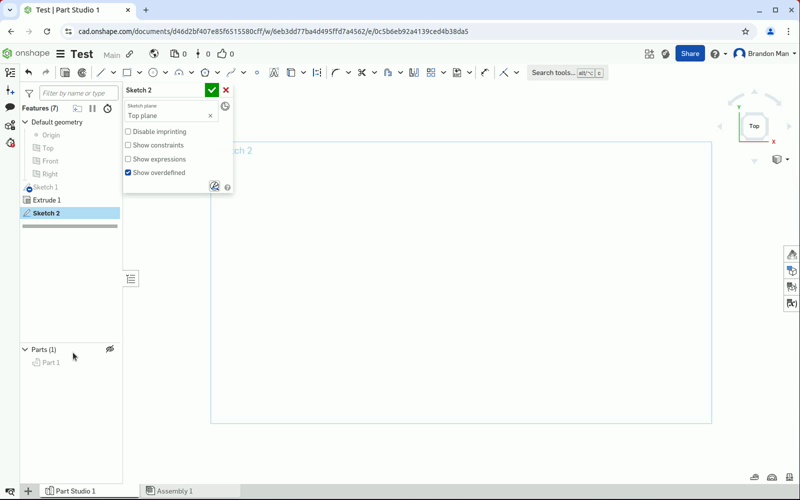
key(l)
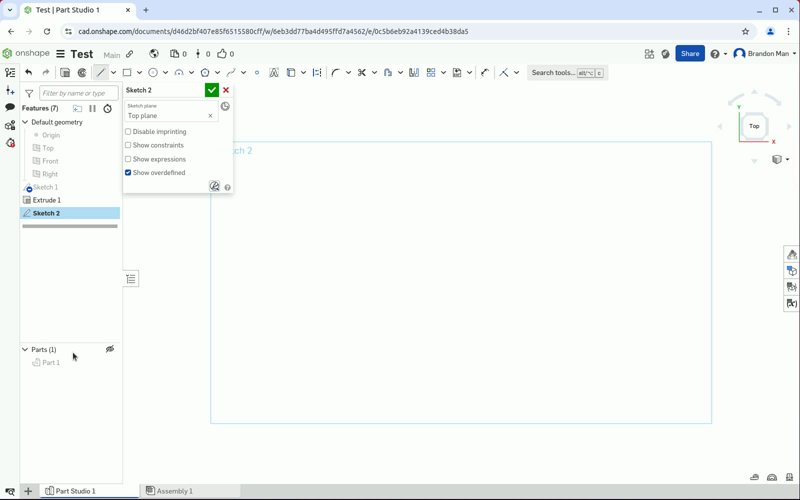
key_down(shift)
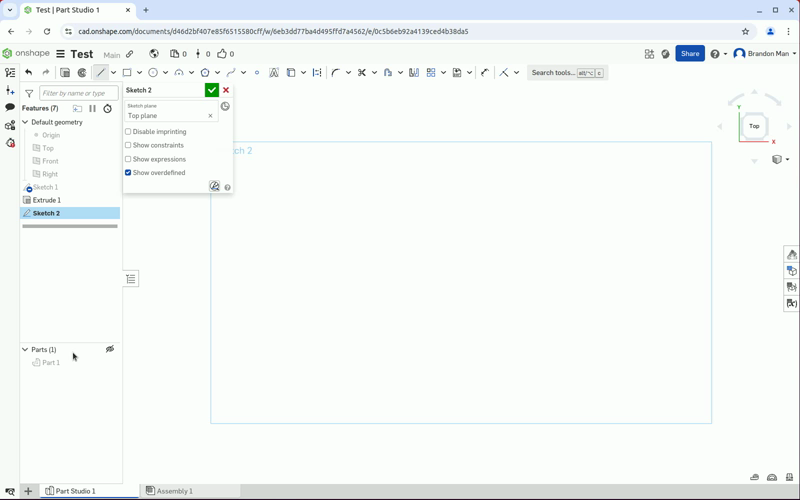
mouse_move(398, 388)
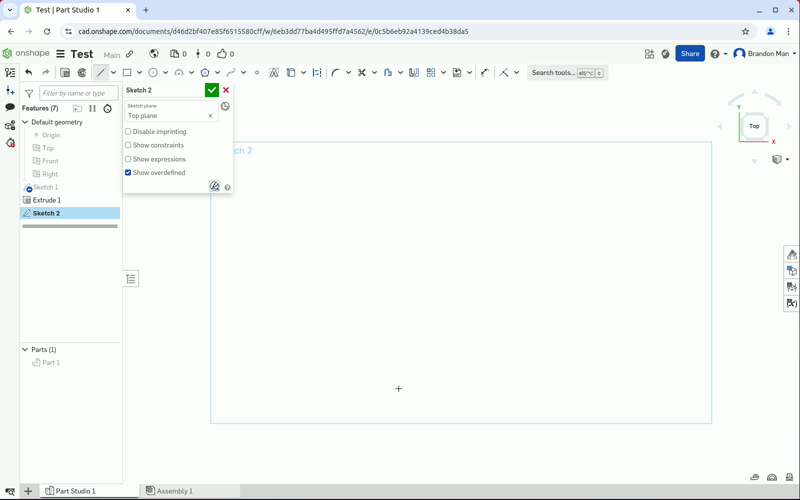
click(398, 388)
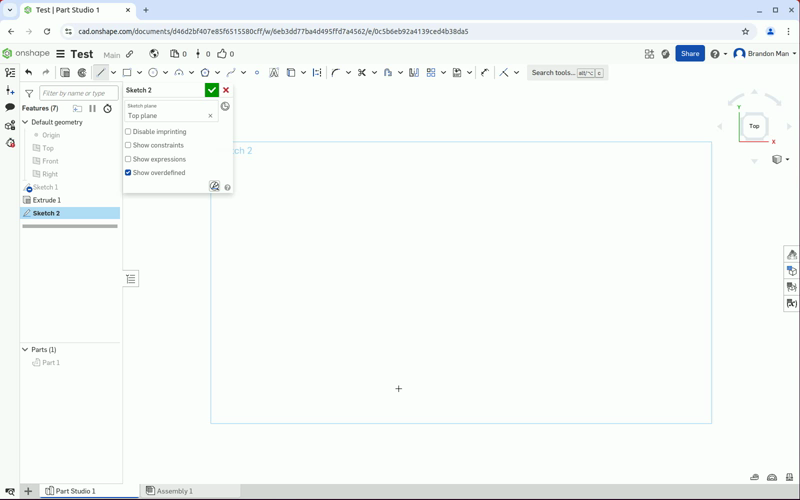
key_up(shift)
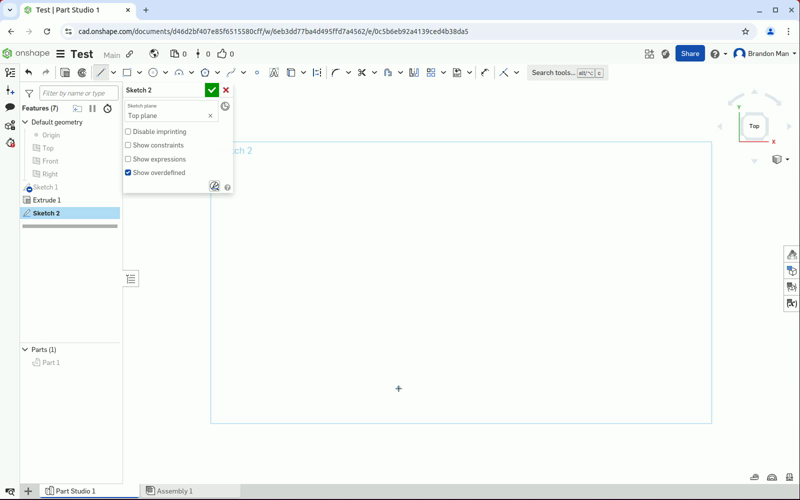
key_down(shift)
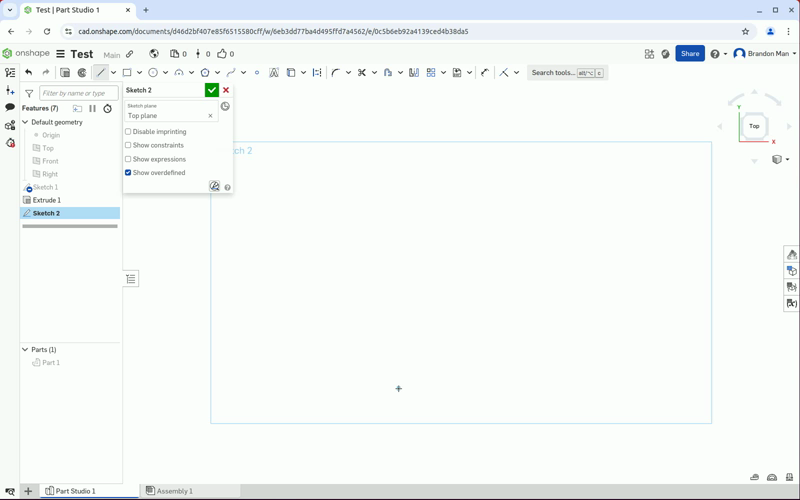
mouse_move(522, 388)
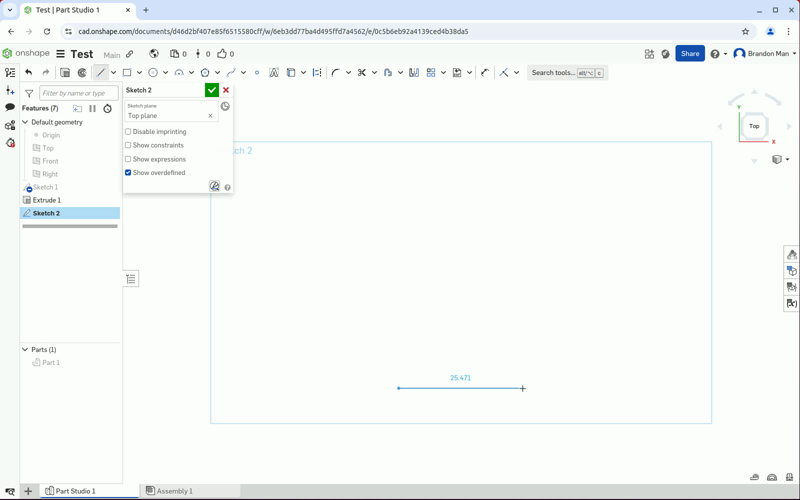
click(522, 388)
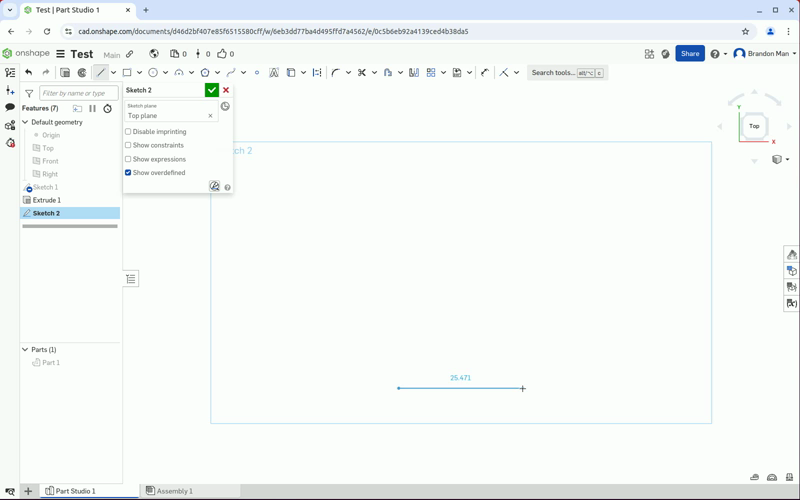
key_up(shift)
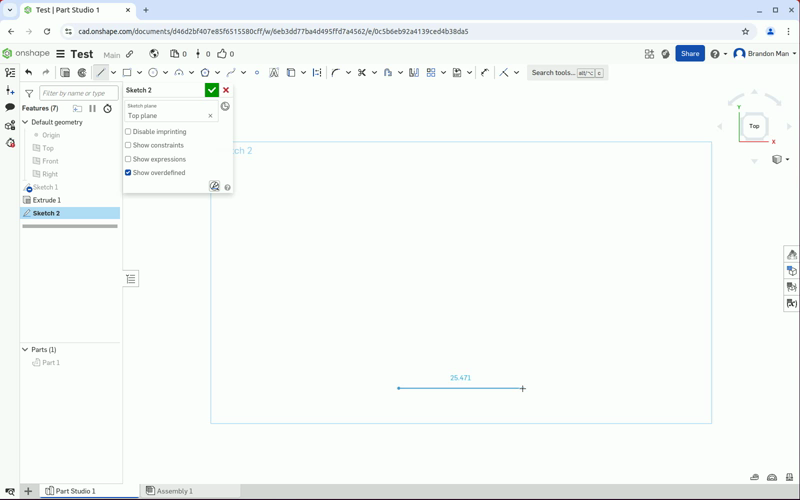
key_down(shift)
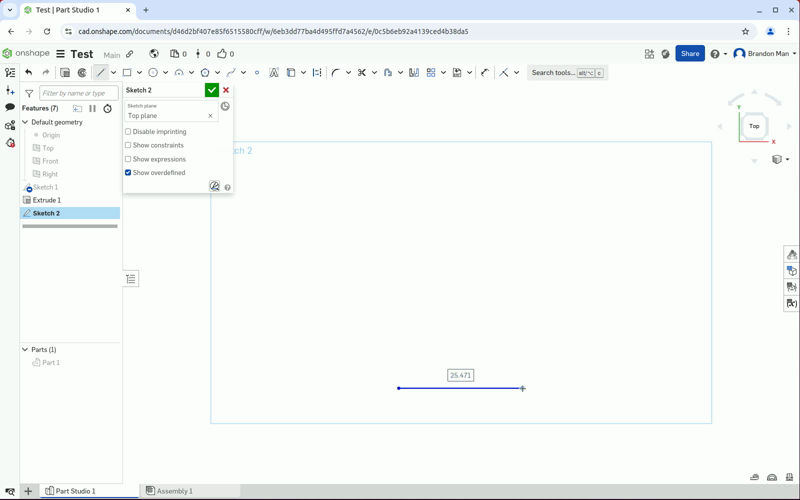
mouse_move(552, 388)
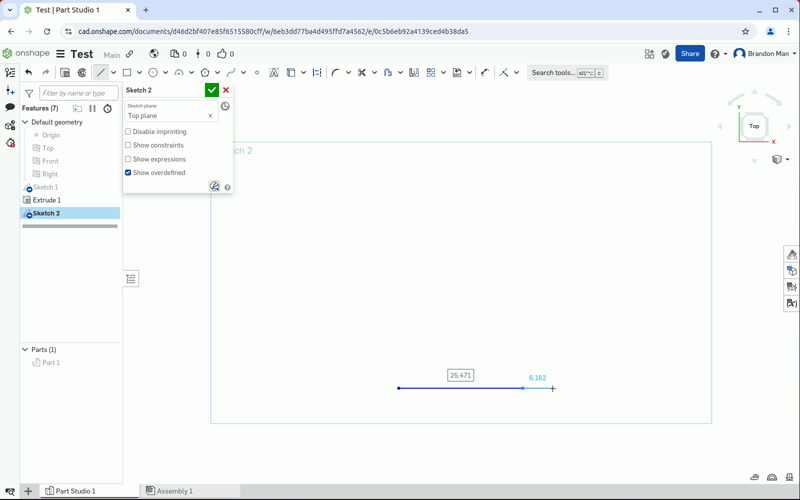
mouse_move(522, 336)
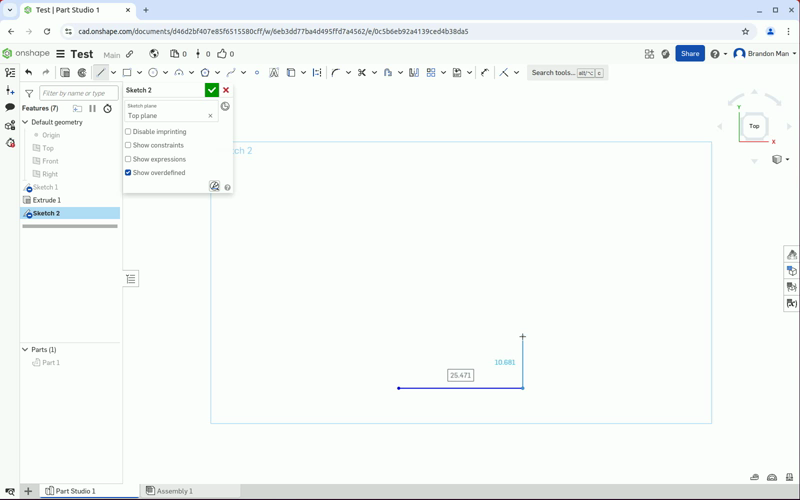
click(522, 336)
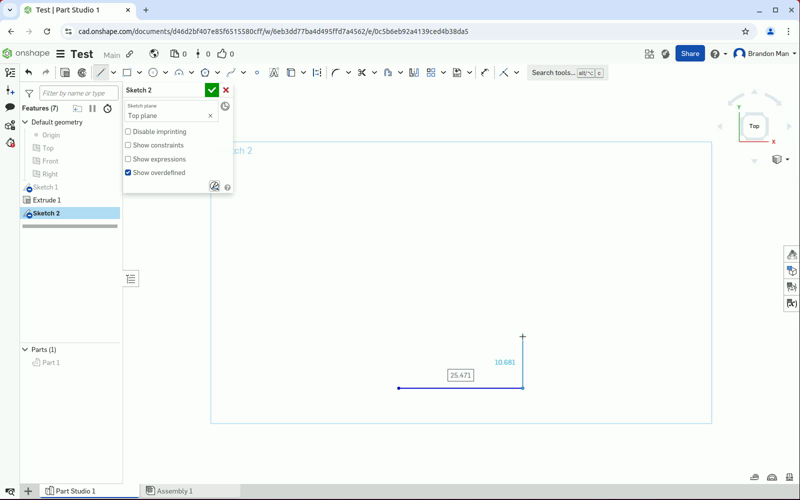
key_up(shift)
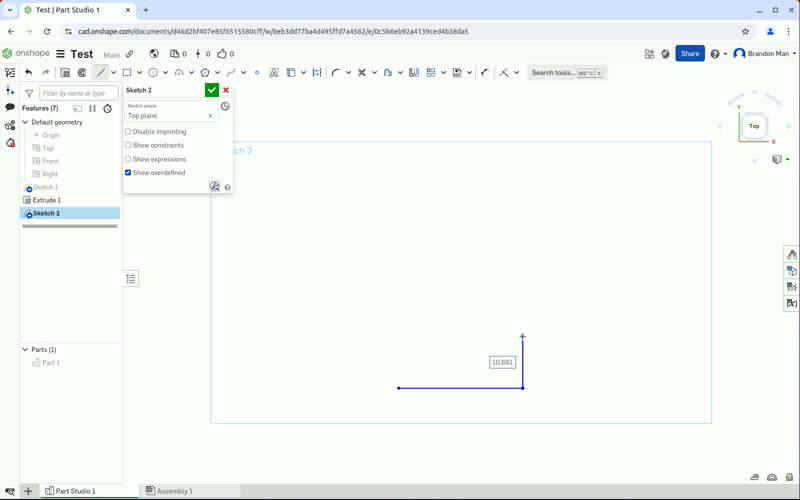
key_down(shift)
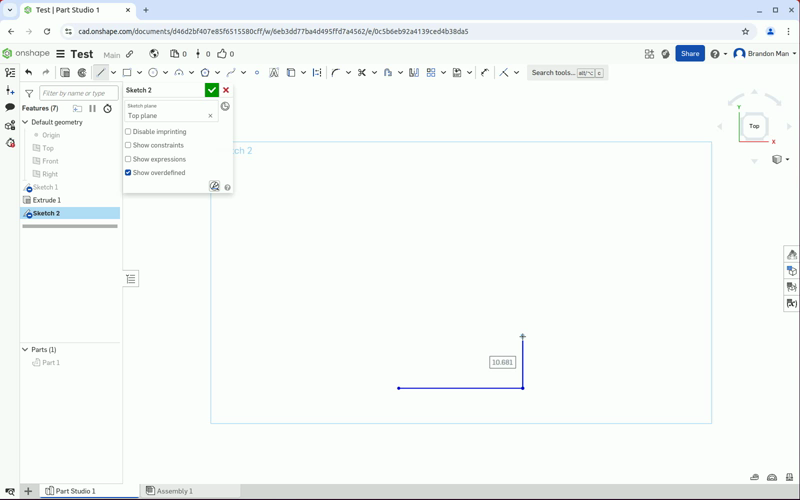
mouse_move(552, 336)
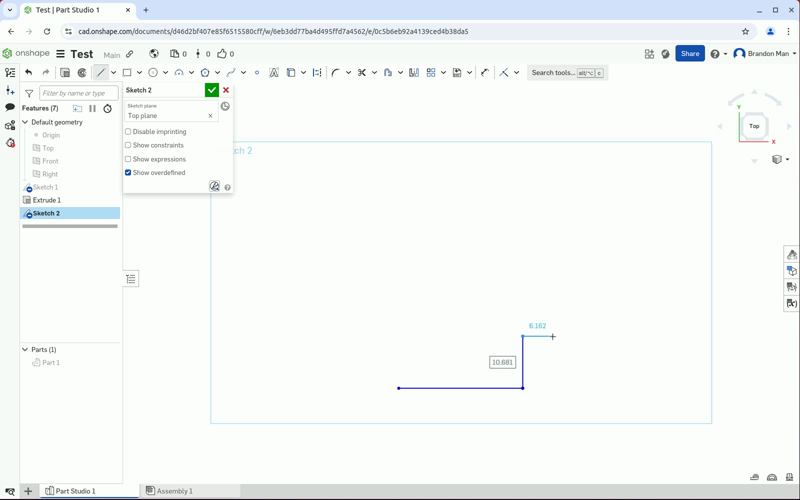
mouse_move(513, 336)
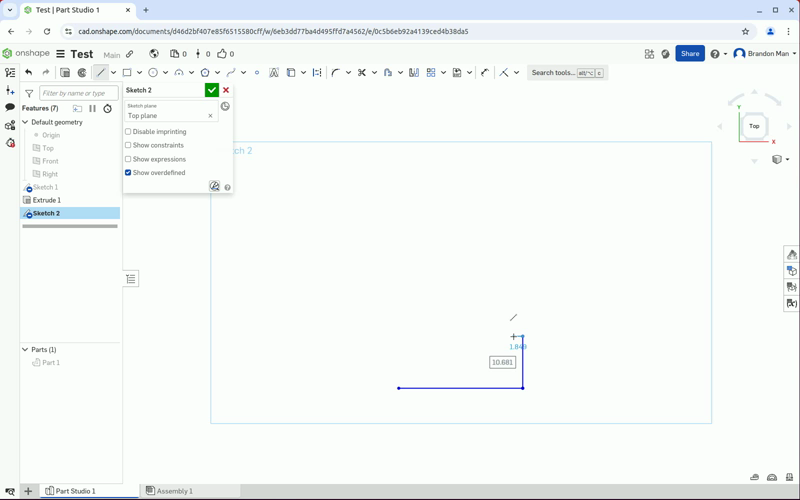
click(513, 336)
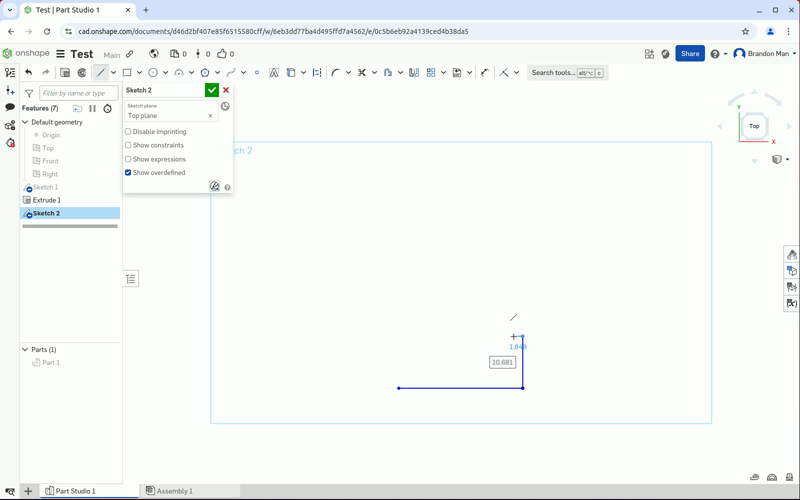
key_up(shift)
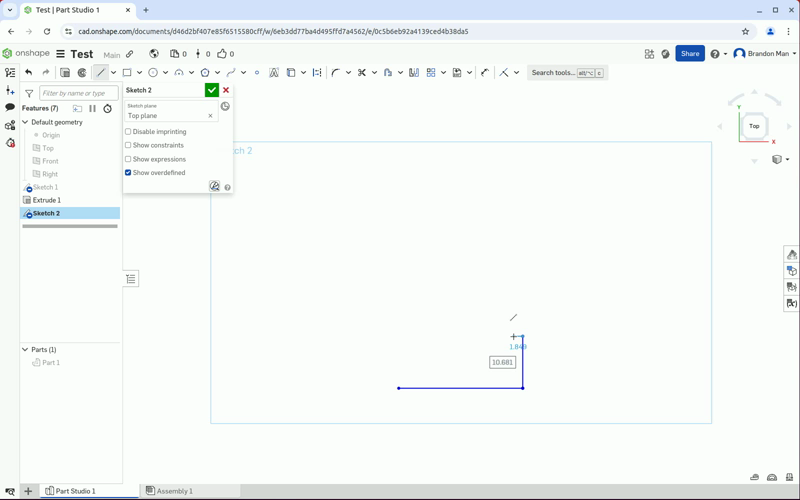
key_down(shift)
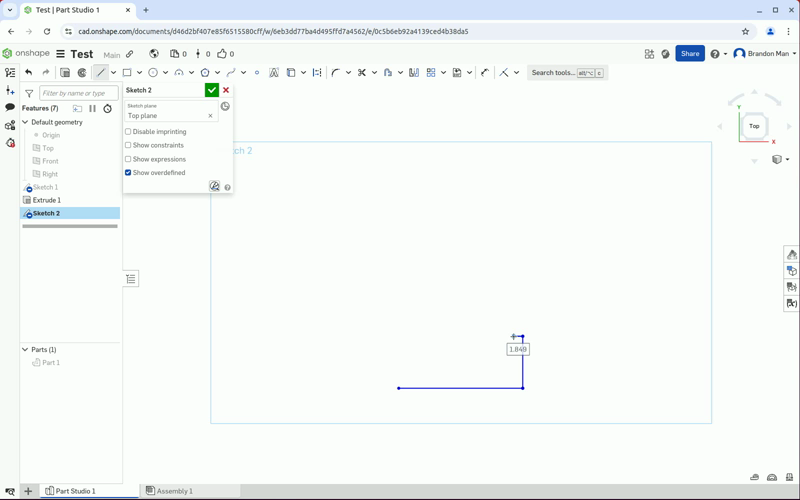
mouse_move(543, 336)
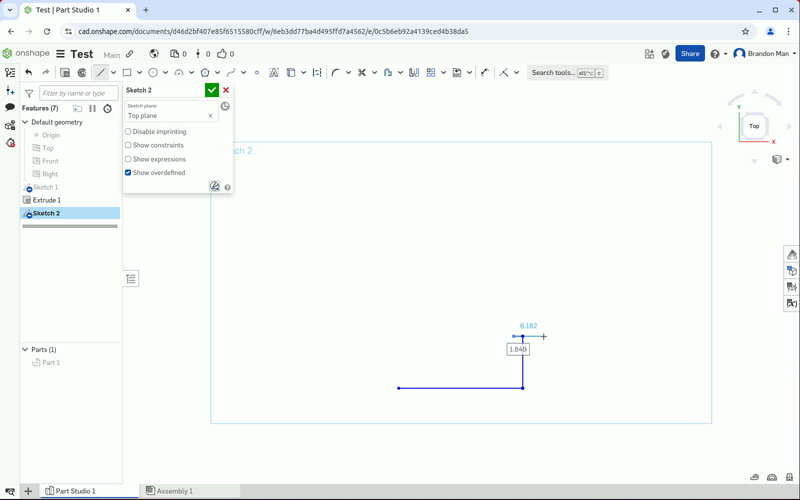
mouse_move(513, 379)
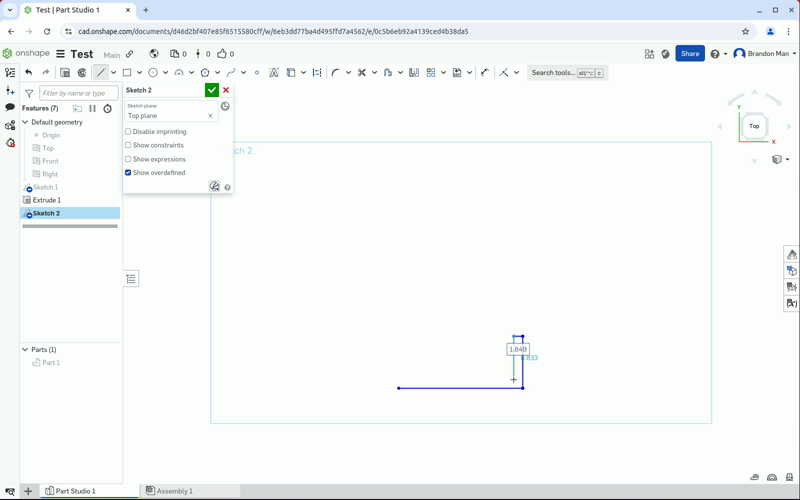
click(513, 379)
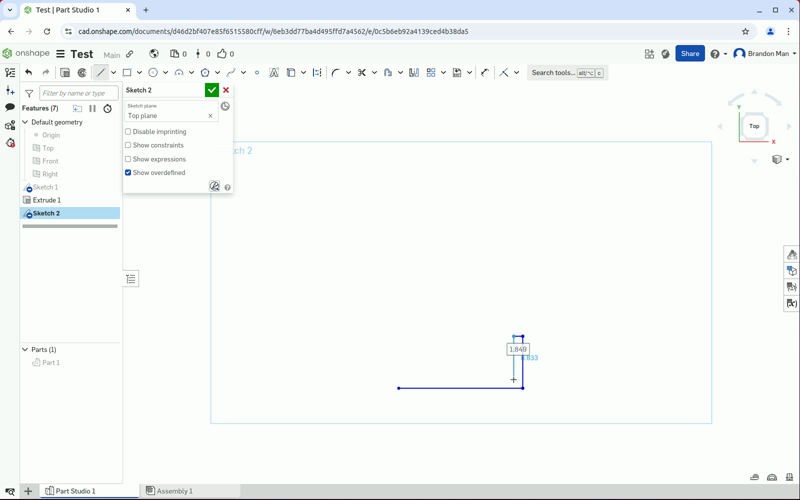
key_up(shift)
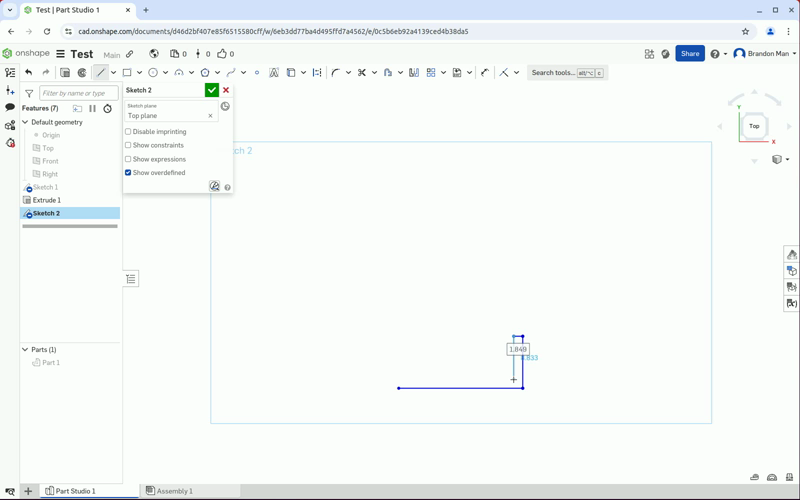
key_down(shift)
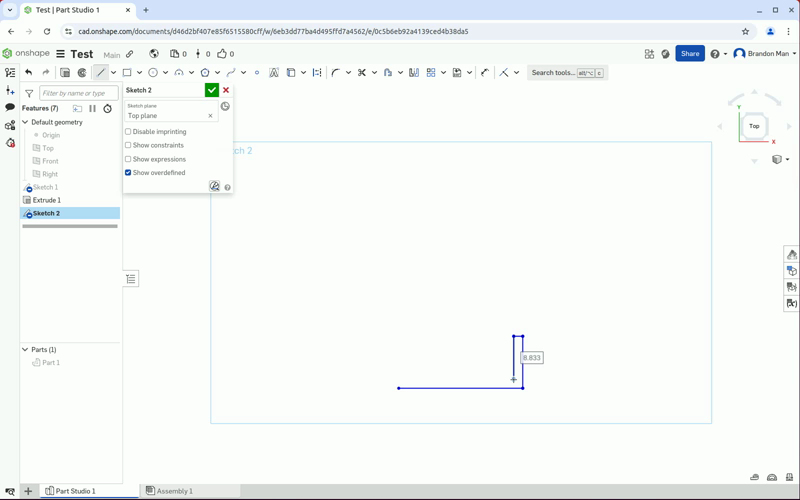
mouse_move(407, 379)
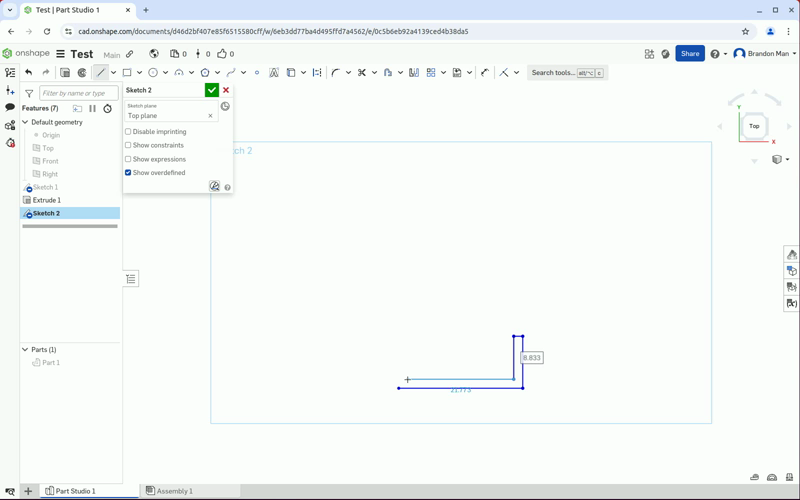
click(407, 379)
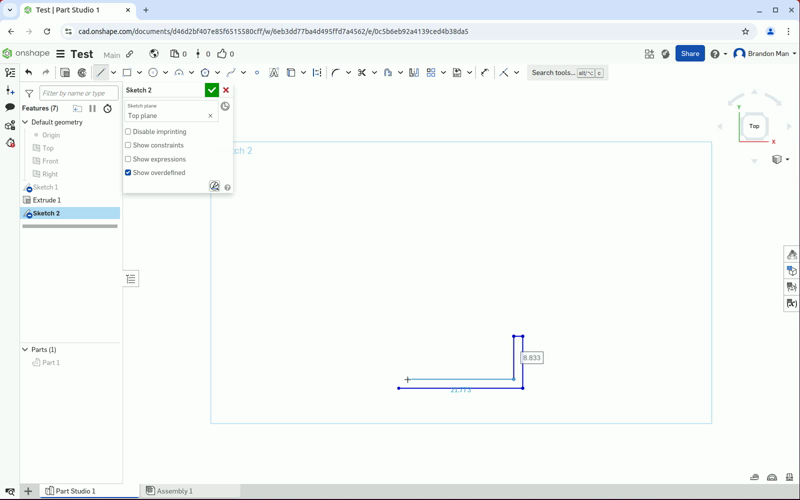
key_up(shift)
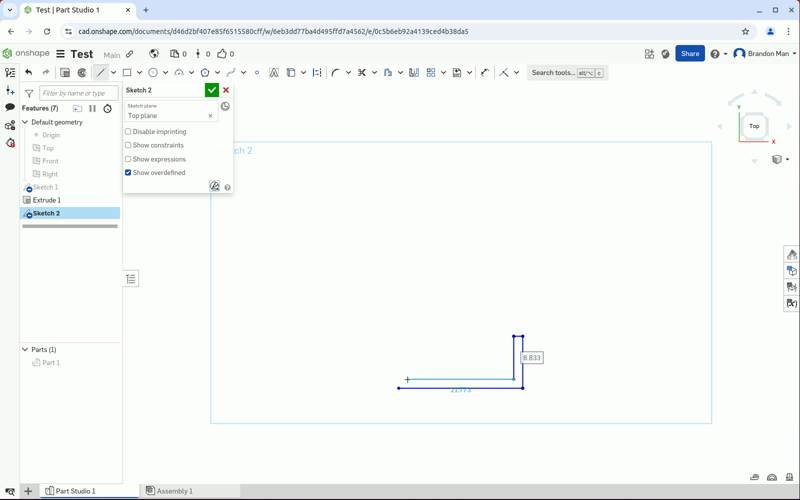
key_down(shift)
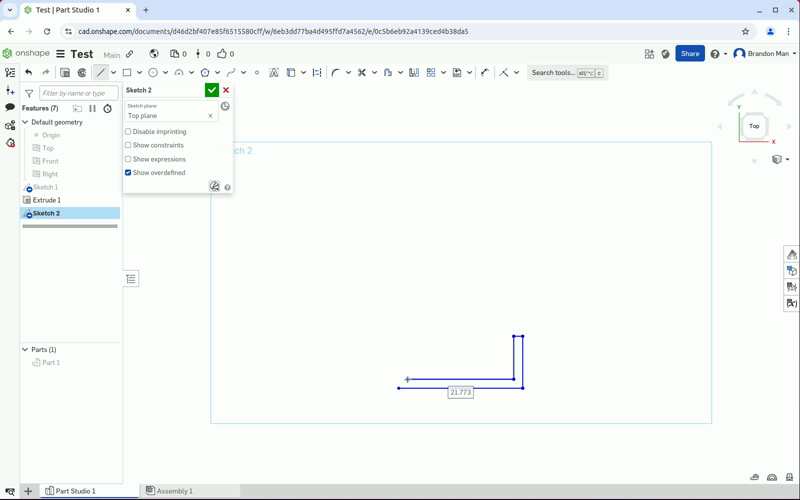
mouse_move(437, 379)
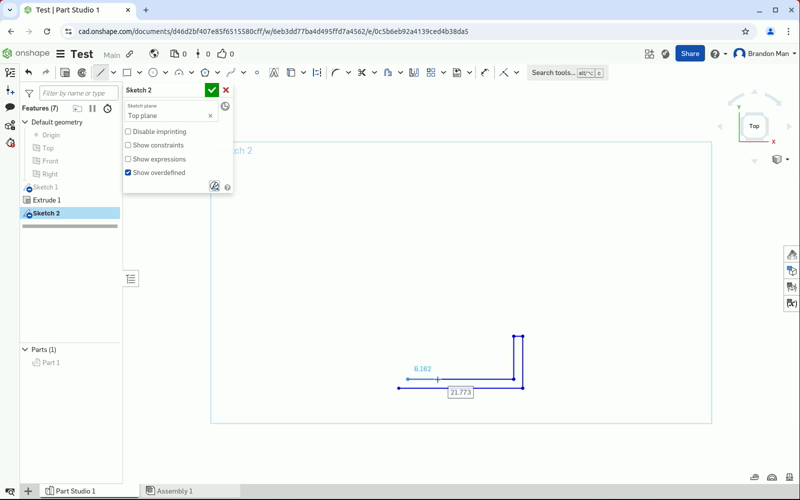
mouse_move(407, 336)
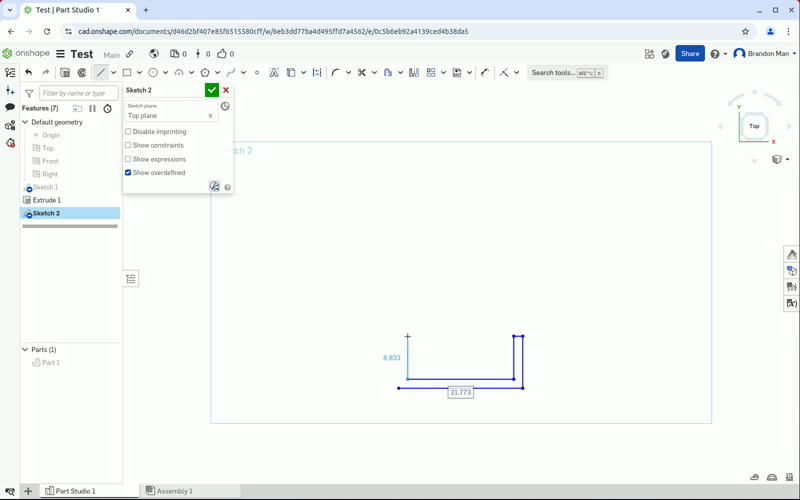
click(407, 336)
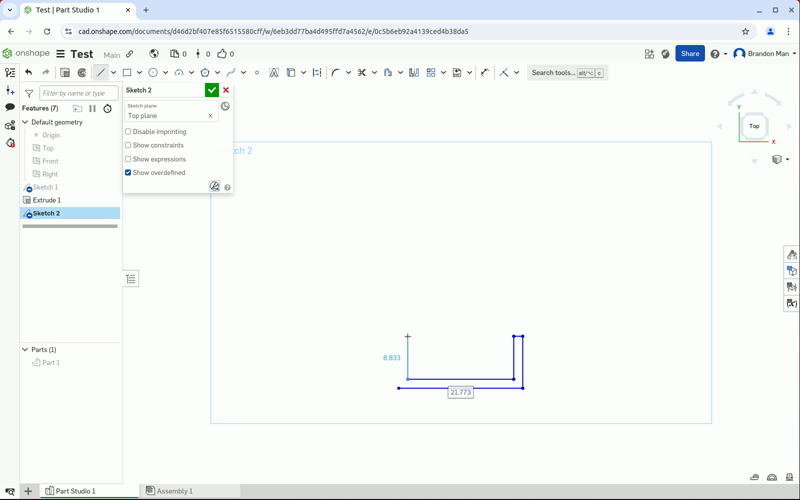
key_up(shift)
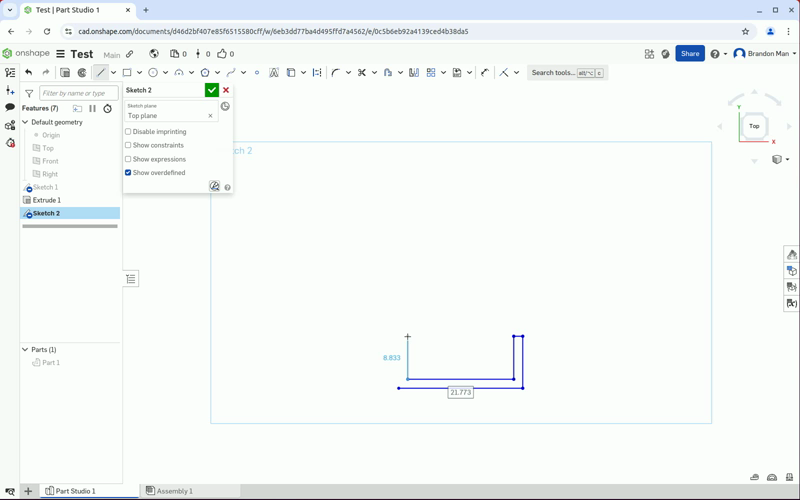
key_down(shift)
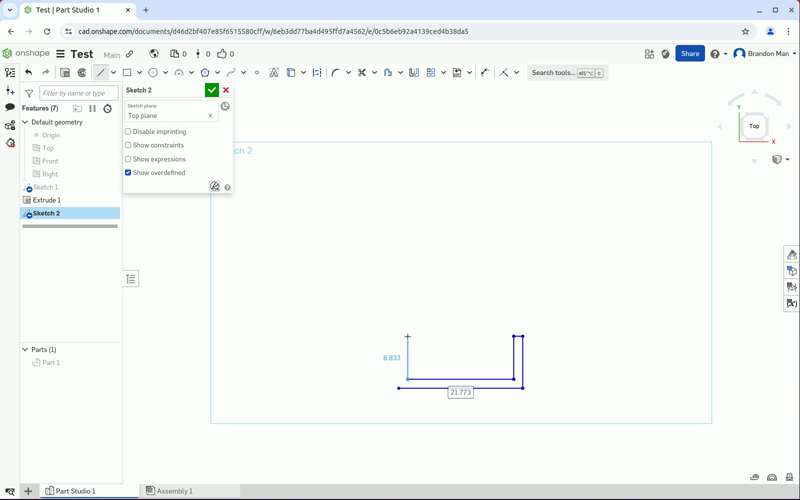
mouse_move(437, 336)
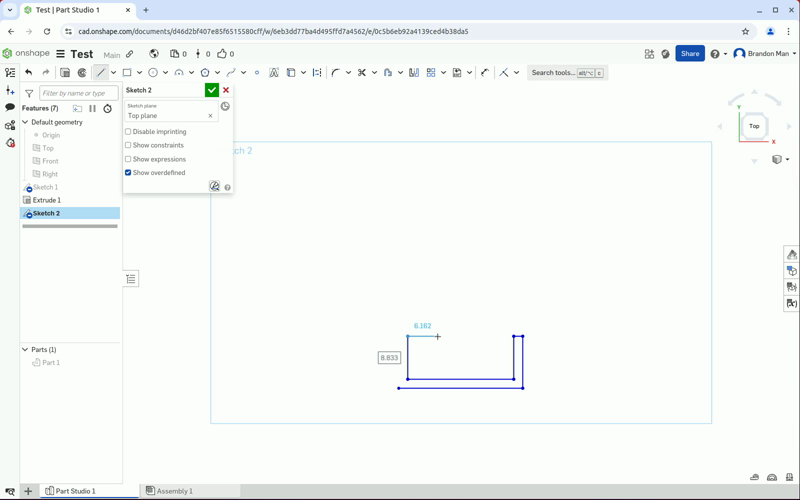
mouse_move(398, 336)
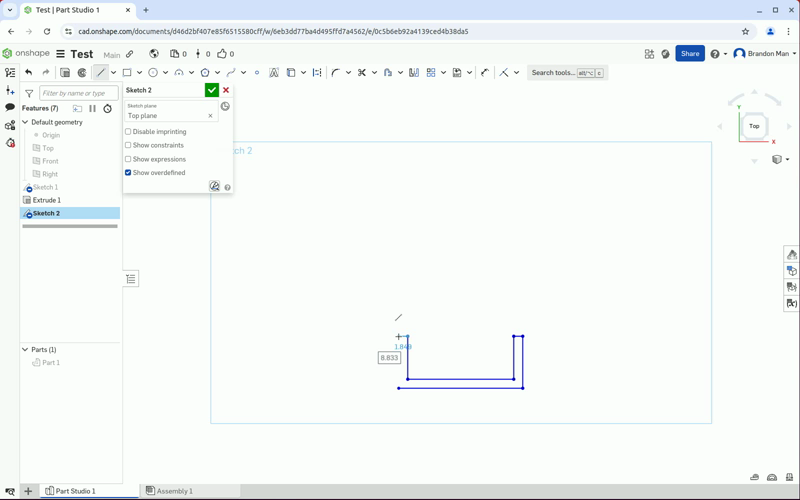
click(398, 336)
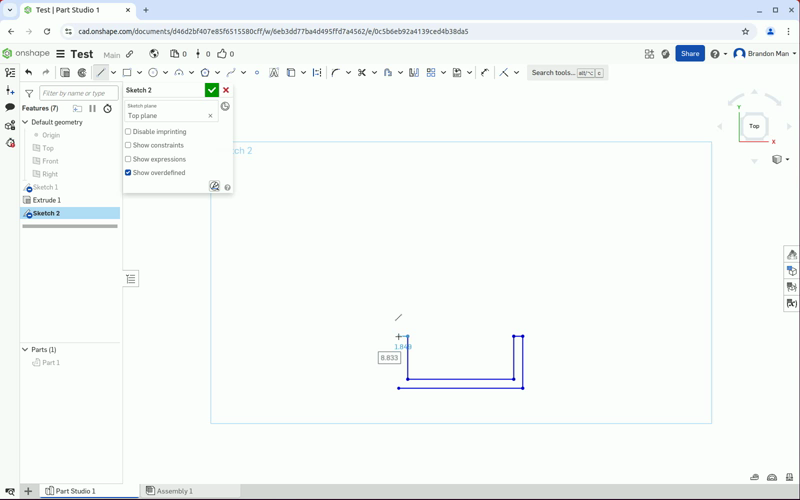
key_up(shift)
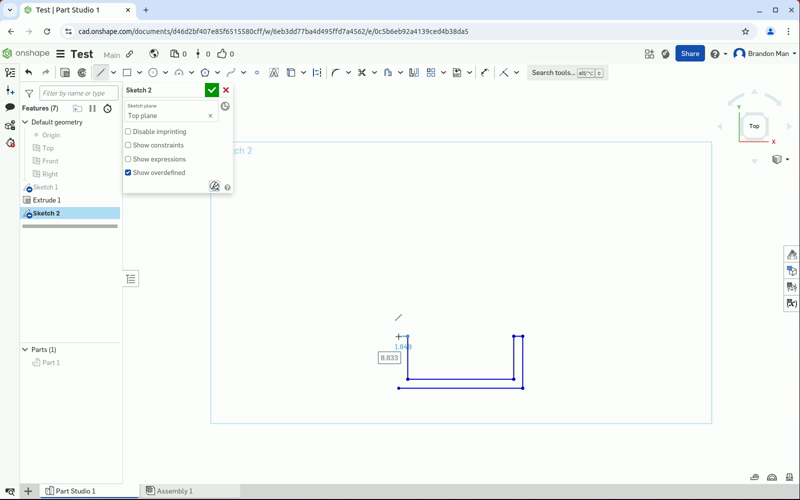
mouse_move(428, 336)
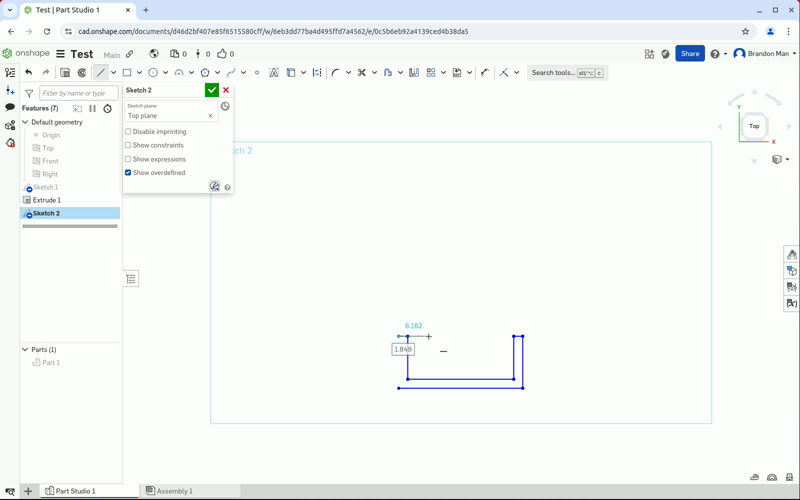
key_down(shift)
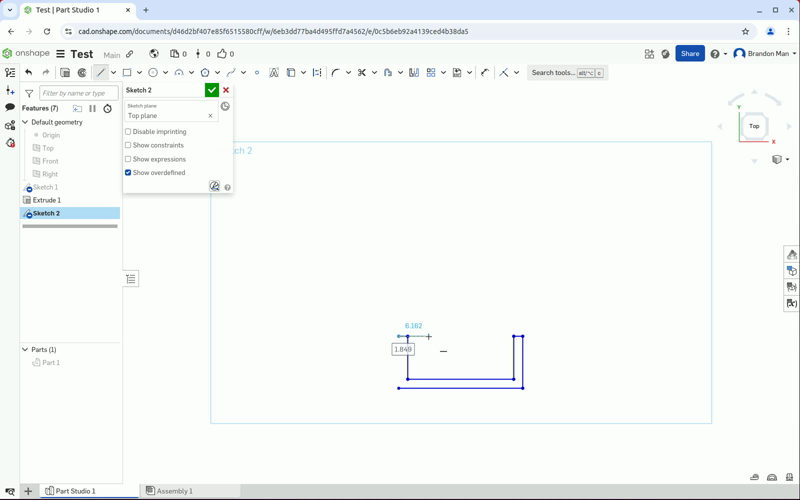
mouse_move(398, 388)
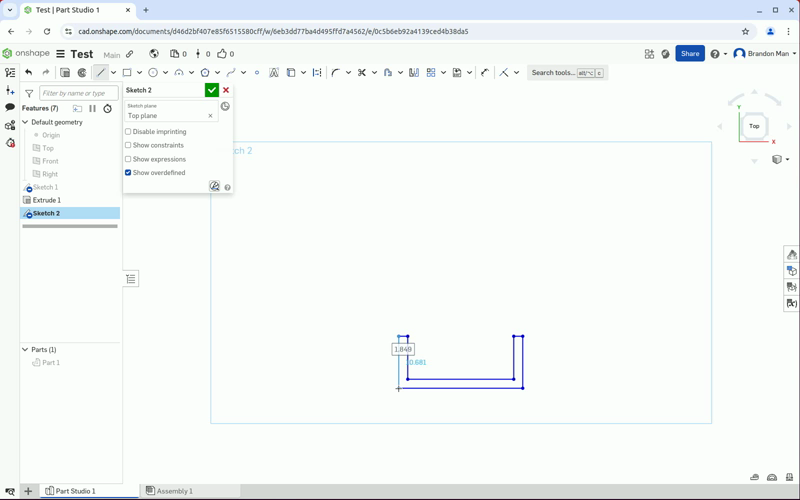
key_up(shift)
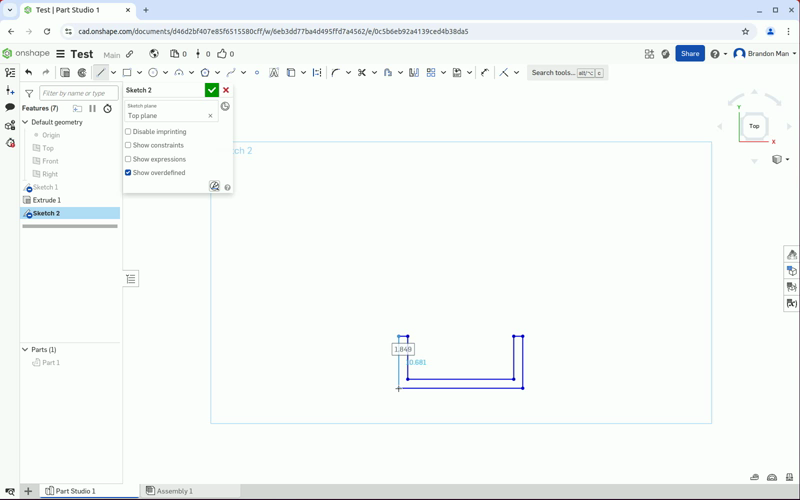
click(398, 388)
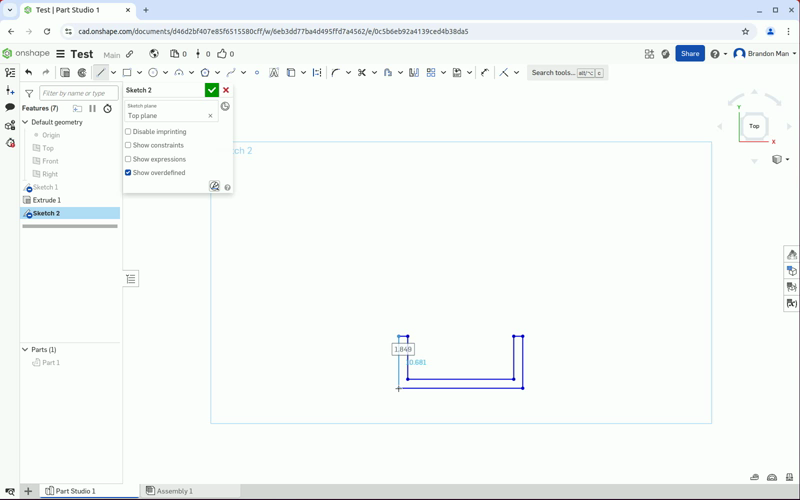
key(esc)
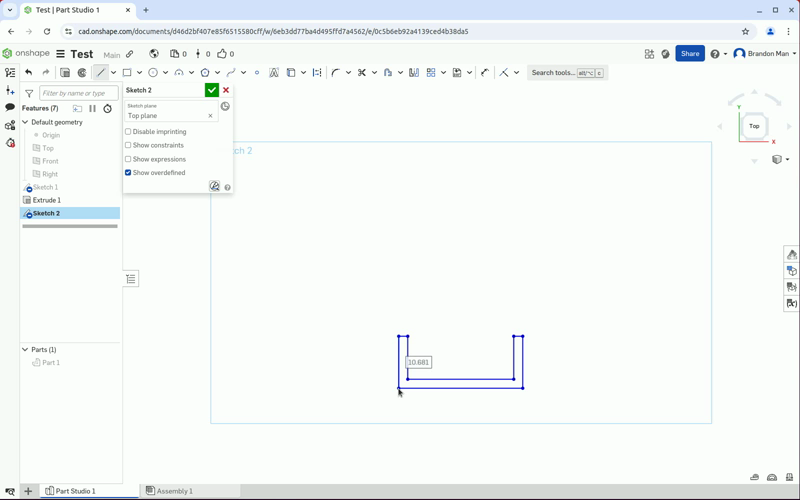
mouse_move(400, 352)
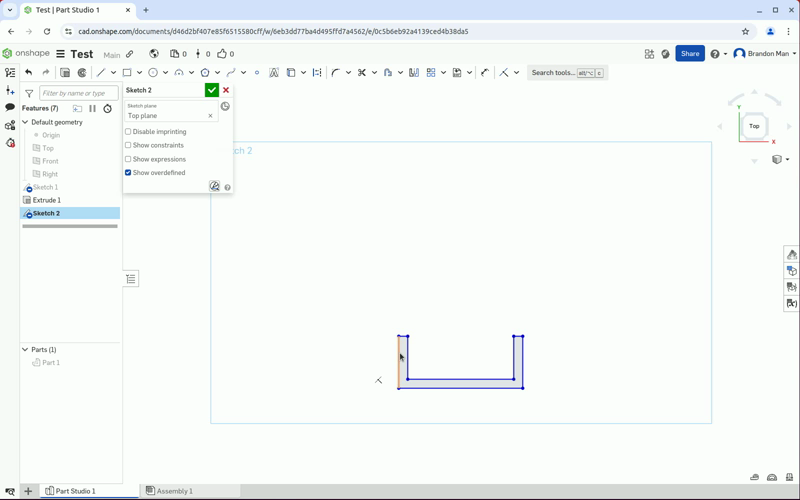
click(400, 352)
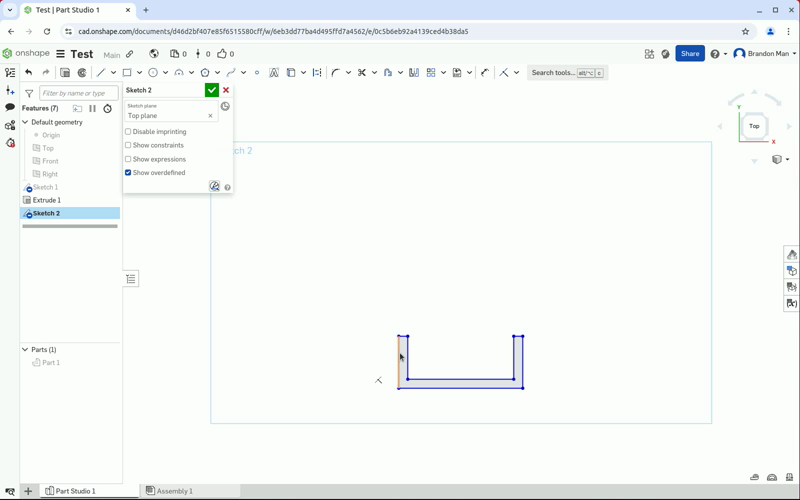
mouse_move(73, 352)
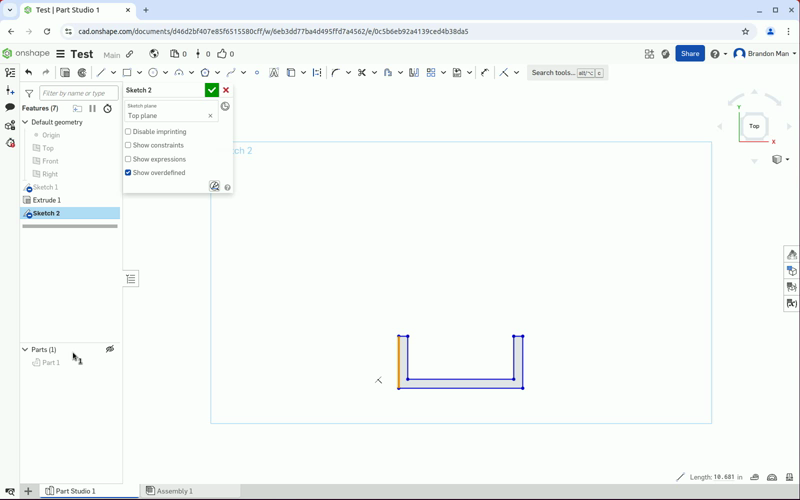
key(shift+y)
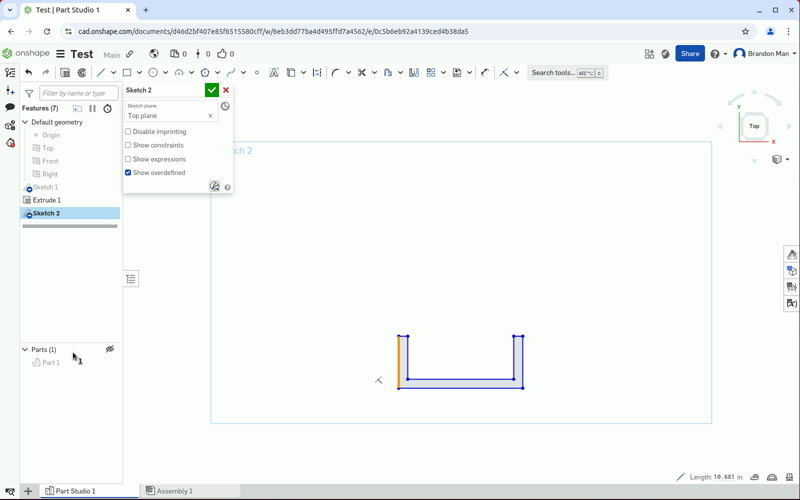
key(shift+e)
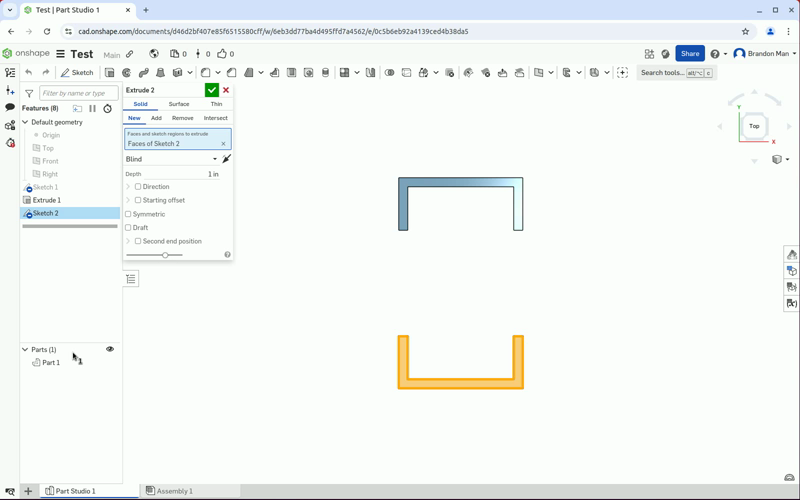
mouse_move(143, 106)
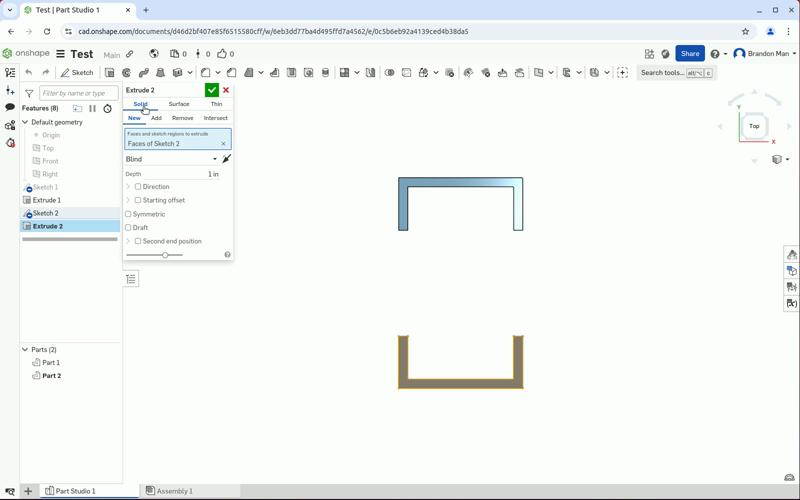
click(143, 106)
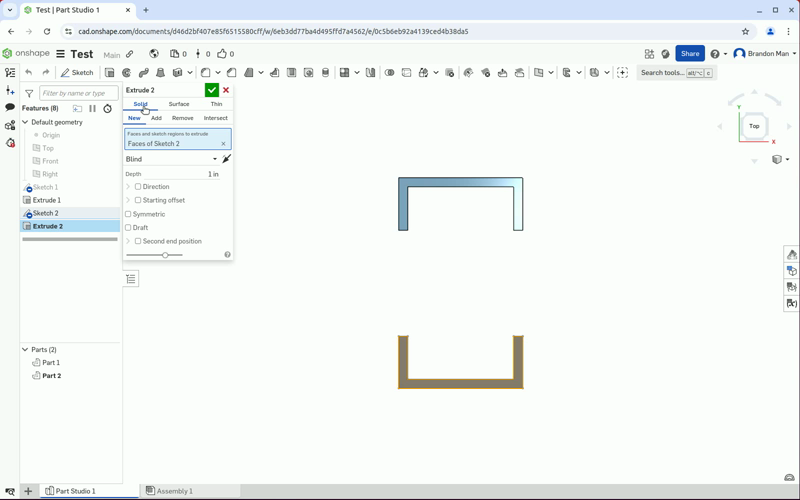
mouse_move(137, 120)
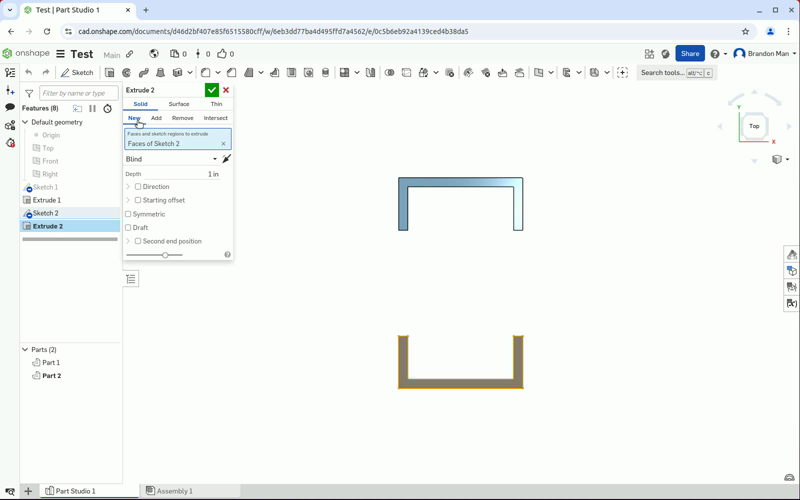
click(137, 120)
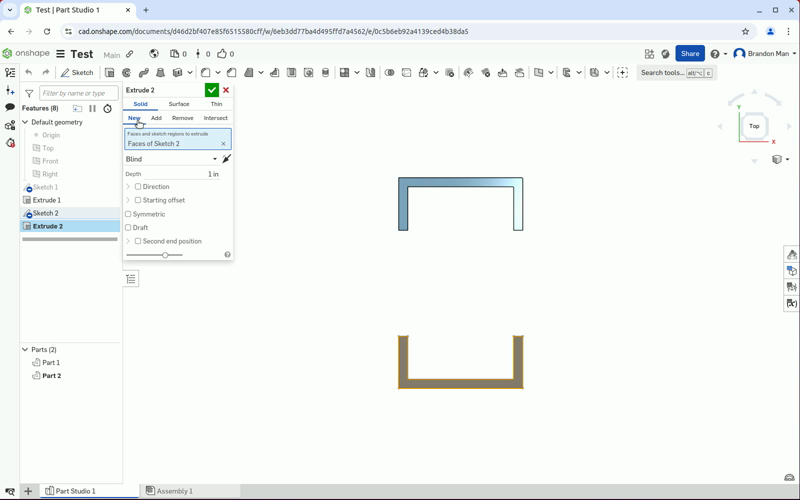
key(tab, 4)
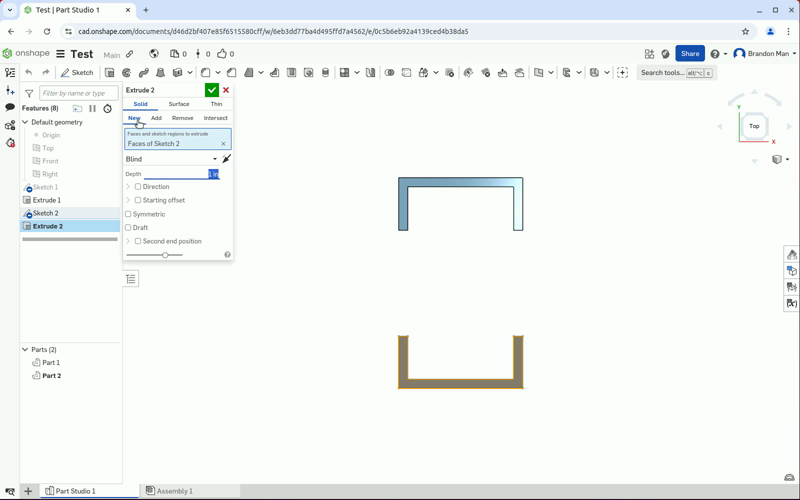
text(23.108)
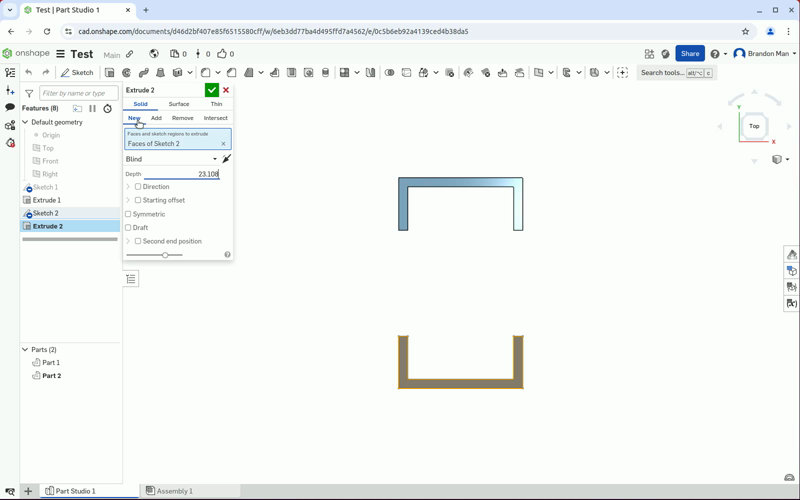
key(enter)
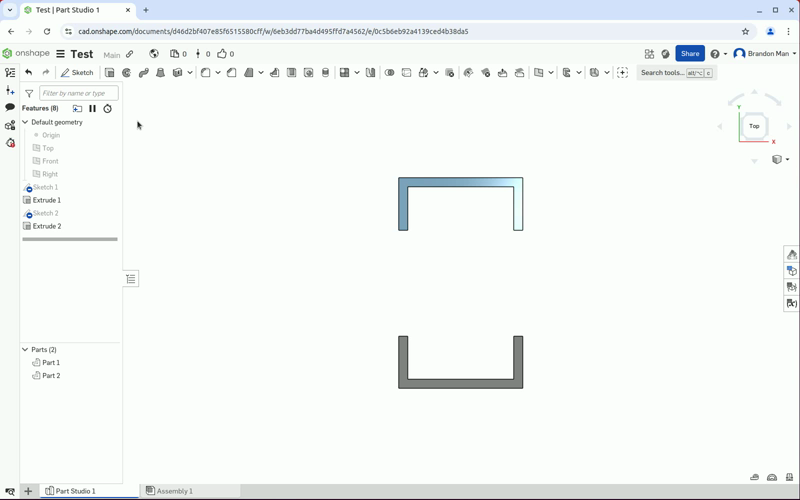
key(shift+h)
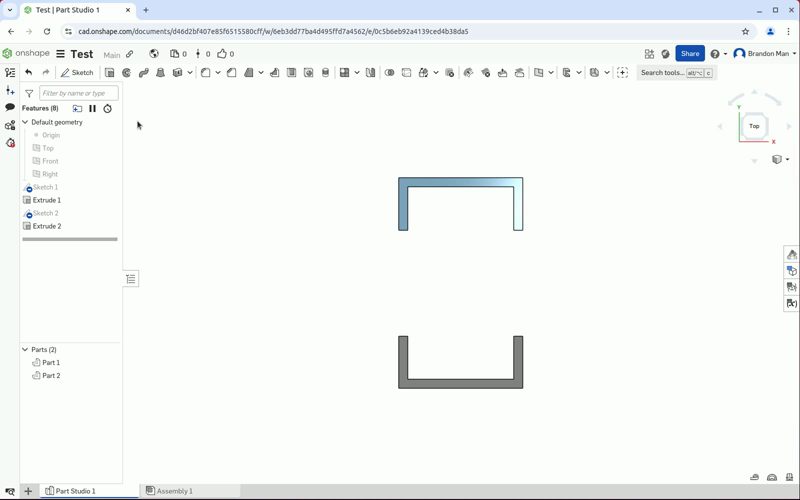
key(shift+h)
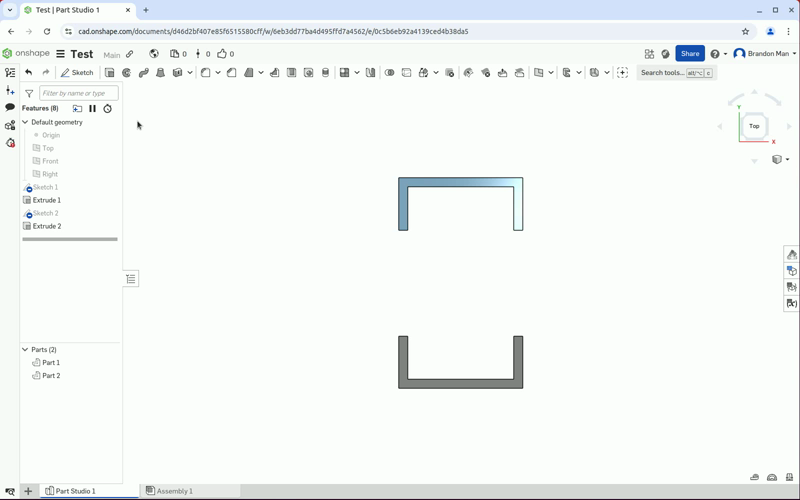
mouse_move(73, 189)
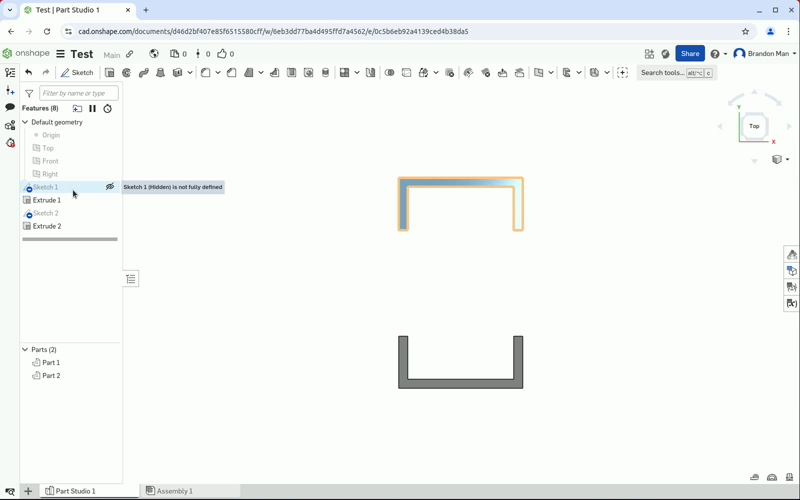
click(73, 189)
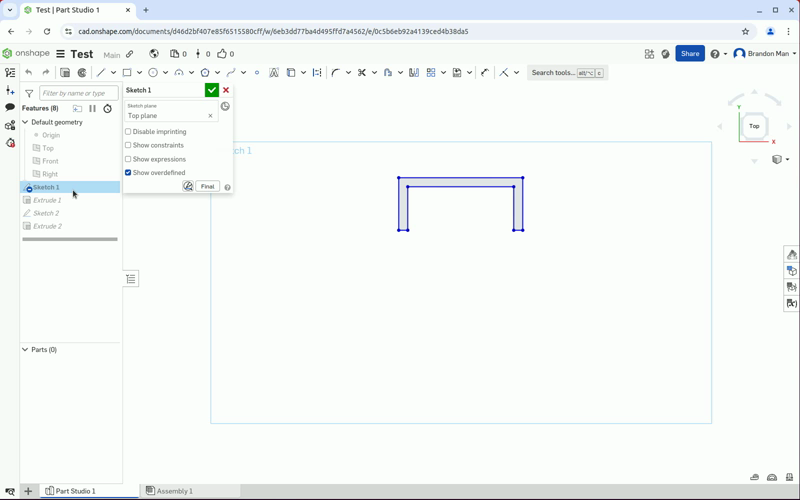
mouse_move(229, 92)
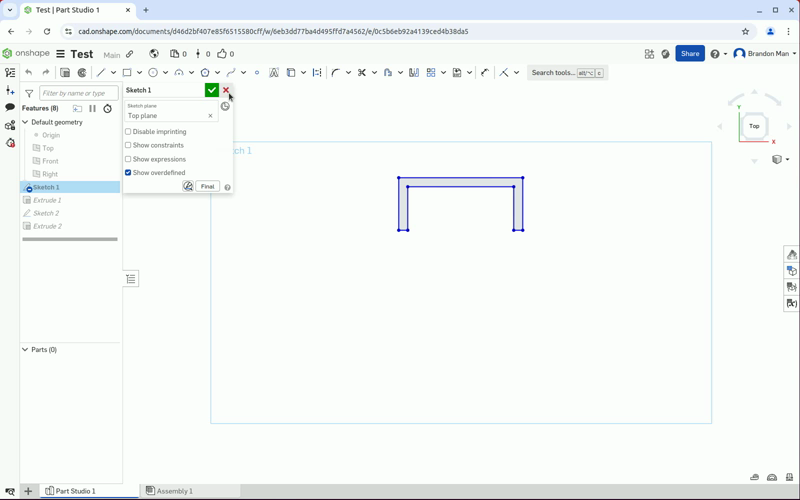
click(229, 92)
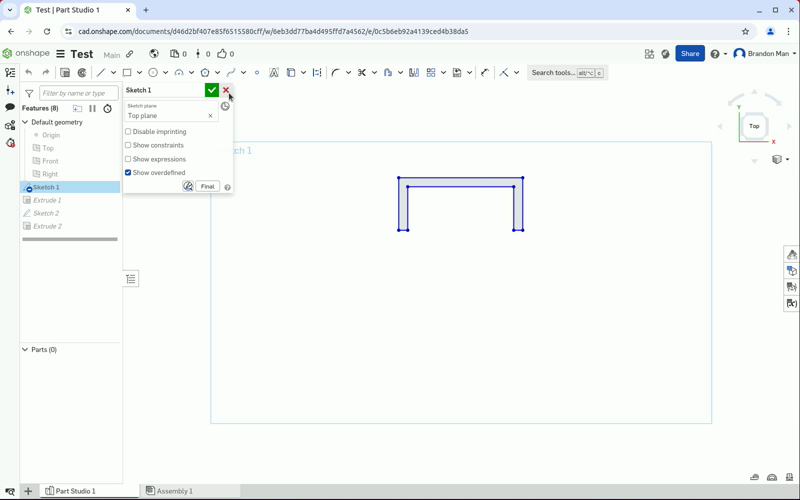
key(shift+s)
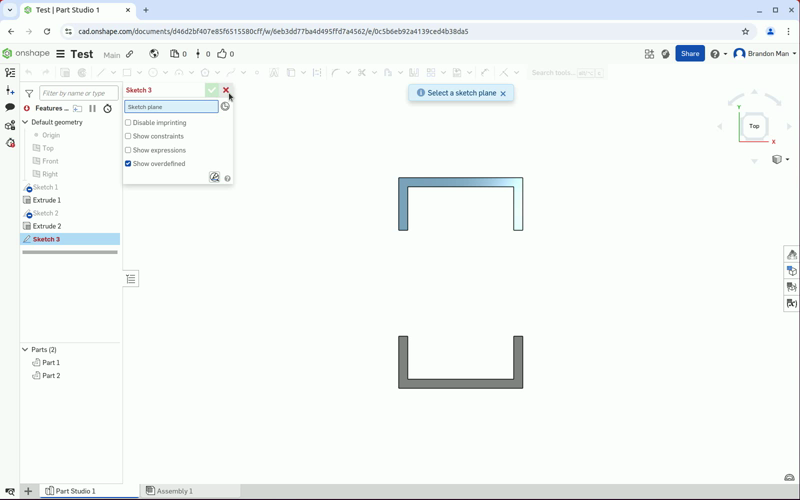
mouse_move(73, 150)
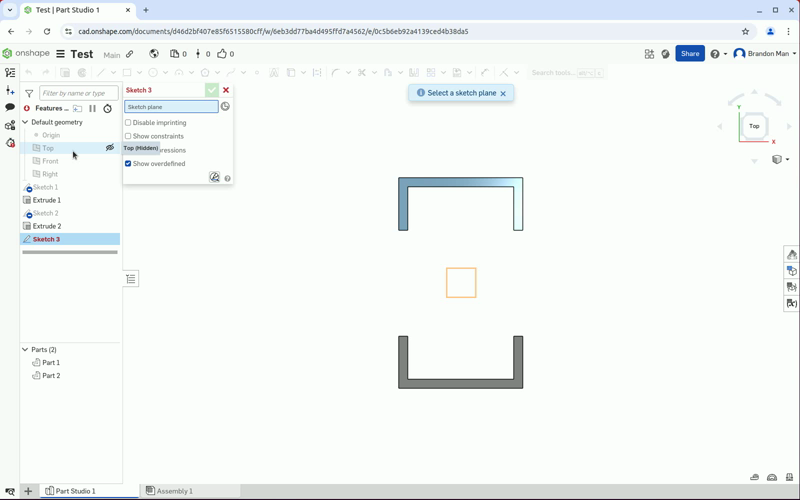
click(73, 150)
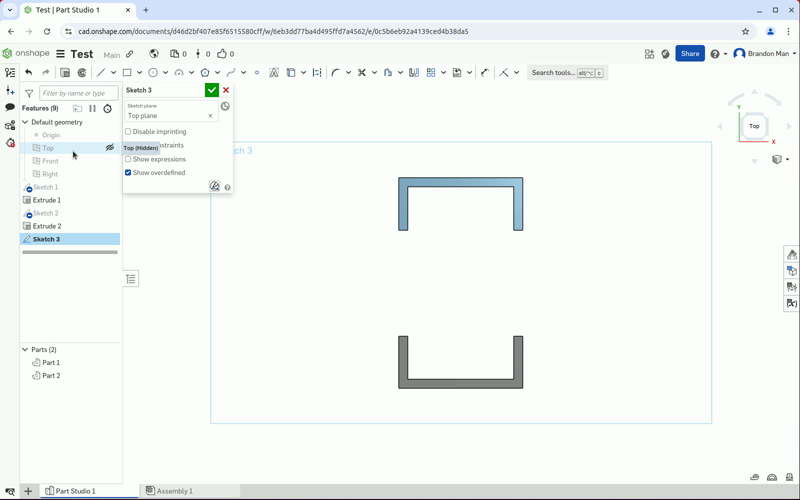
mouse_move(73, 352)
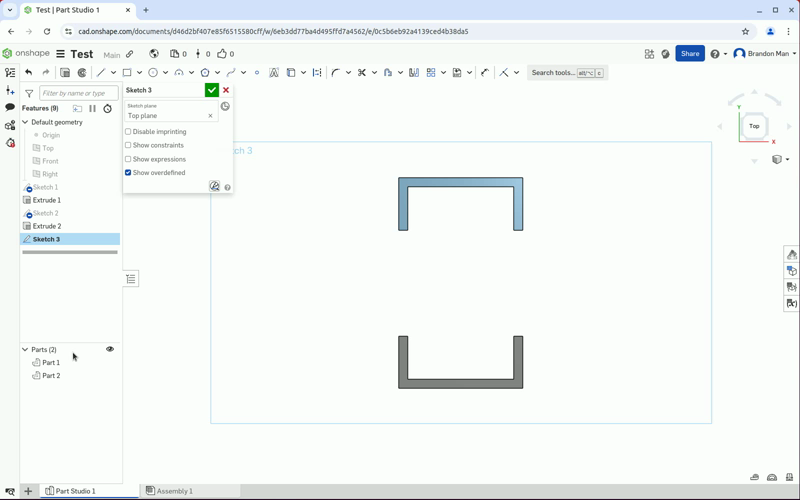
key(y)
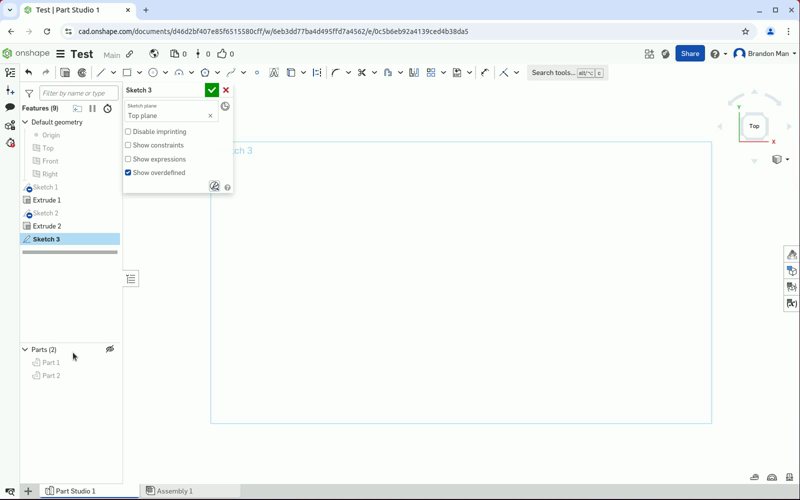
key(l)
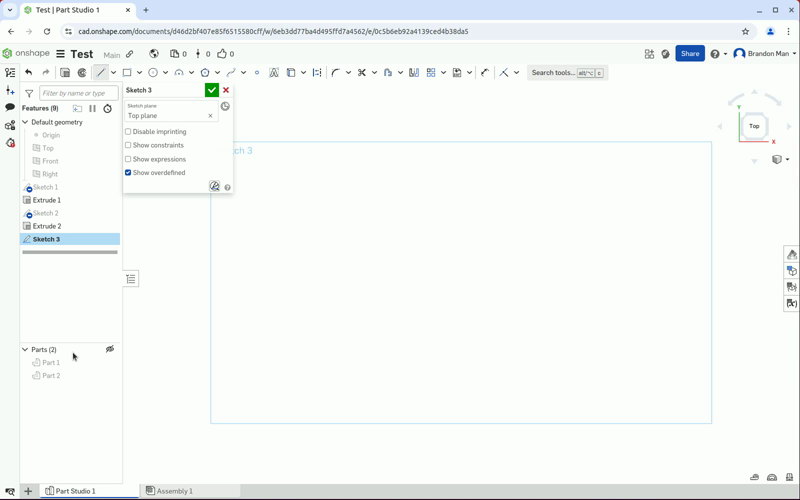
key_down(shift)
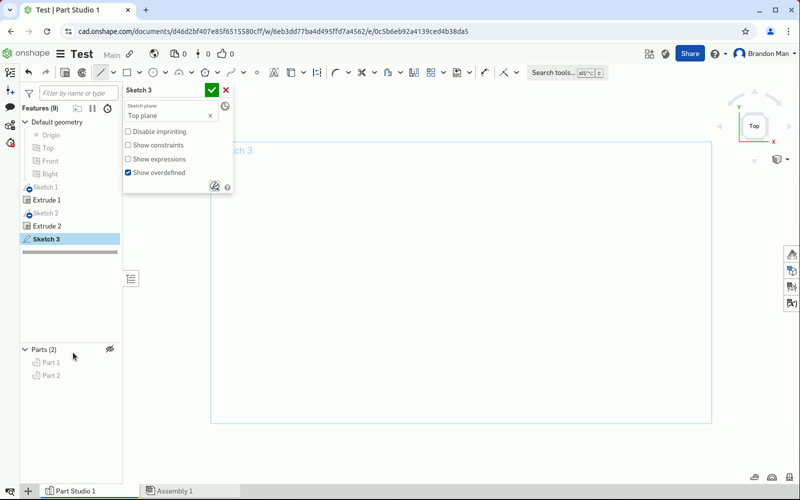
mouse_move(398, 335)
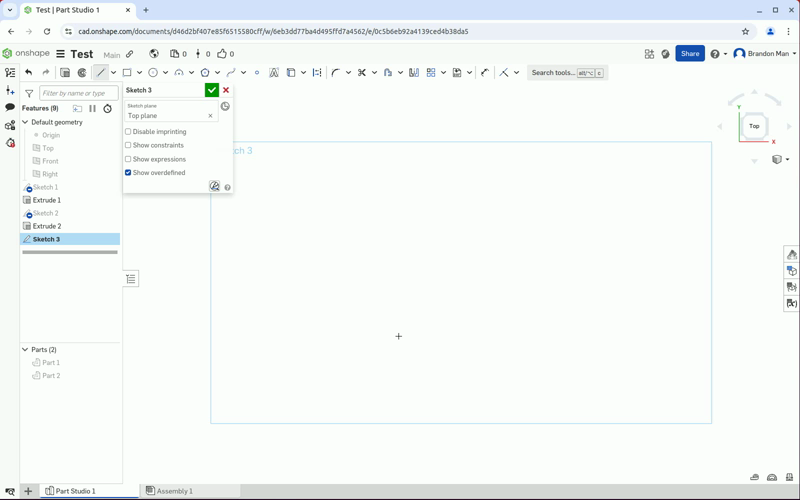
click(398, 335)
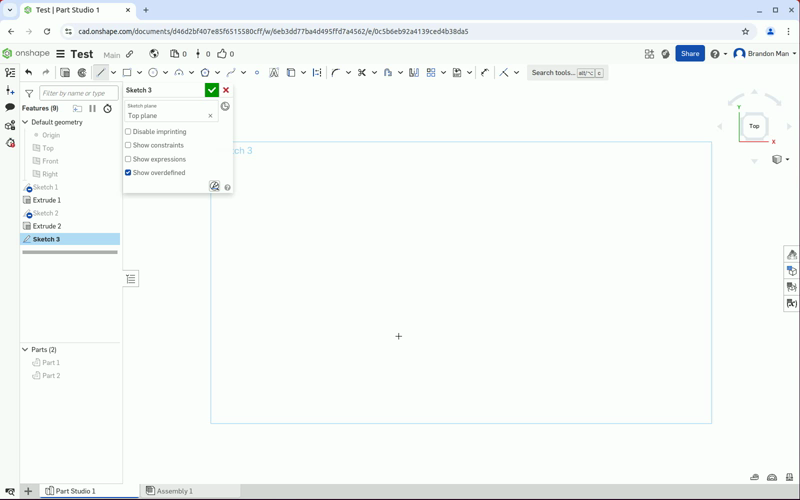
key_up(shift)
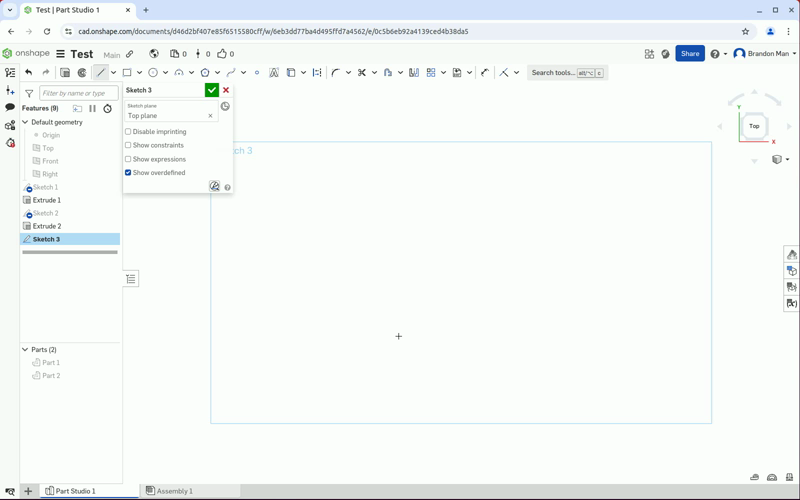
key_down(shift)
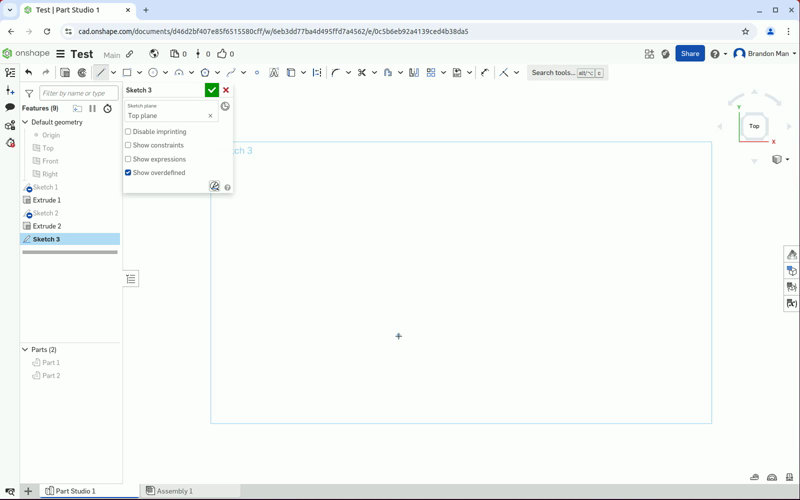
mouse_move(428, 335)
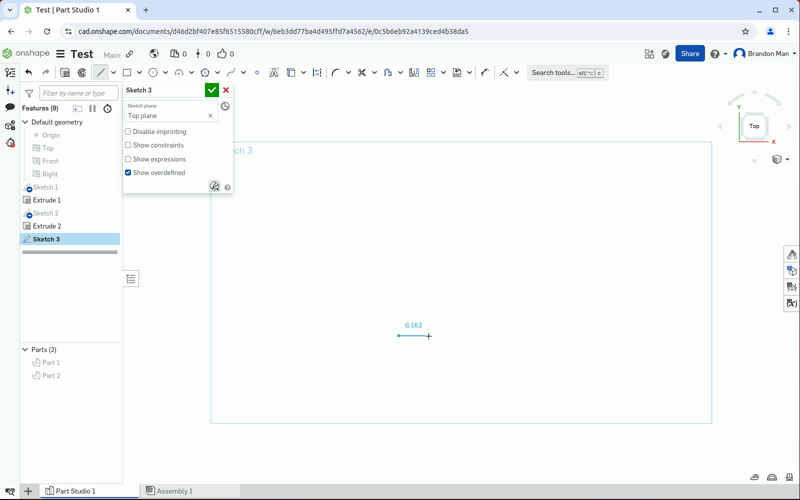
mouse_move(407, 335)
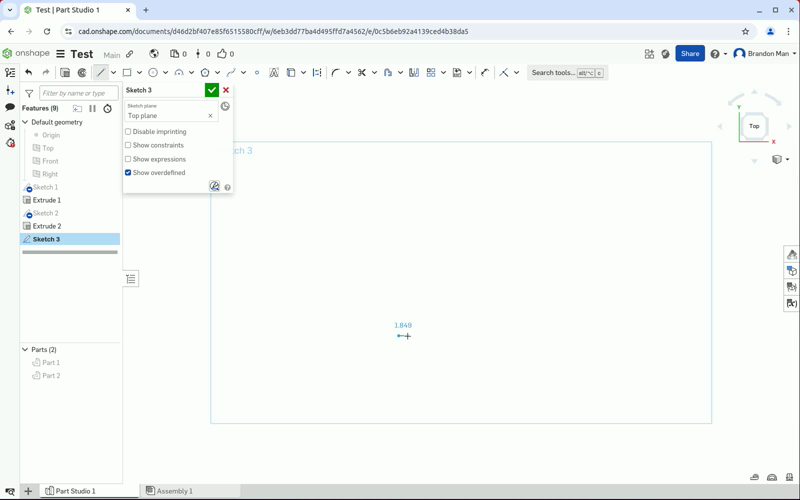
click(407, 335)
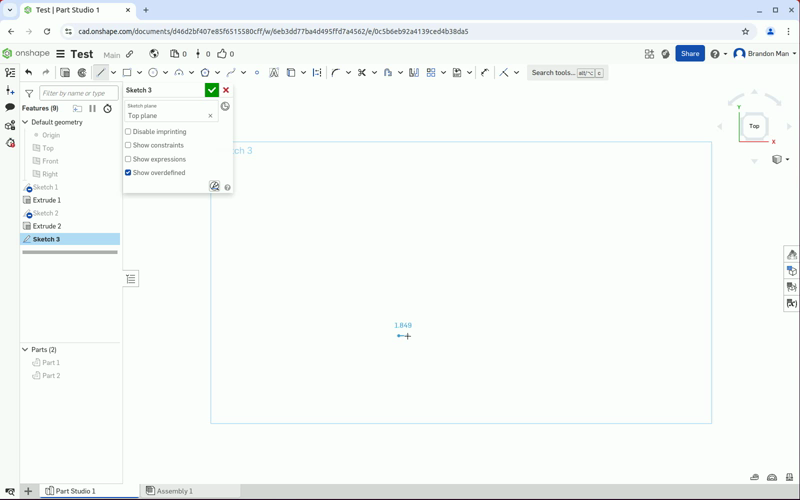
key_up(shift)
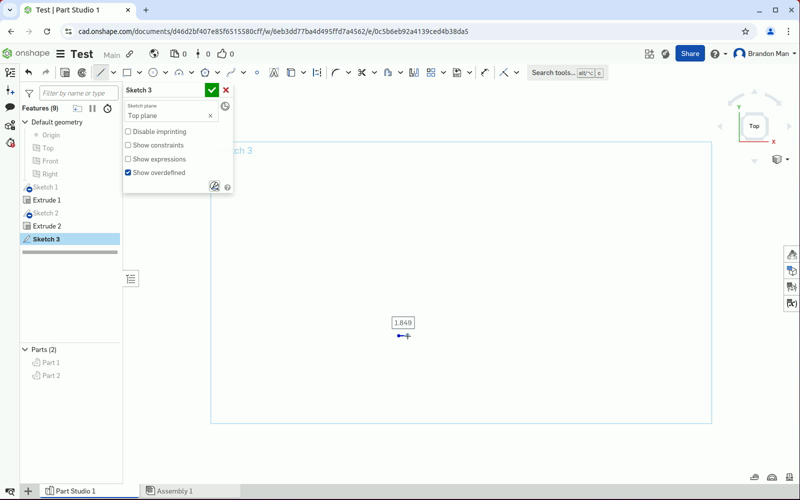
key_down(shift)
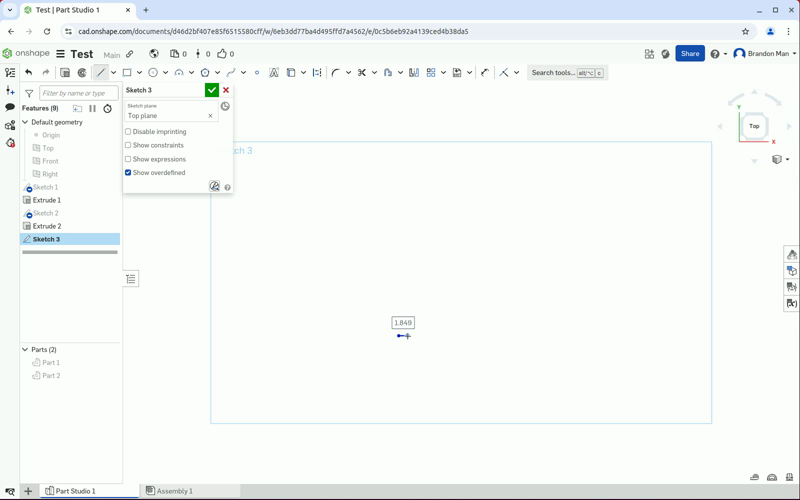
mouse_move(407, 230)
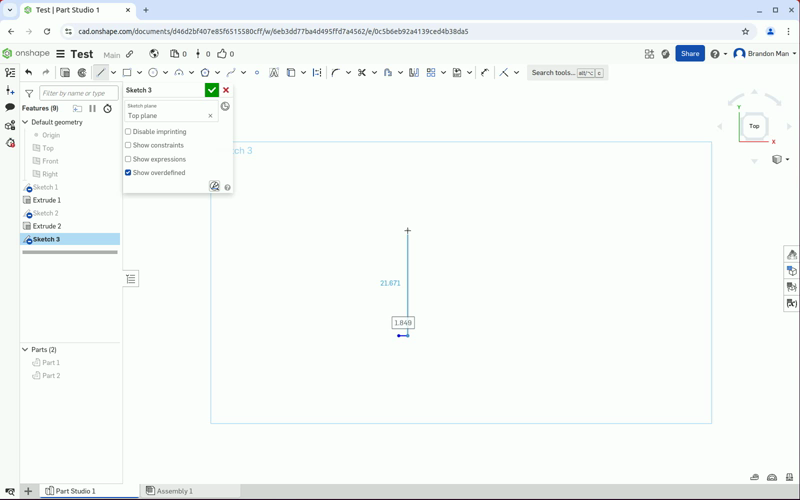
click(407, 230)
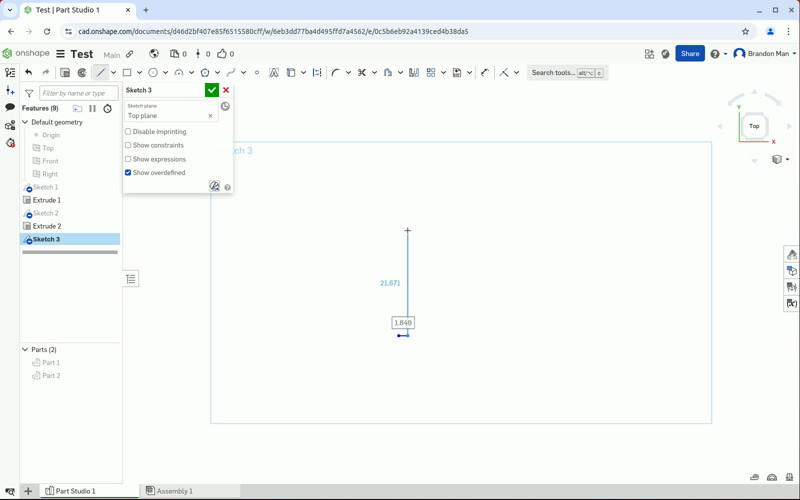
key_up(shift)
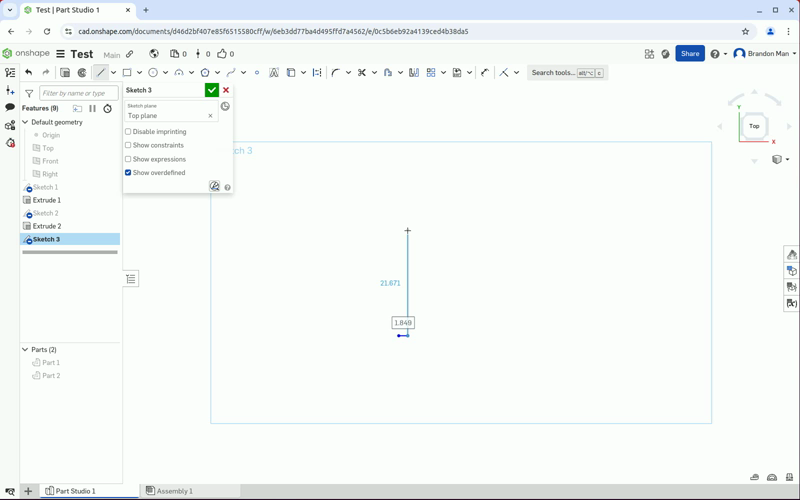
key_down(shift)
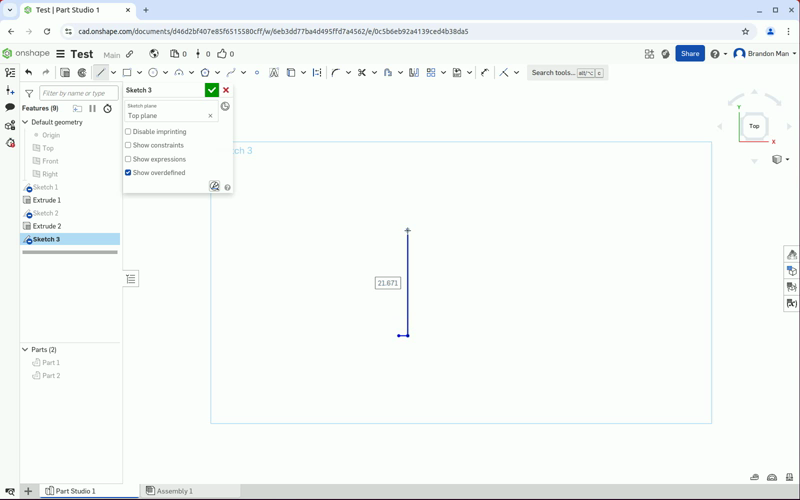
mouse_move(437, 230)
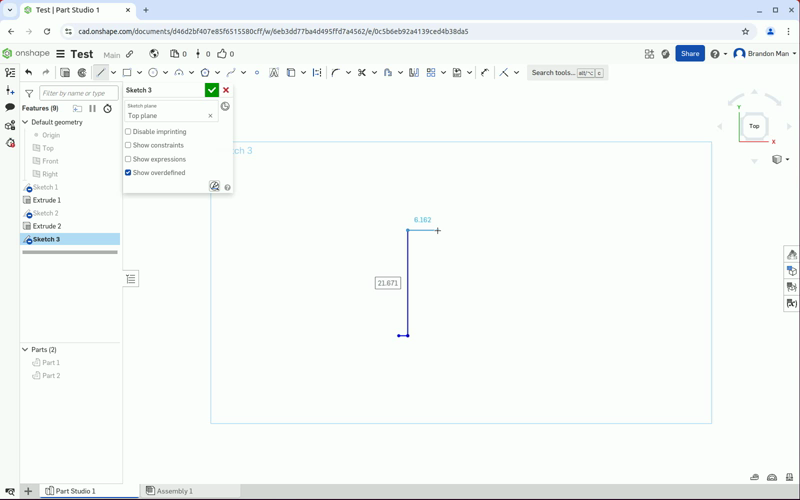
mouse_move(398, 230)
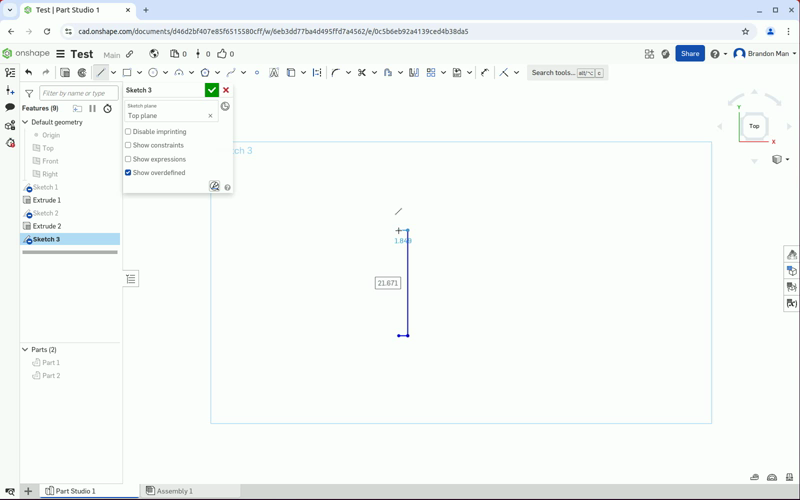
click(398, 230)
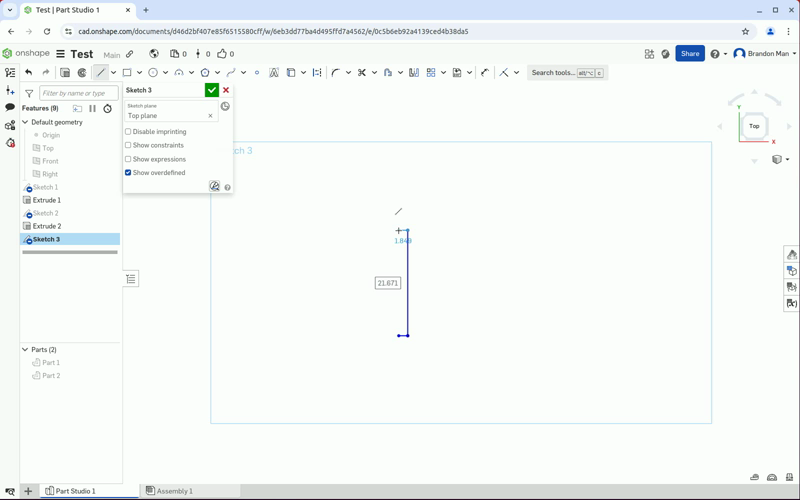
key_up(shift)
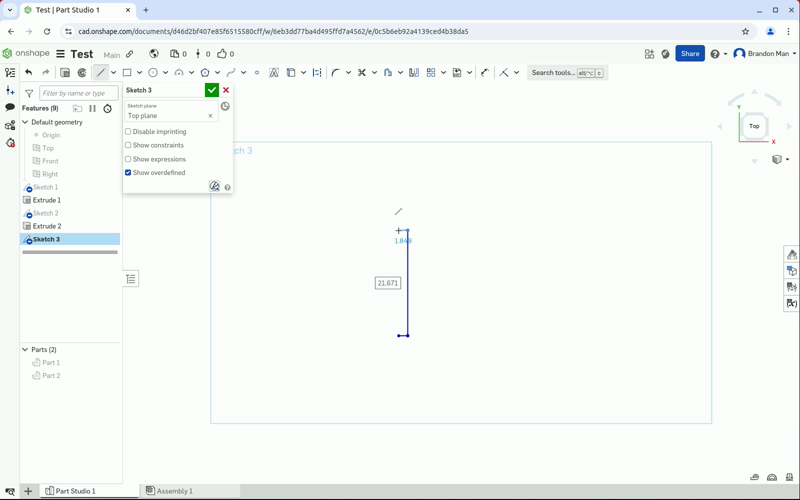
key_down(shift)
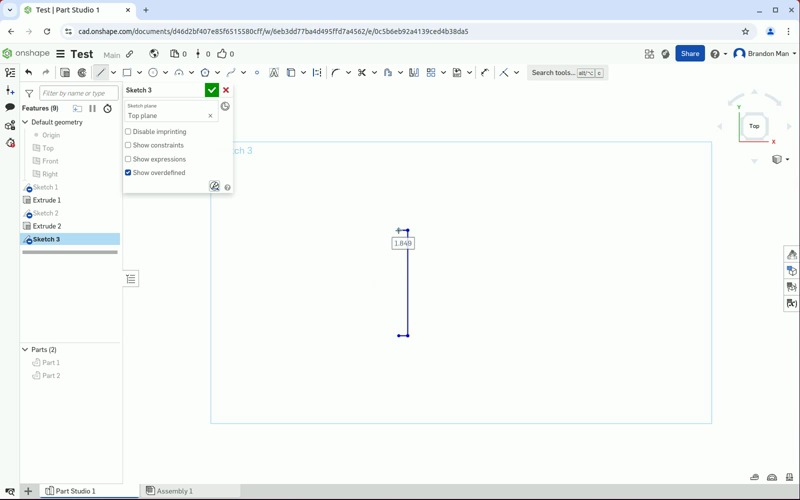
mouse_move(398, 335)
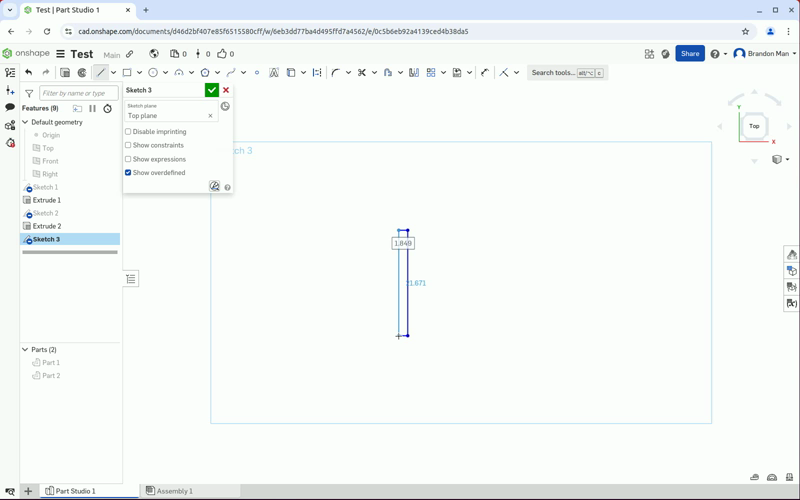
key_up(shift)
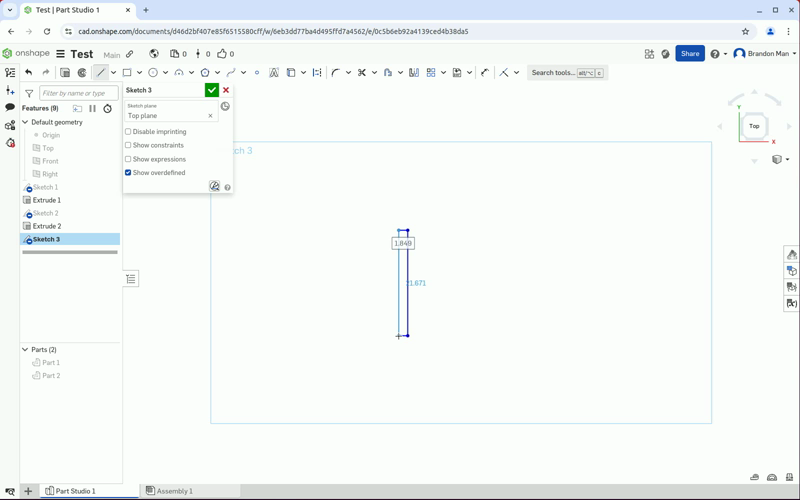
click(398, 335)
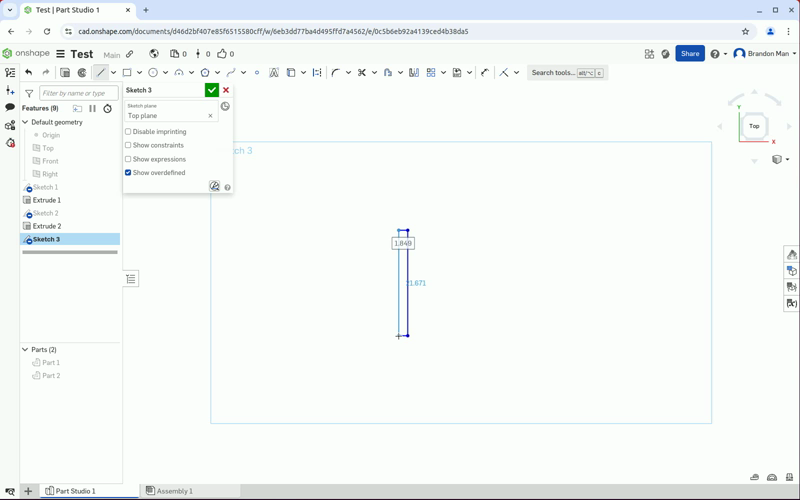
key(esc)
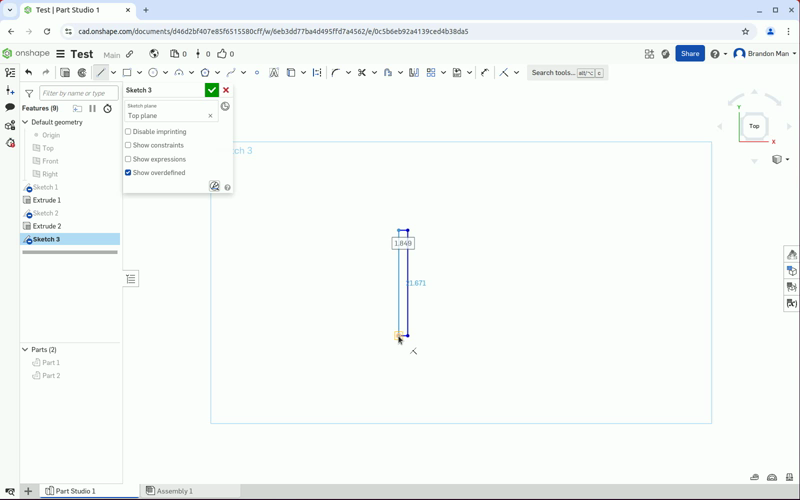
mouse_move(402, 267)
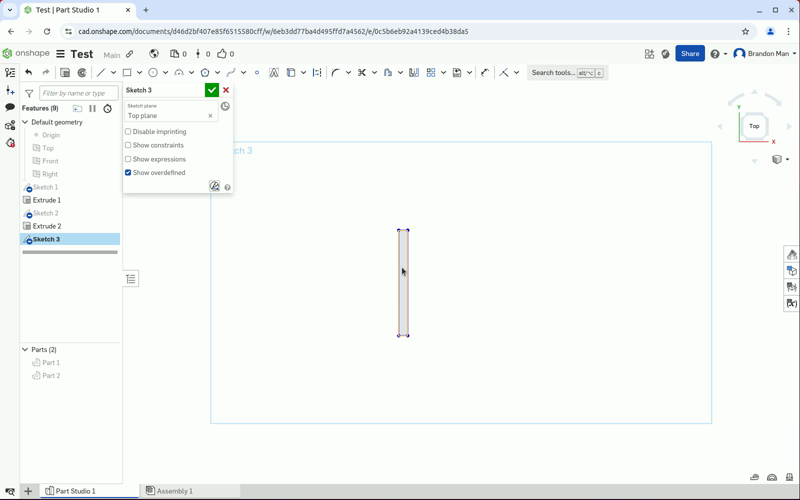
scroll(6)
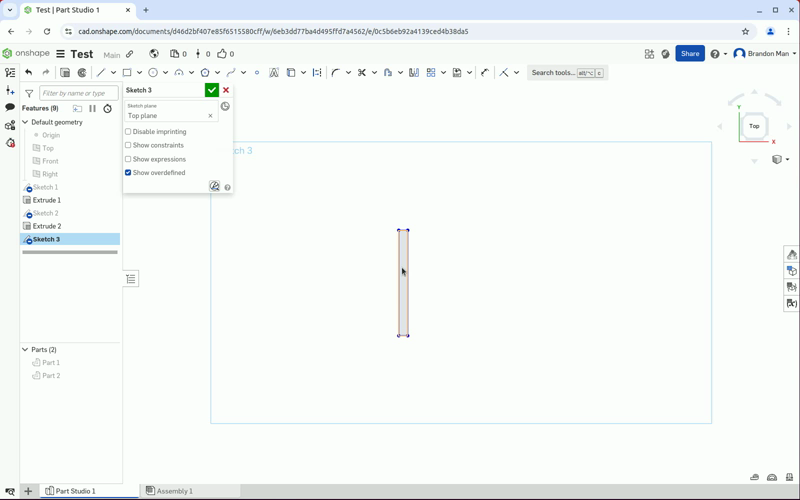
scroll(6)
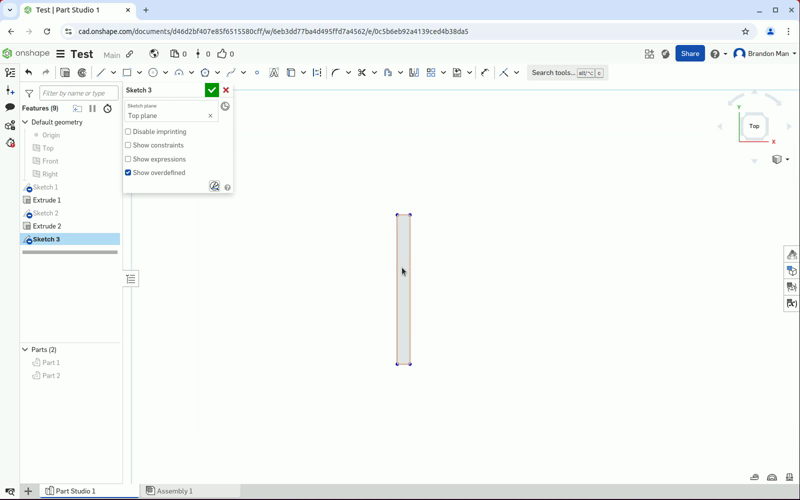
scroll(6)
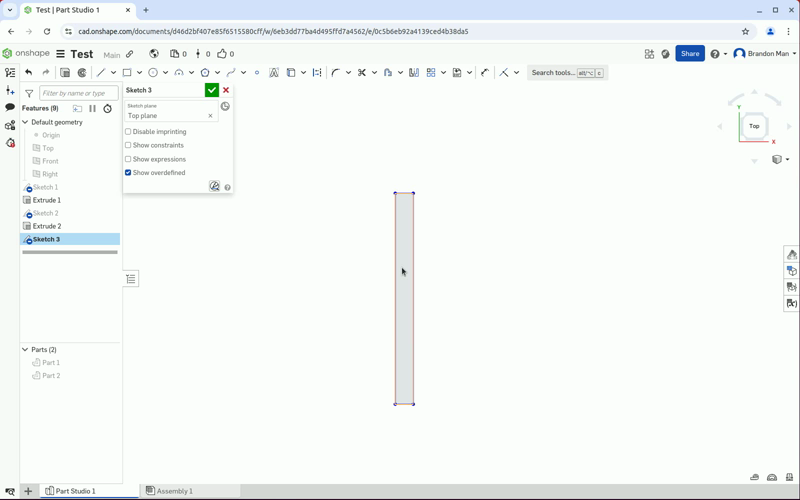
scroll(6)
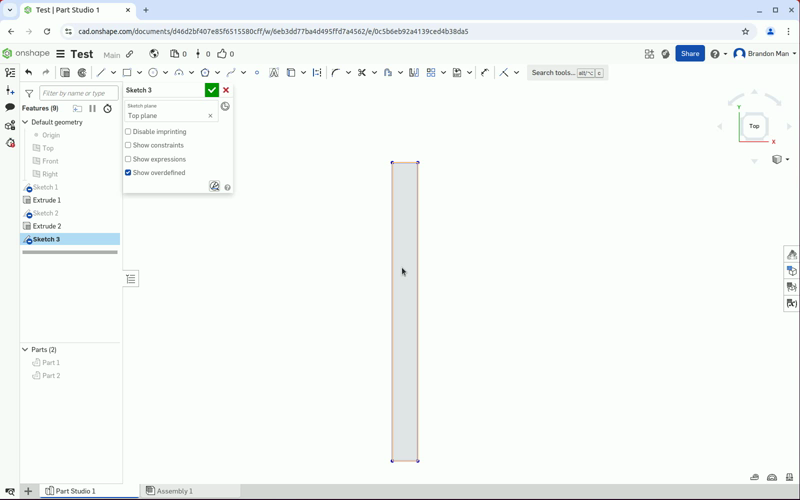
scroll(6)
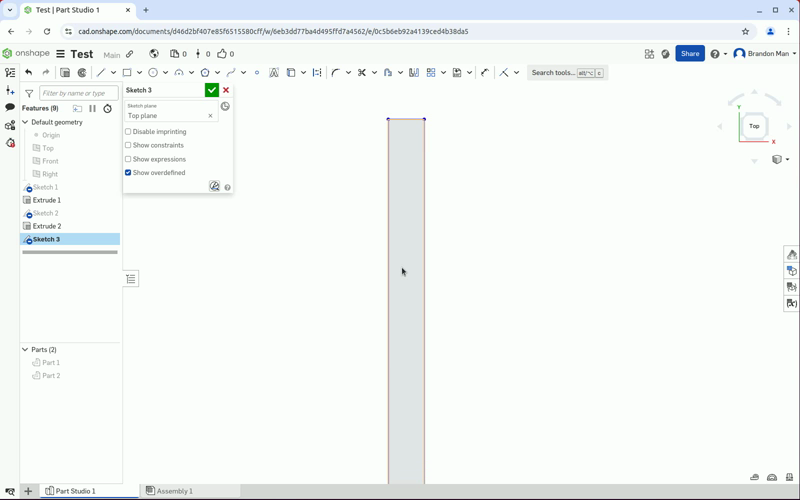
scroll(6)
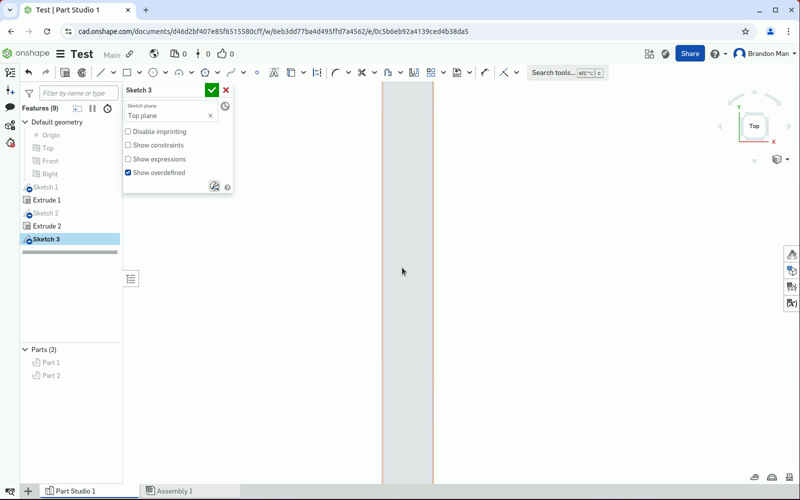
scroll(6)
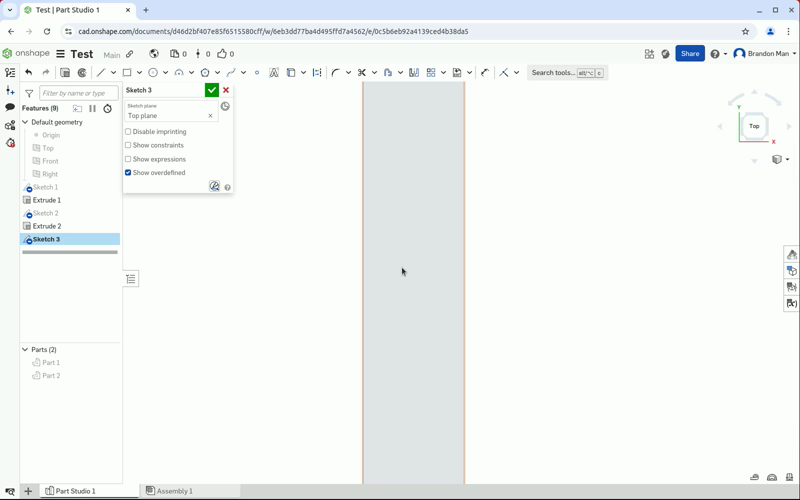
click(402, 267)
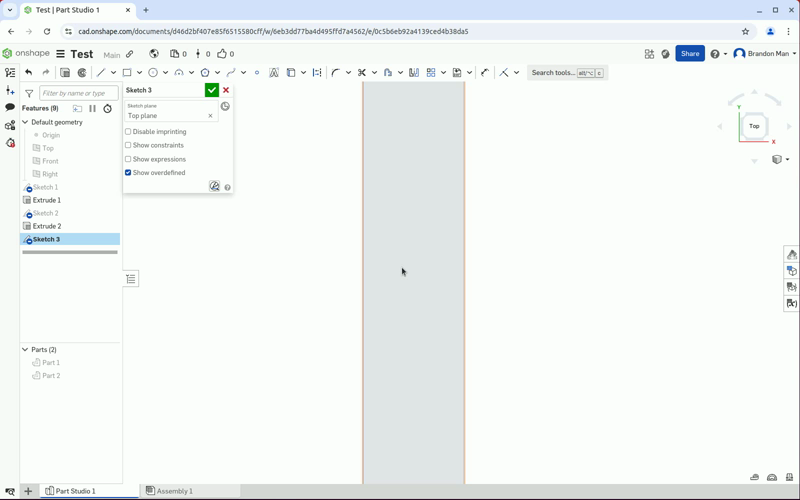
scroll(-6)
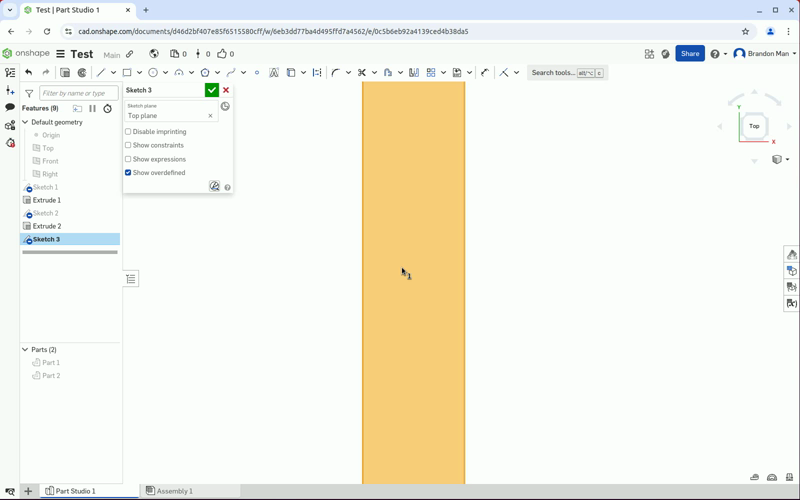
scroll(-6)
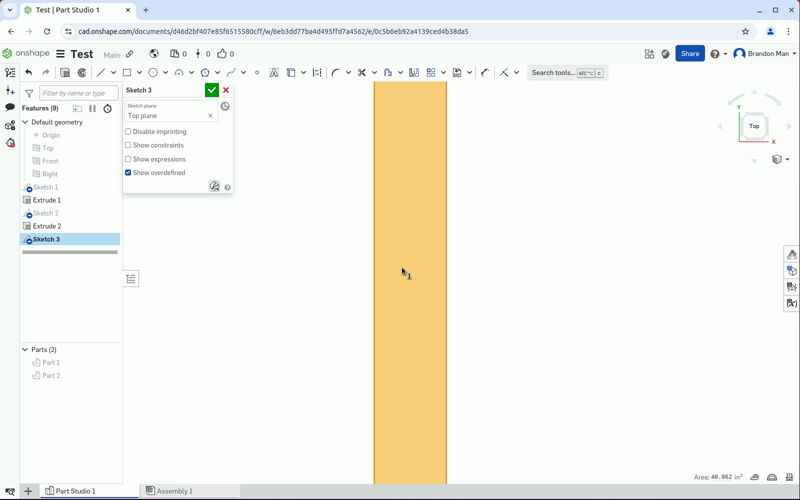
scroll(-6)
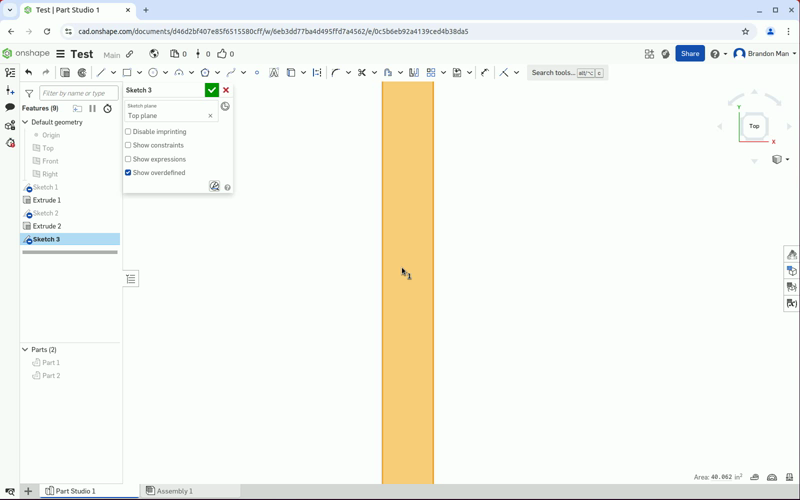
scroll(-6)
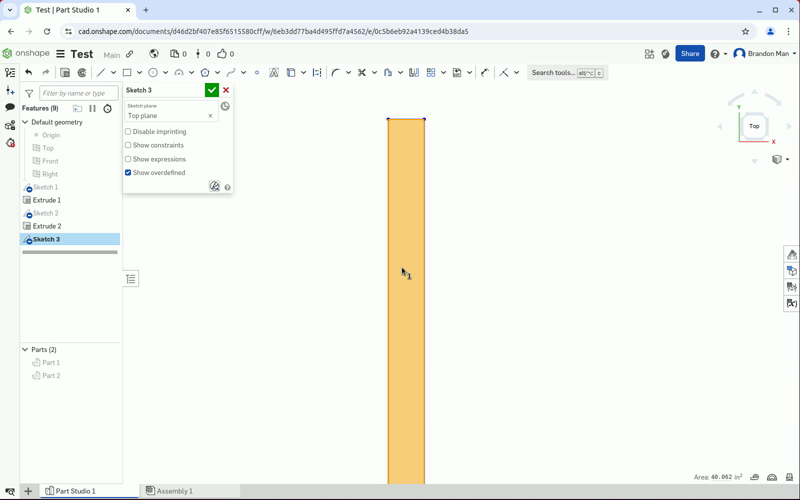
scroll(-6)
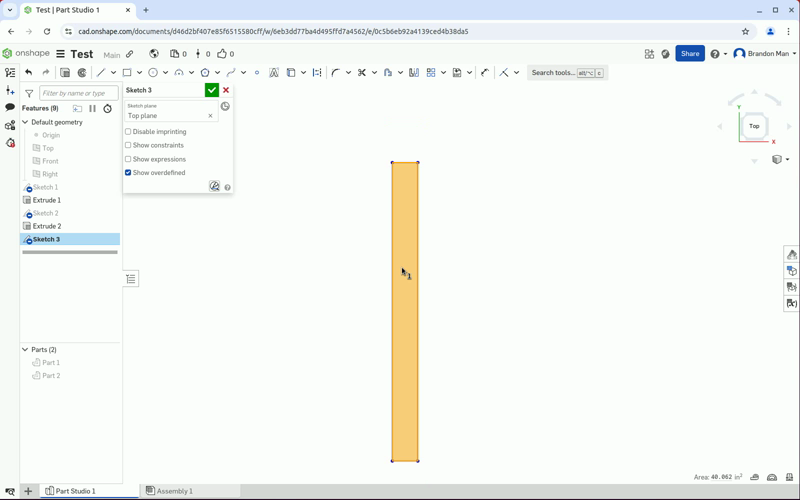
scroll(-6)
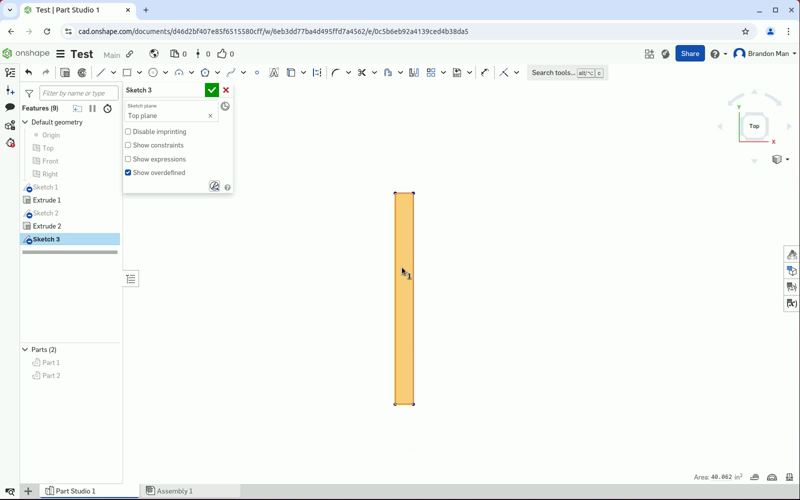
scroll(-6)
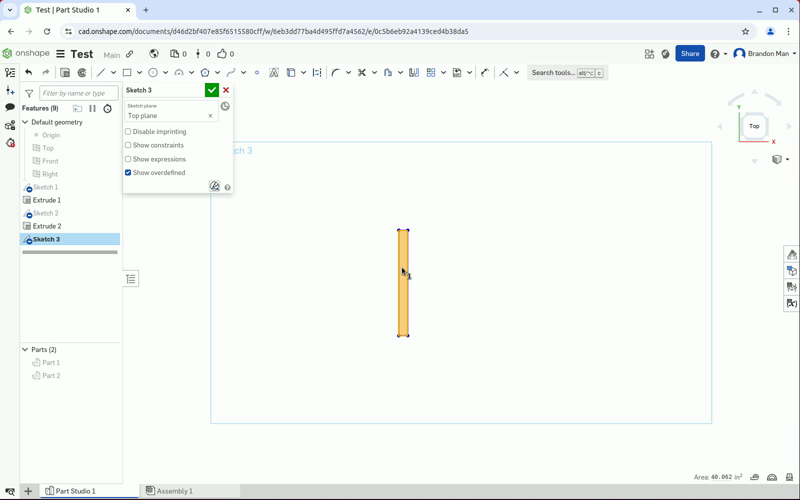
mouse_move(73, 352)
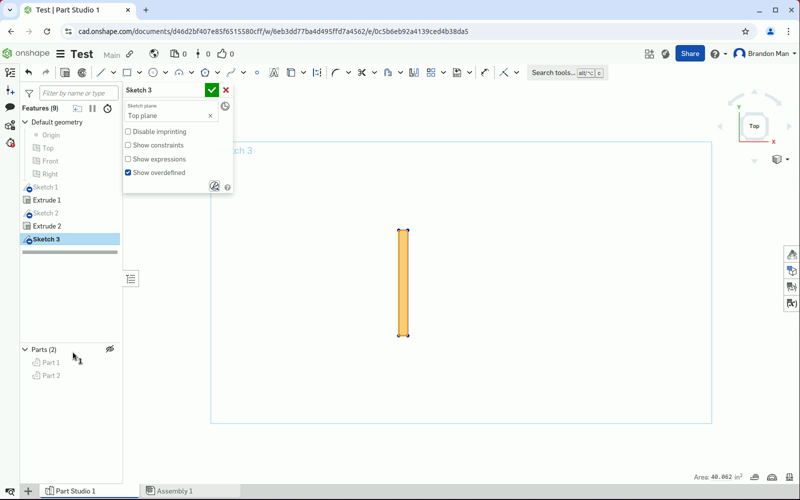
key(shift+y)
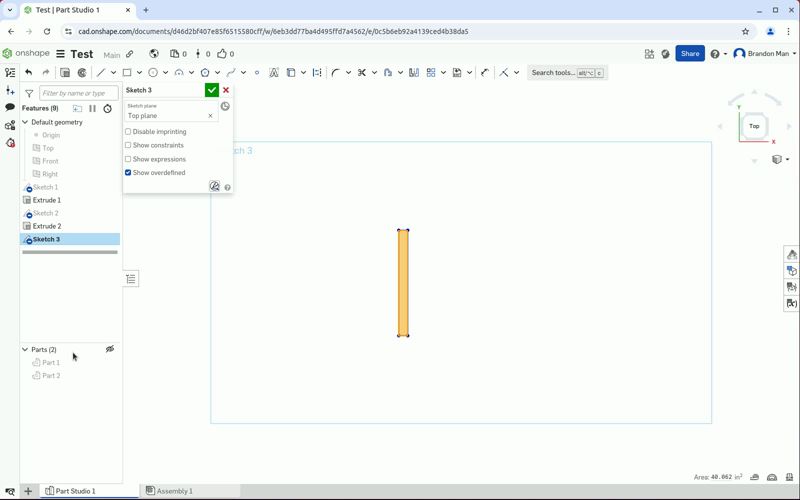
key(shift+e)
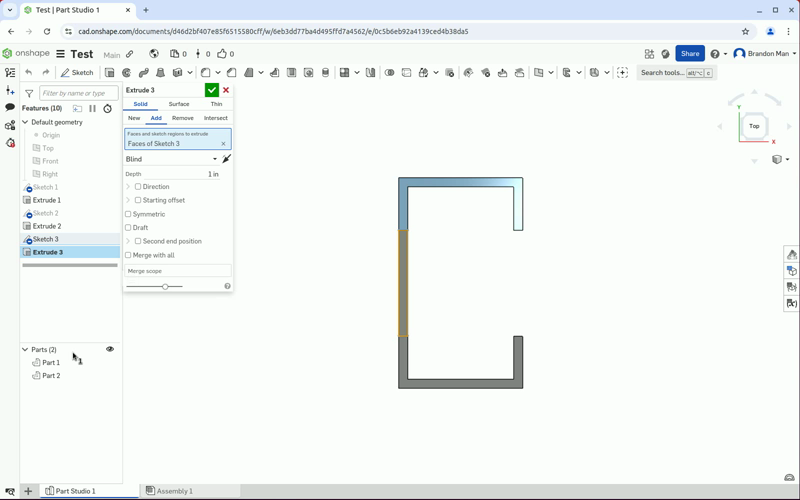
mouse_move(143, 106)
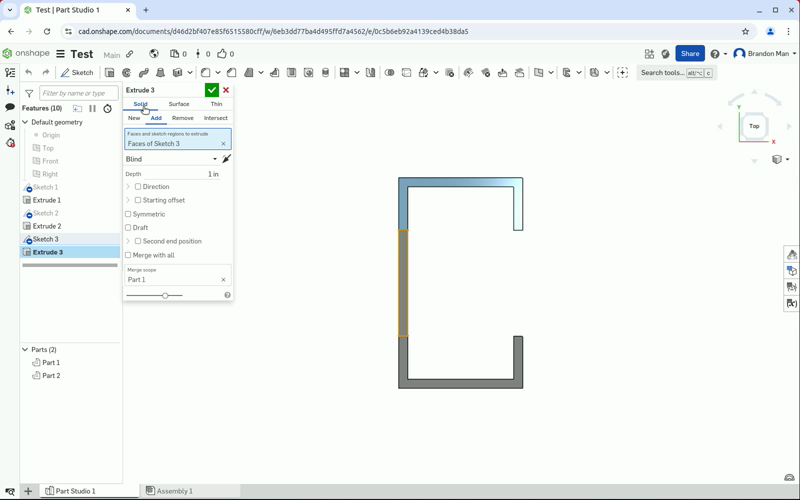
click(143, 106)
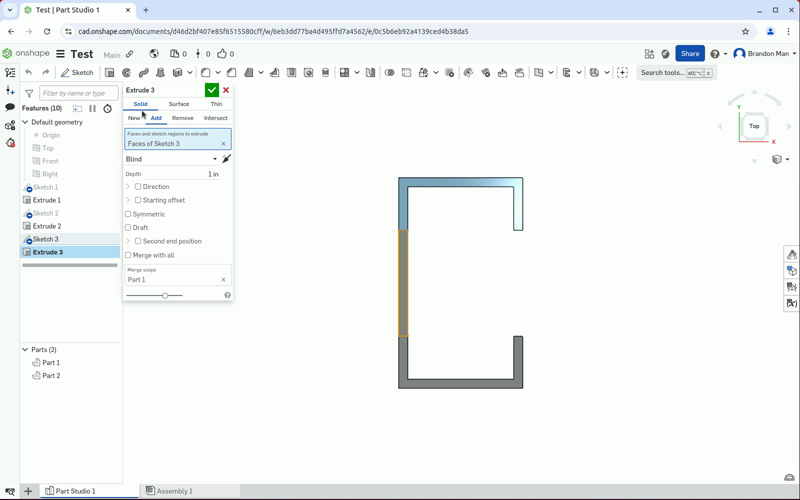
mouse_move(137, 120)
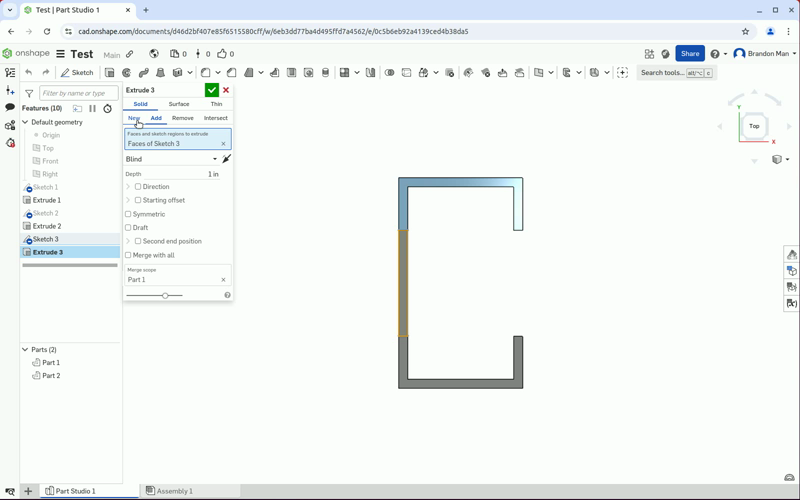
click(137, 120)
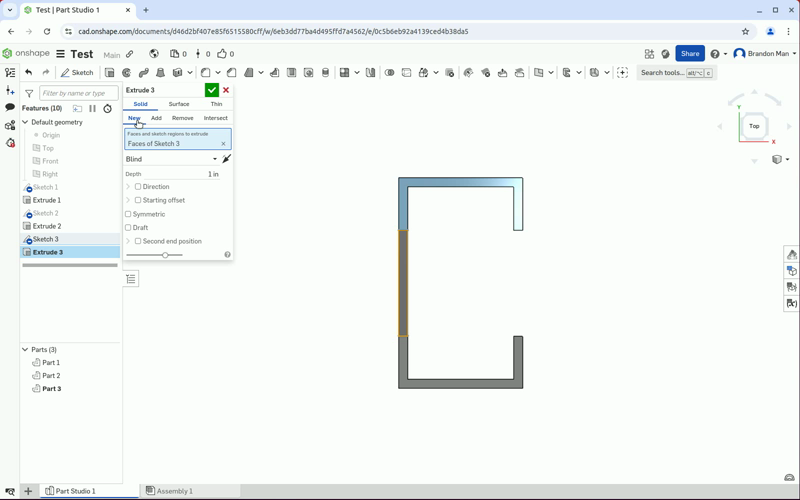
key(tab, 4)
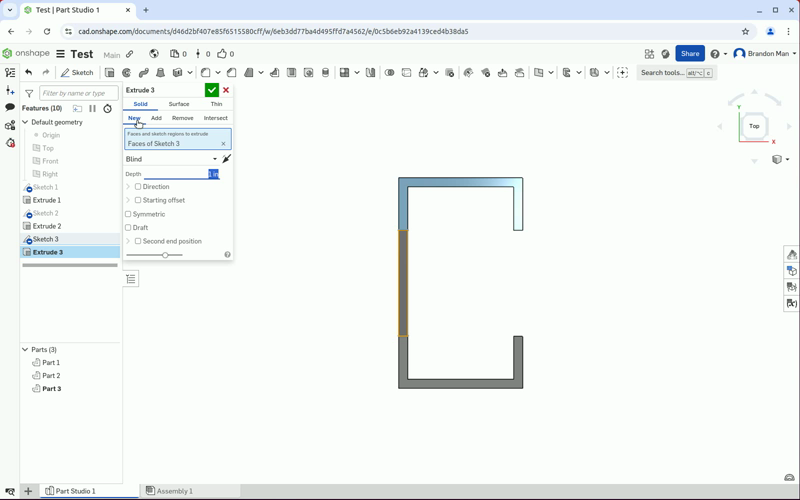
text(13.961)
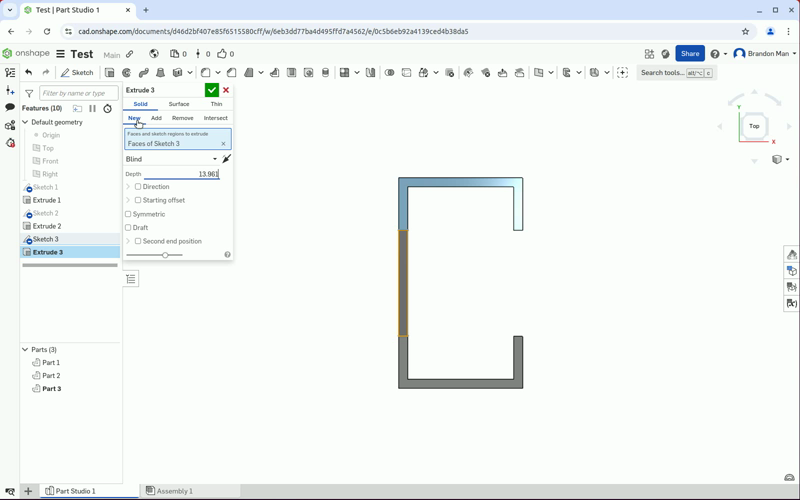
key(enter)
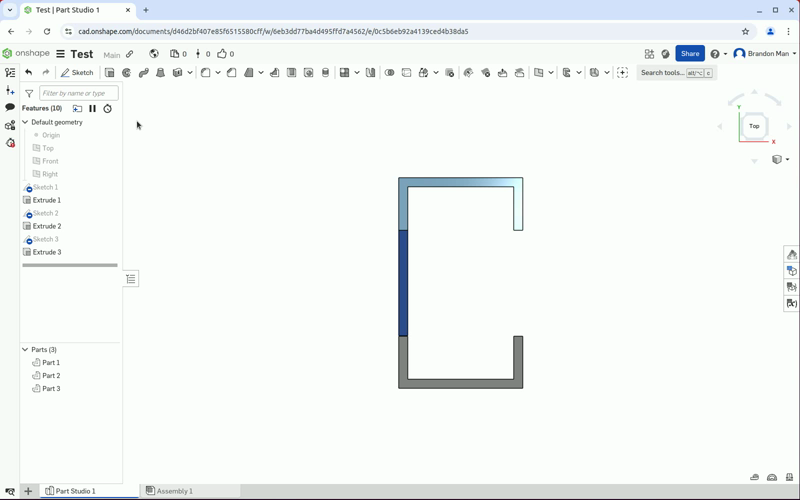
key(shift+h)
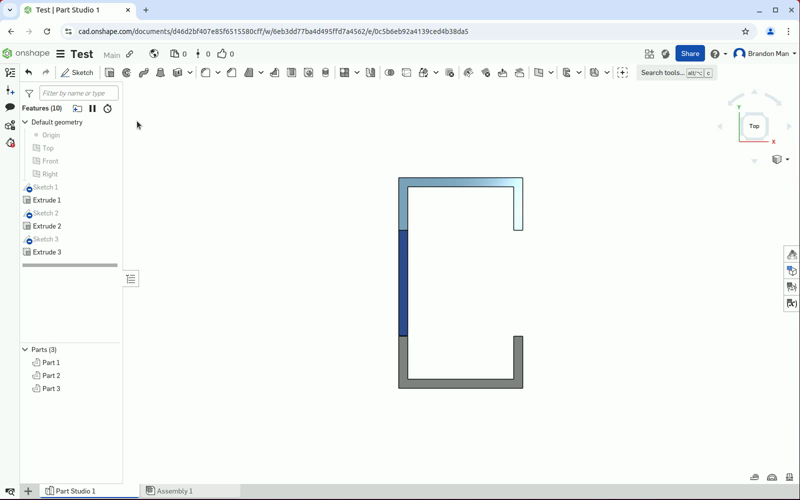
key(shift+h)
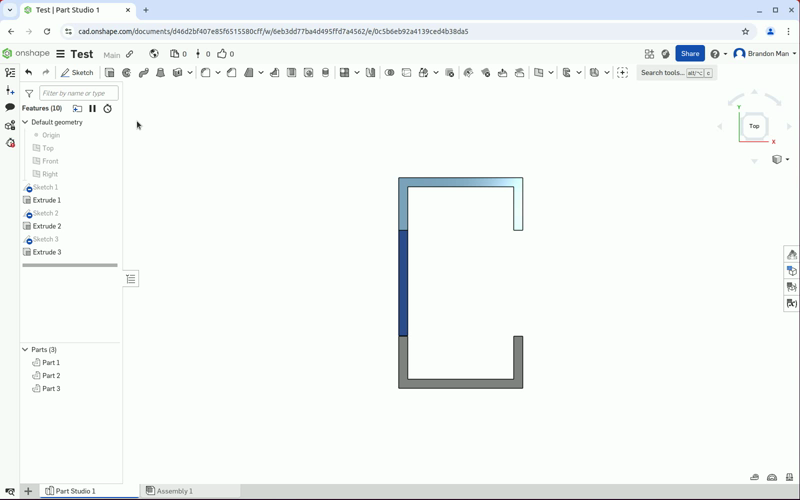
mouse_move(73, 189)
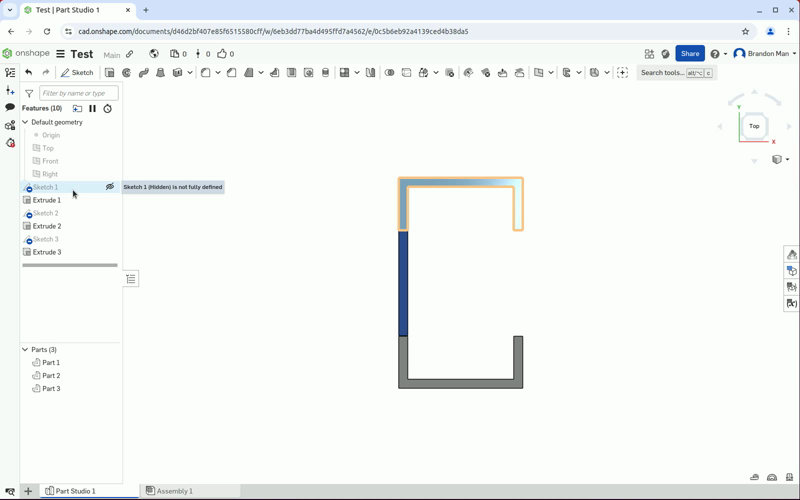
click(73, 189)
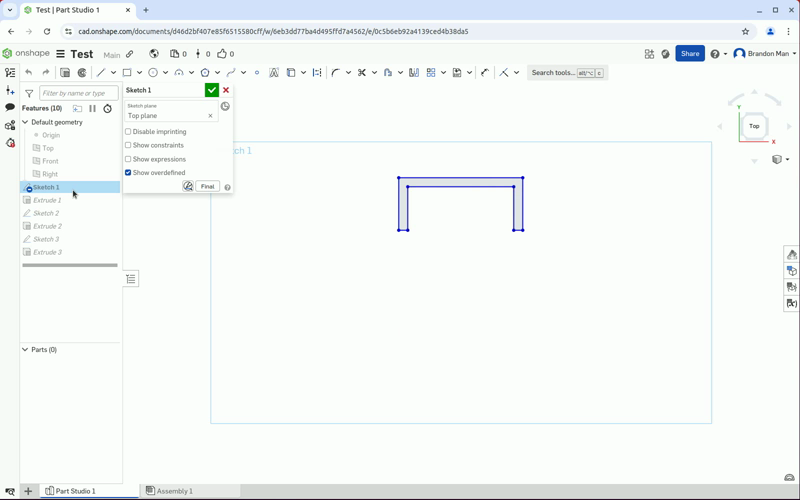
mouse_move(229, 92)
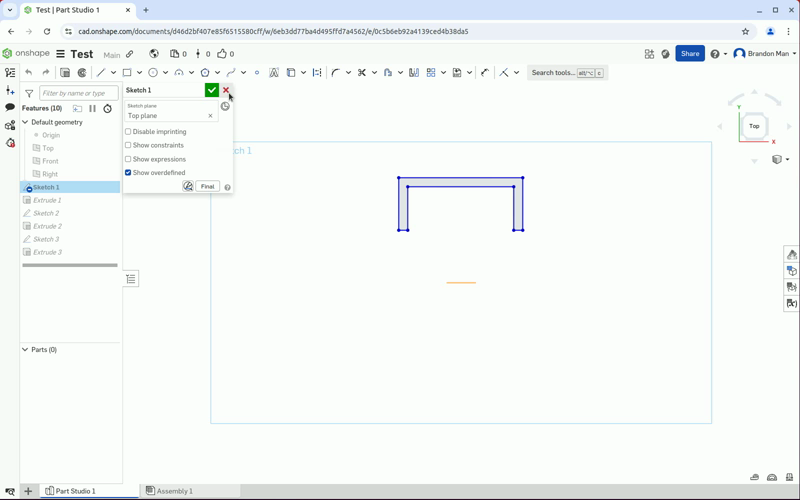
click(229, 92)
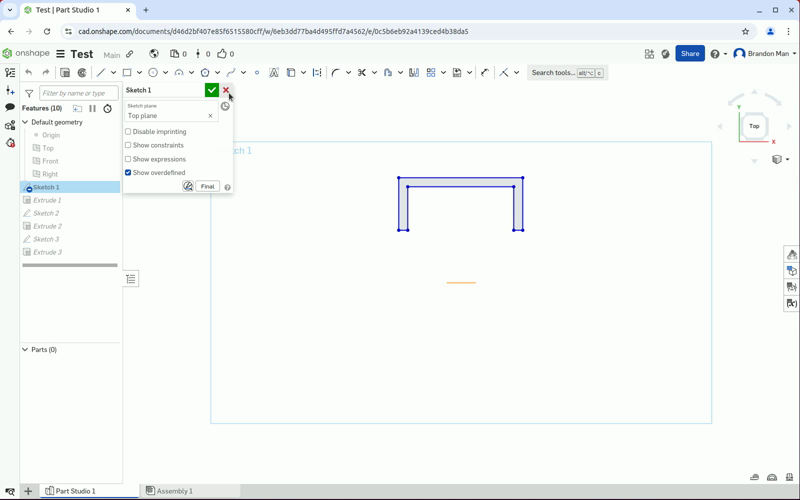
key(shift+s)
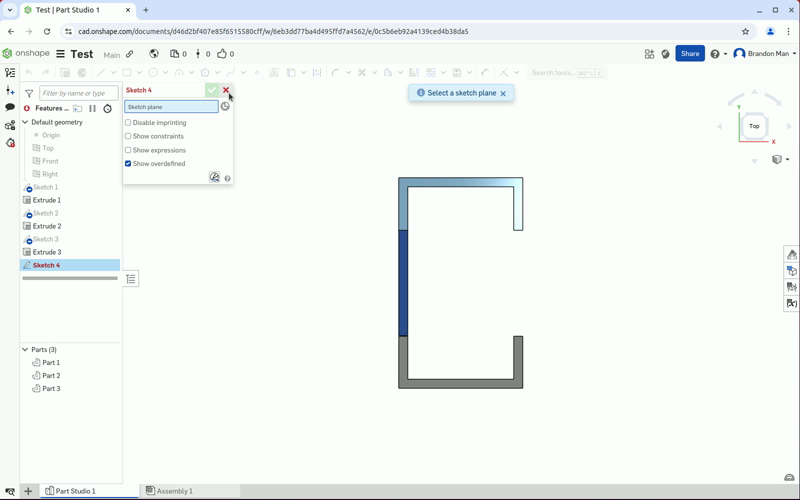
mouse_move(73, 150)
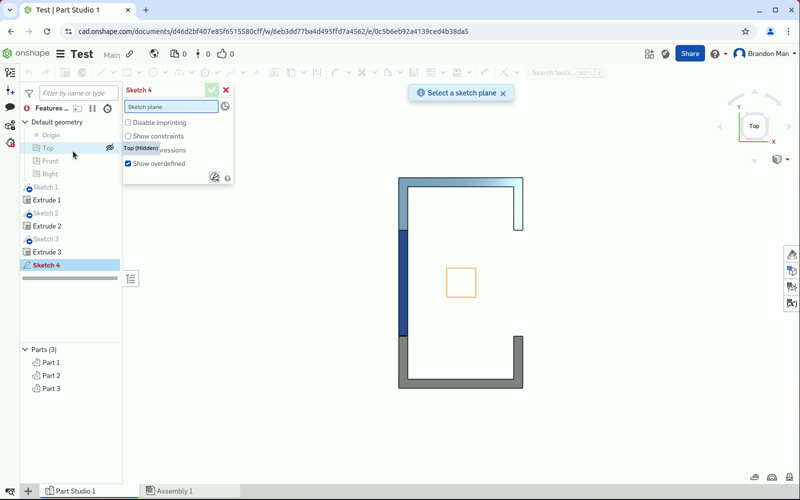
click(73, 150)
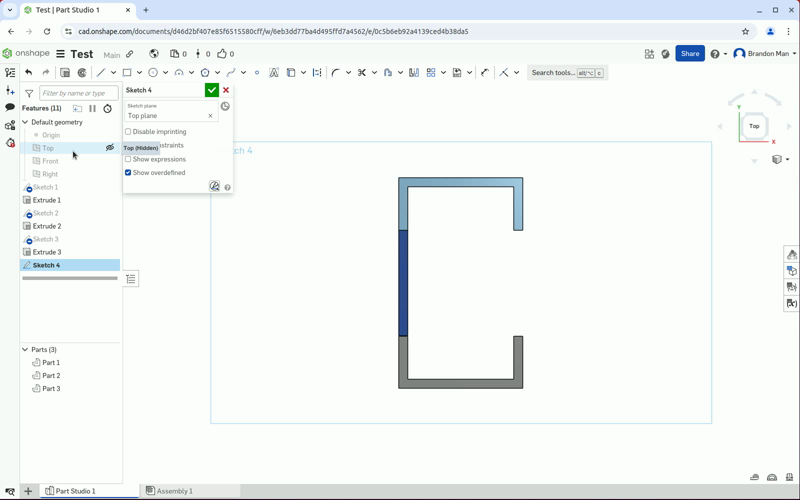
mouse_move(73, 352)
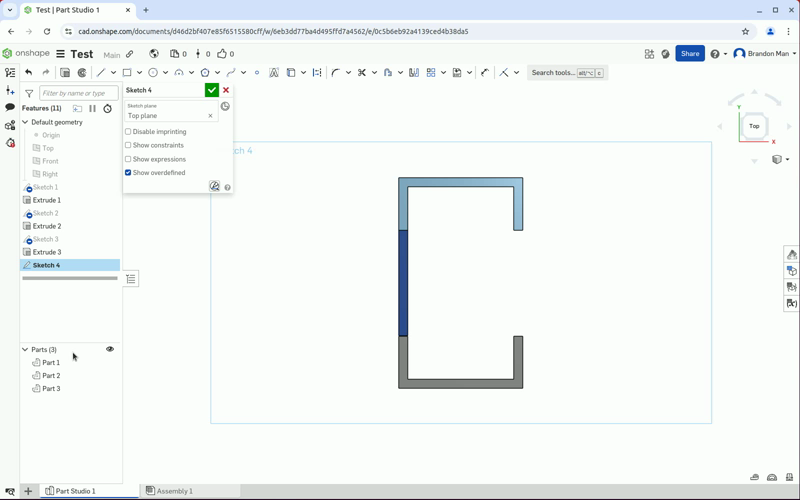
key(y)
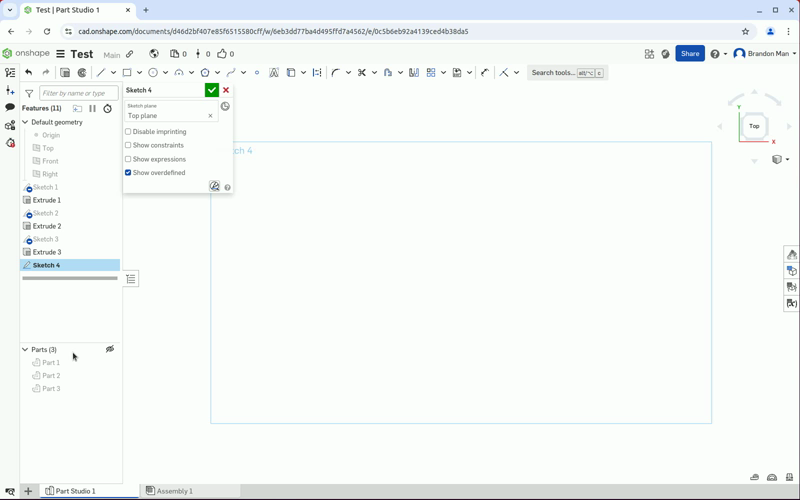
key(l)
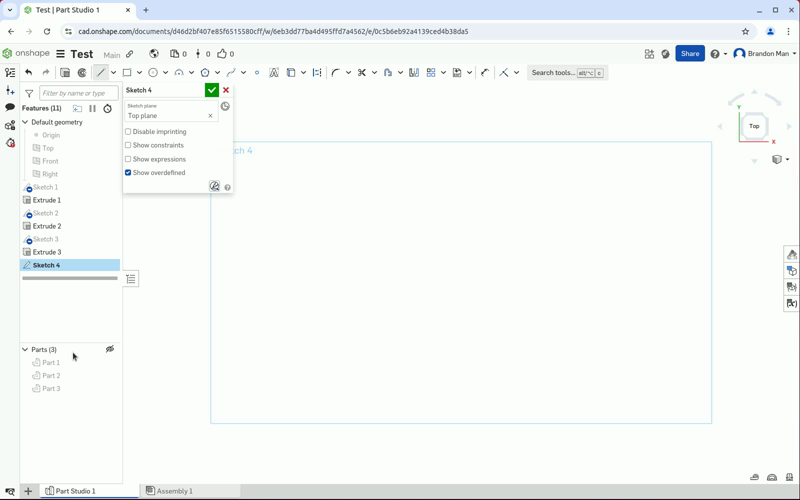
key_down(shift)
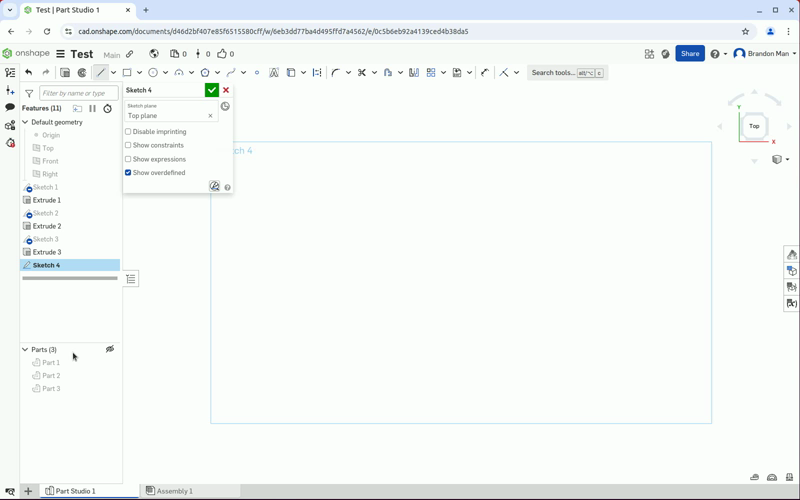
mouse_move(513, 335)
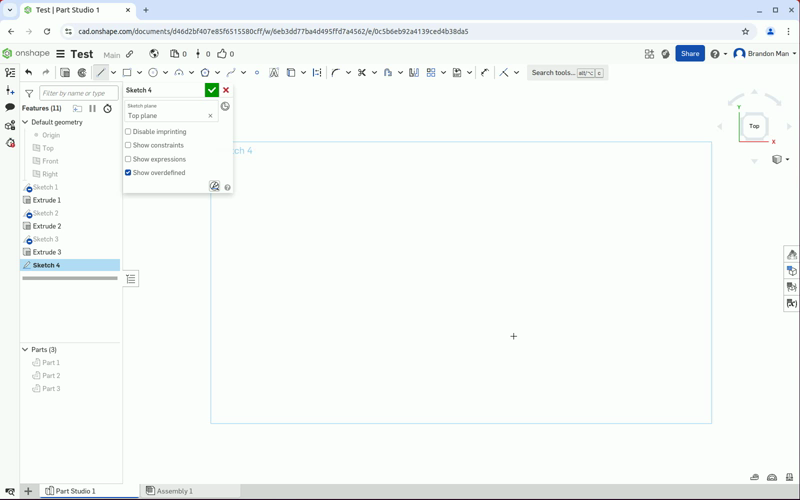
click(513, 335)
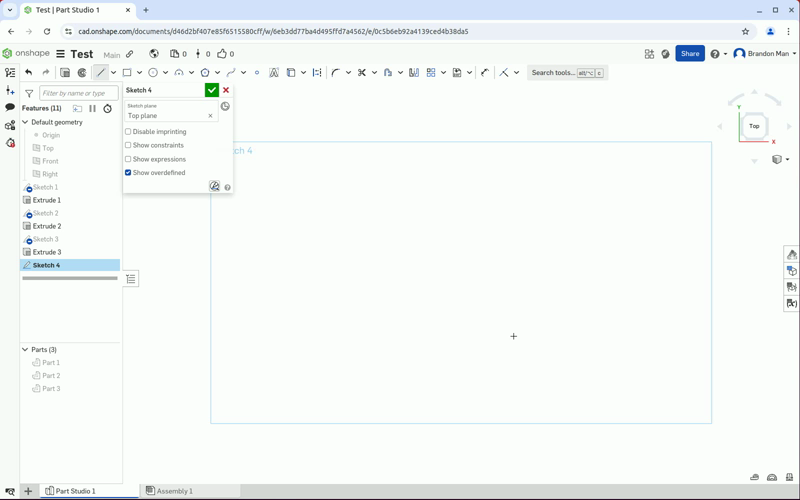
key_up(shift)
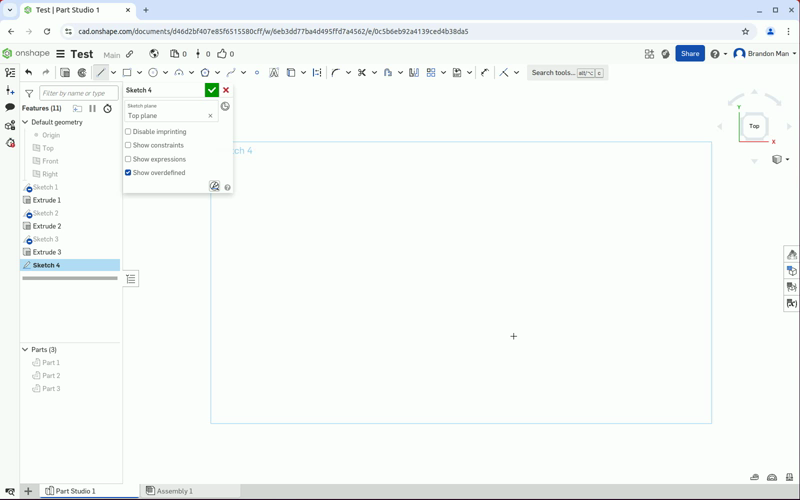
key_down(shift)
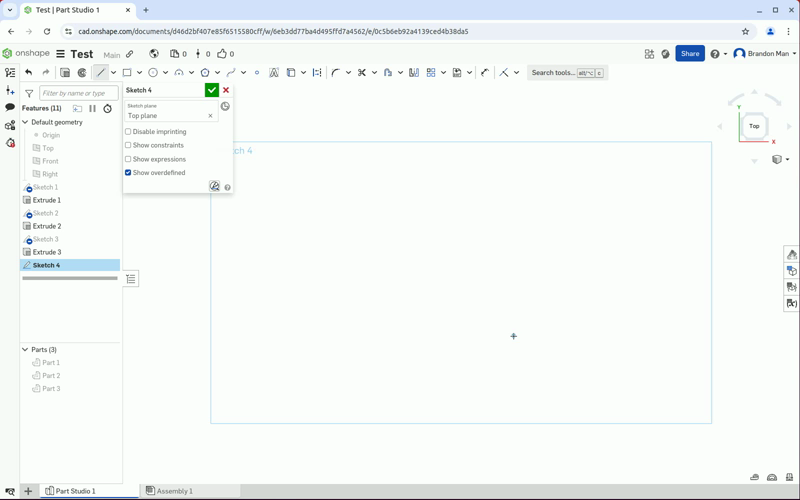
mouse_move(543, 335)
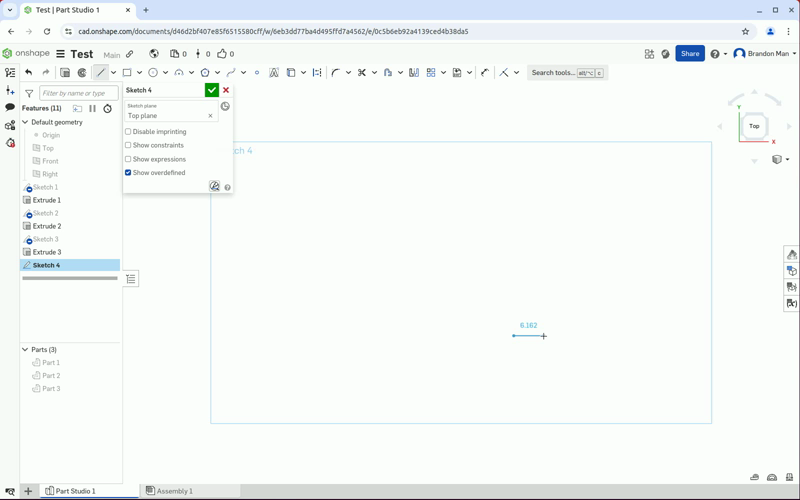
mouse_move(522, 335)
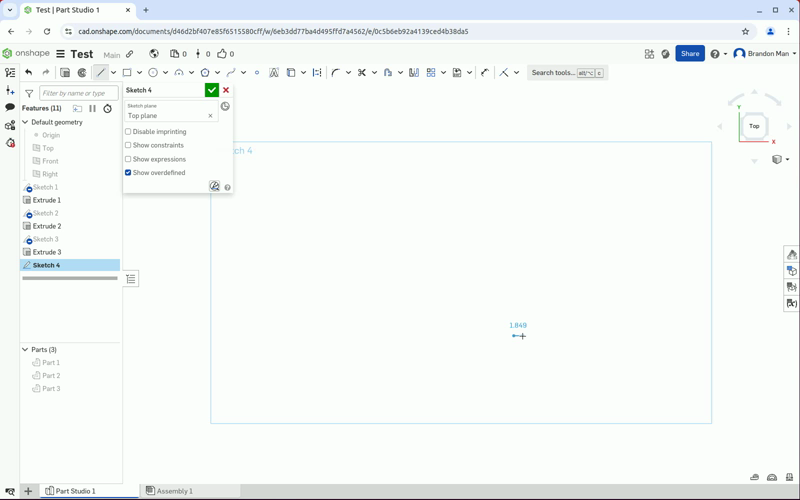
click(522, 335)
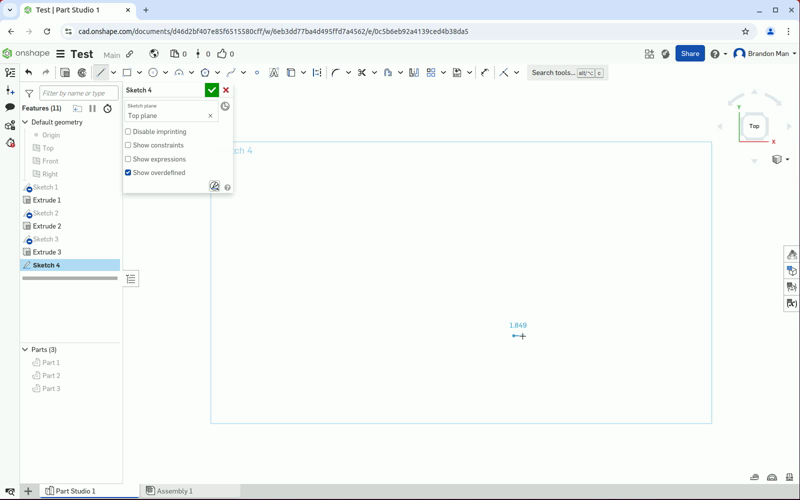
key_up(shift)
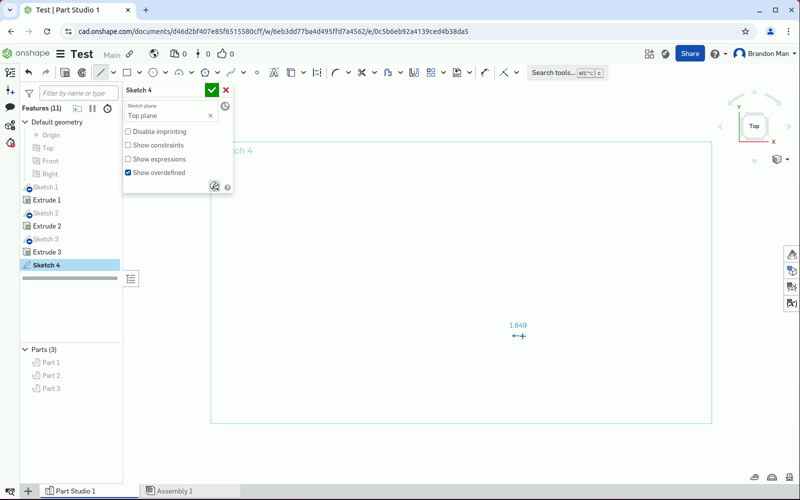
key_down(shift)
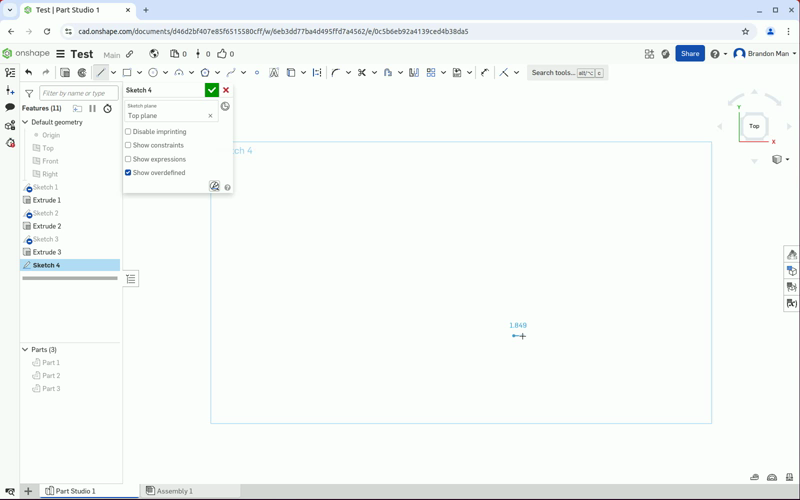
mouse_move(522, 230)
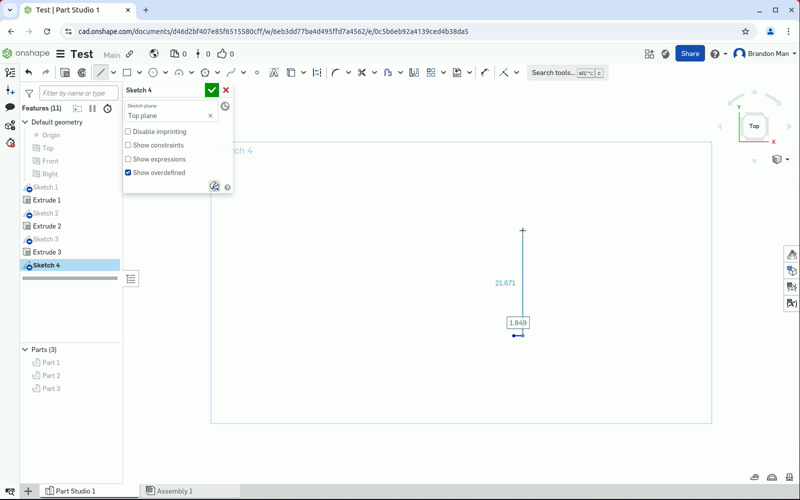
click(522, 230)
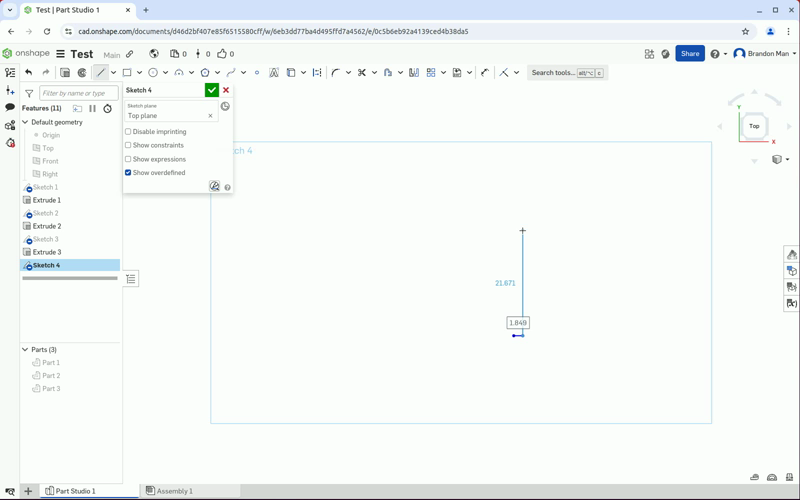
key_up(shift)
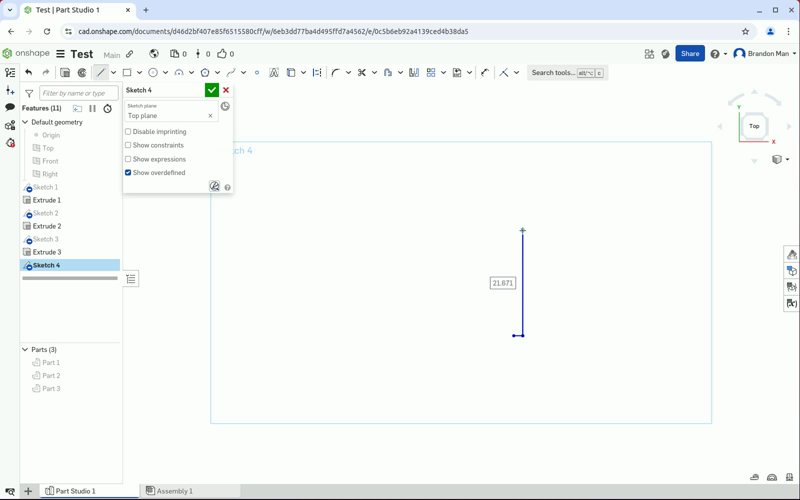
key_down(shift)
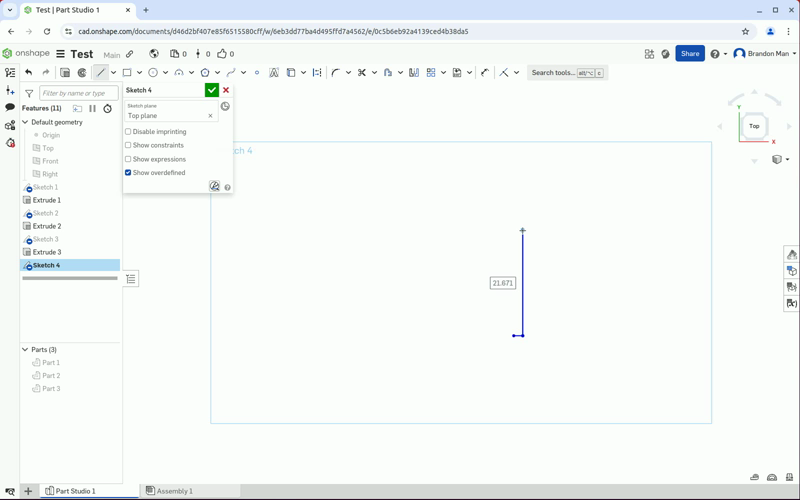
mouse_move(552, 230)
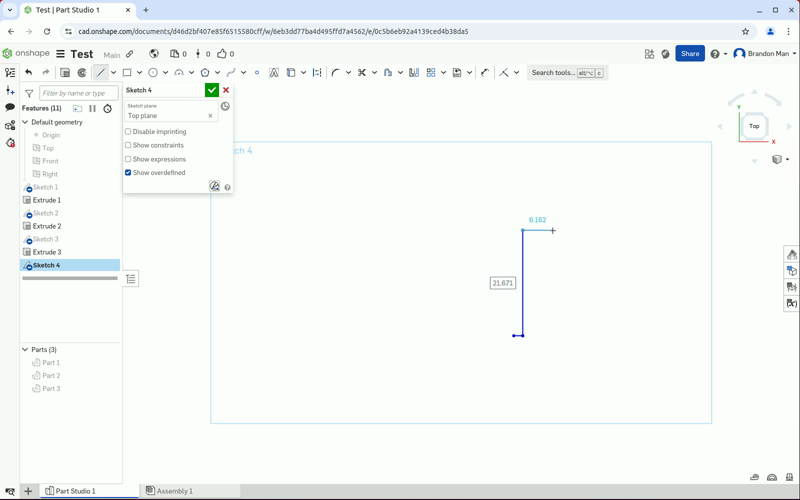
mouse_move(513, 230)
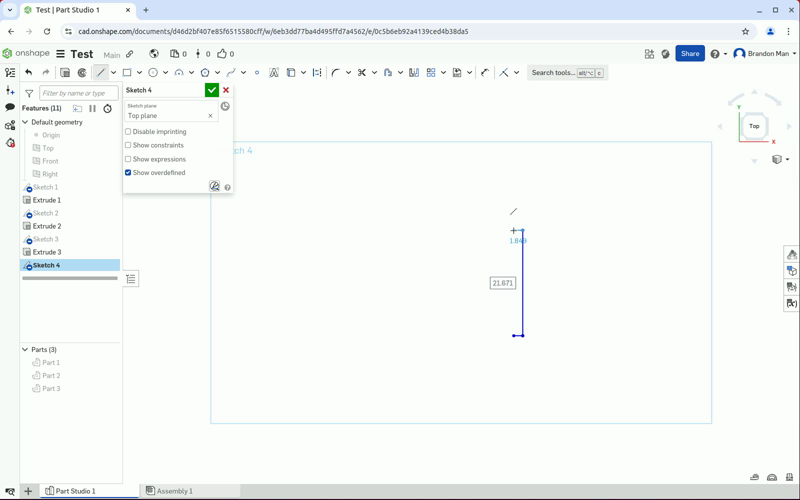
click(513, 230)
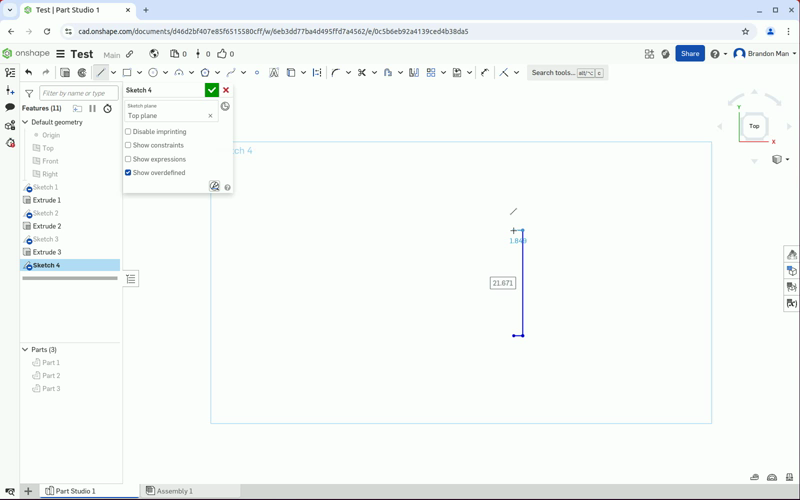
key_up(shift)
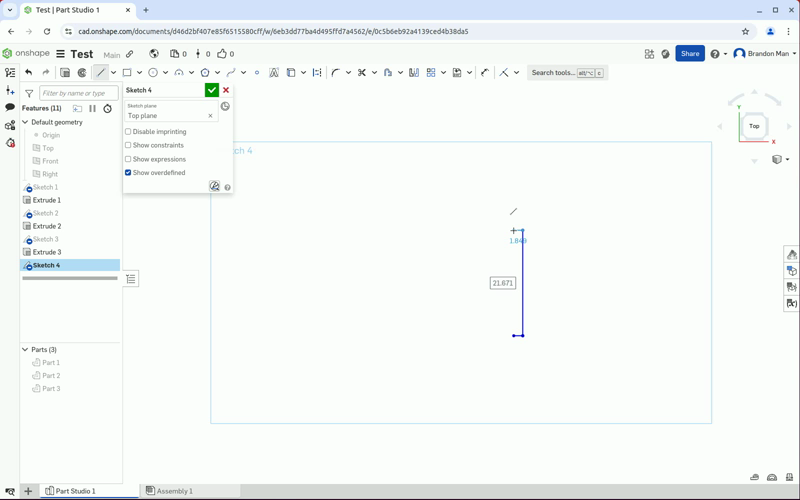
key_down(shift)
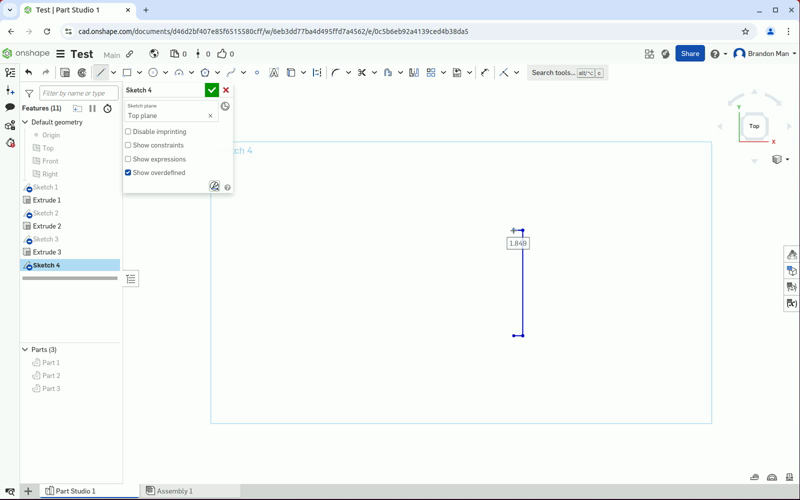
mouse_move(513, 335)
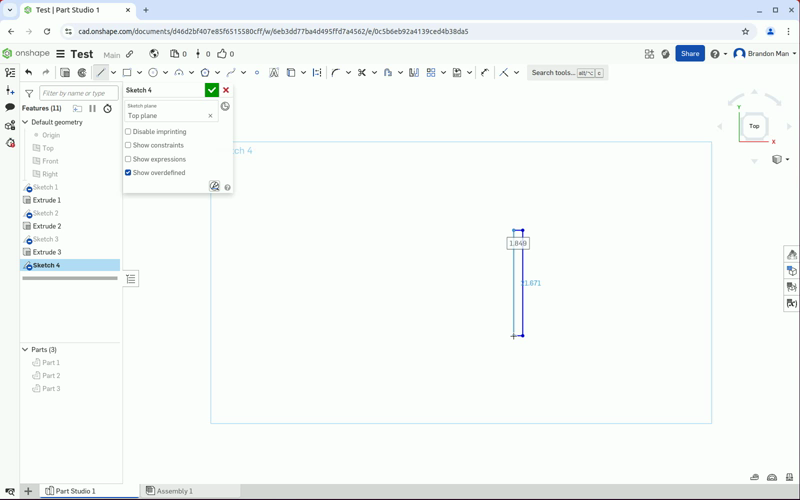
key_up(shift)
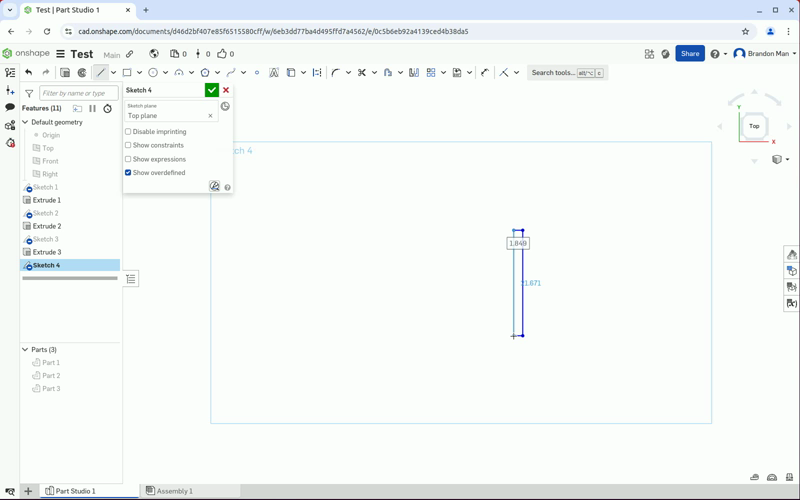
click(513, 335)
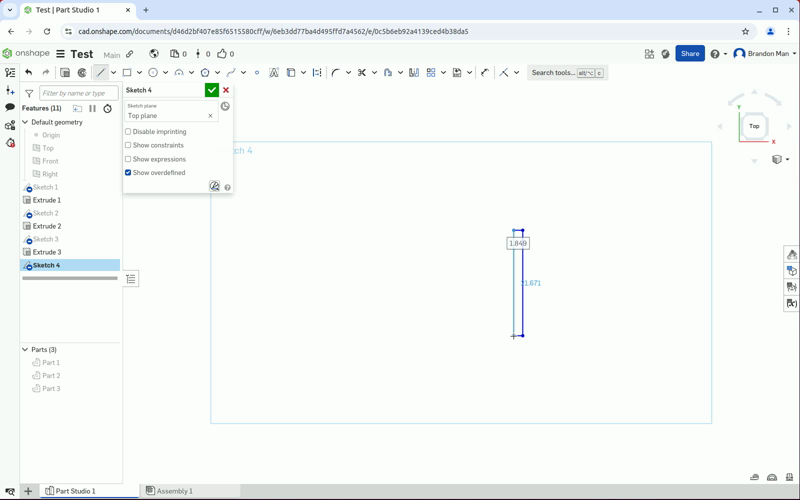
key(esc)
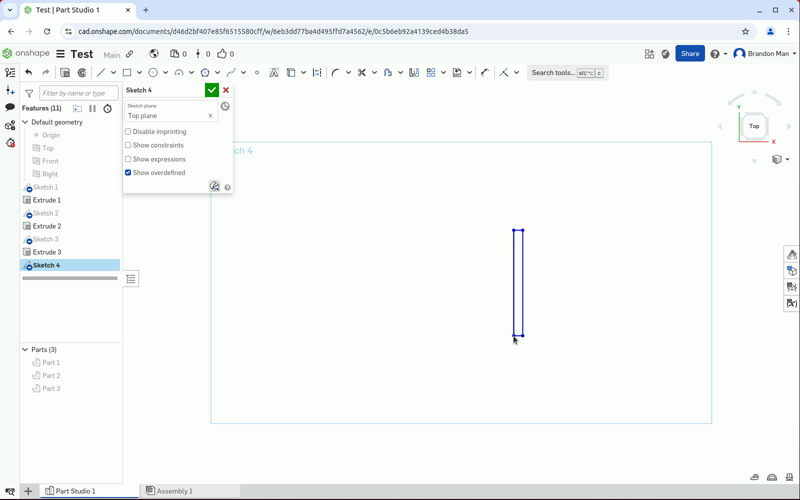
mouse_move(520, 245)
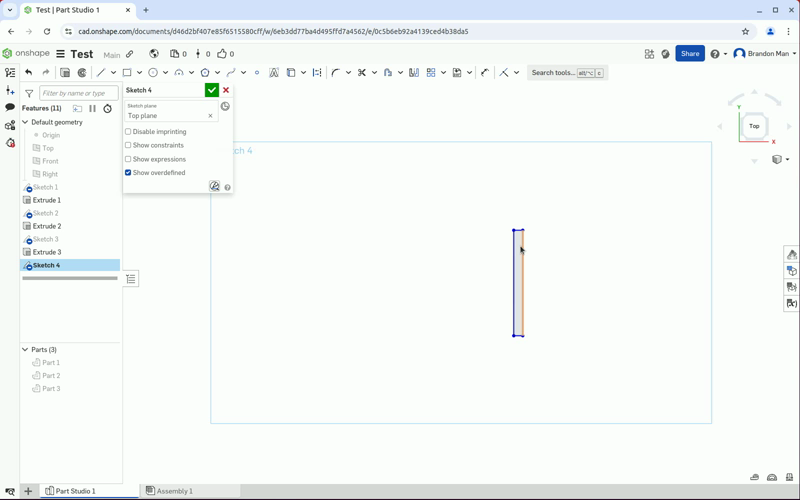
scroll(6)
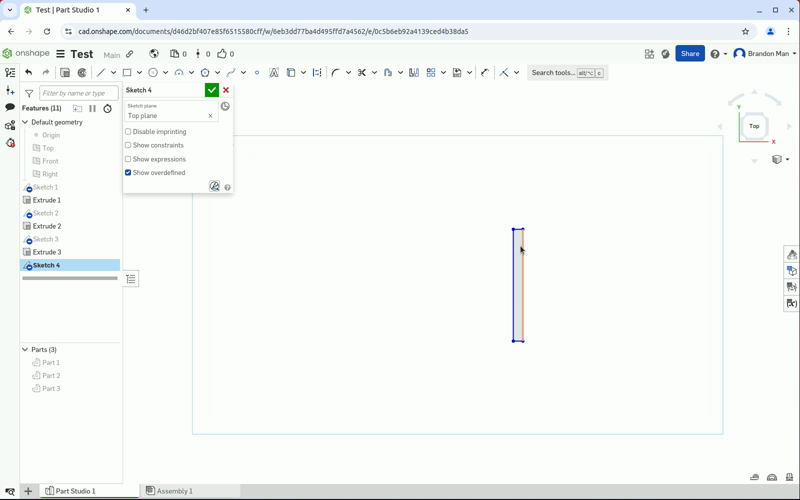
scroll(6)
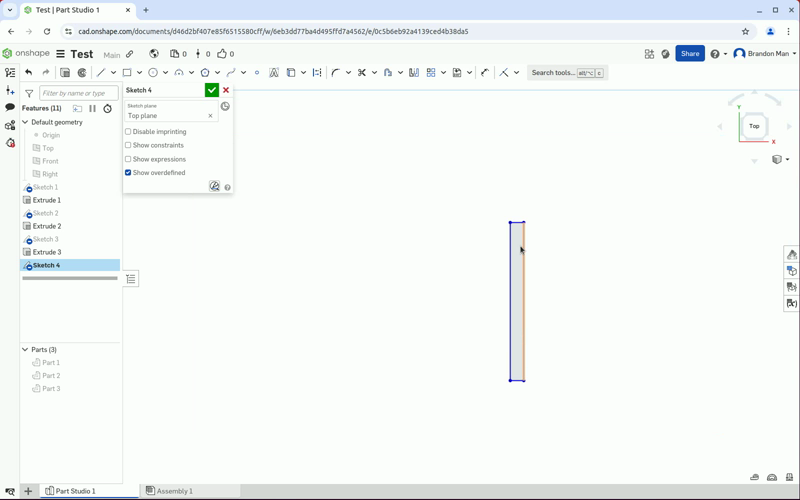
scroll(6)
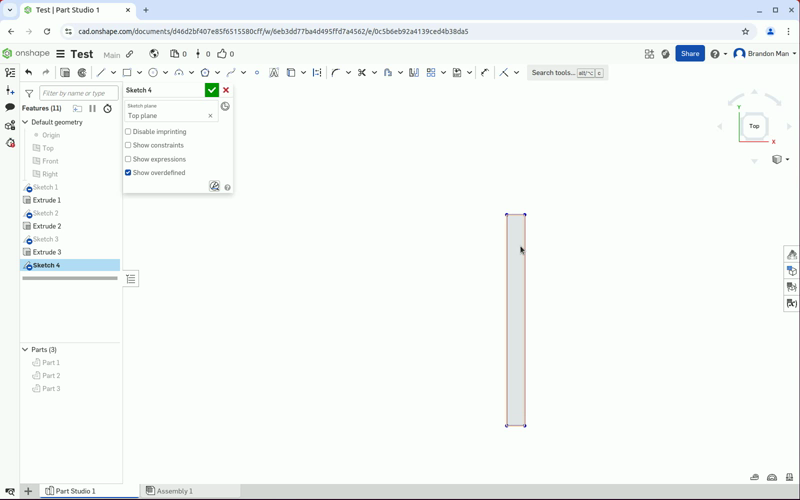
scroll(6)
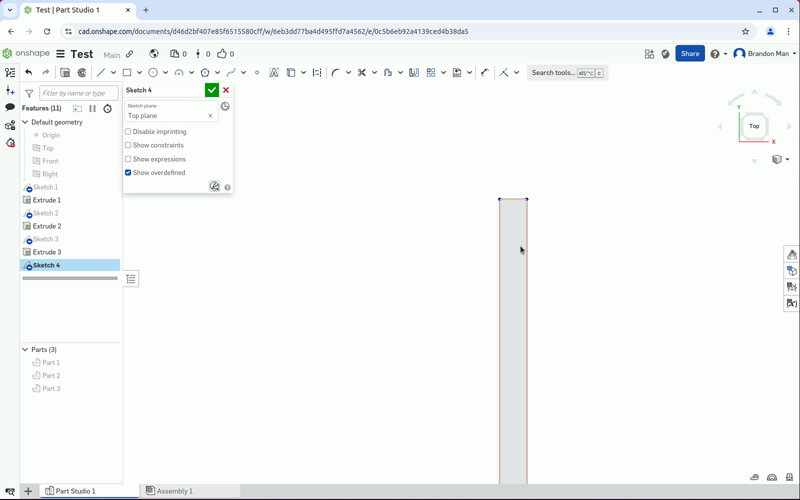
scroll(6)
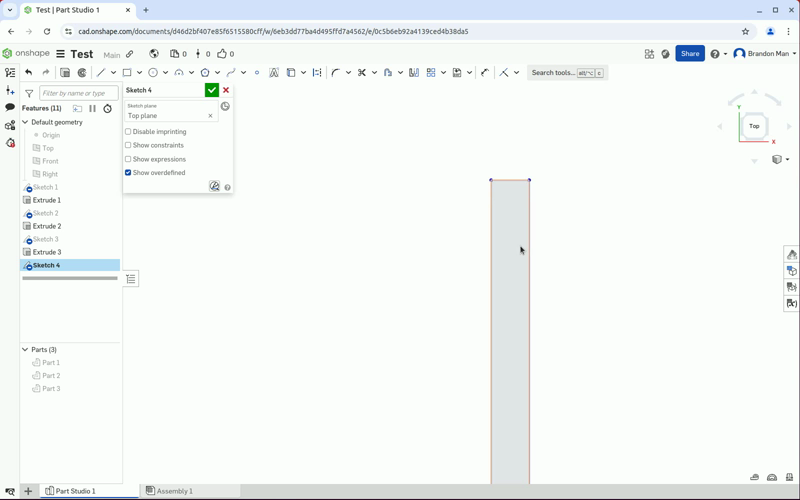
scroll(6)
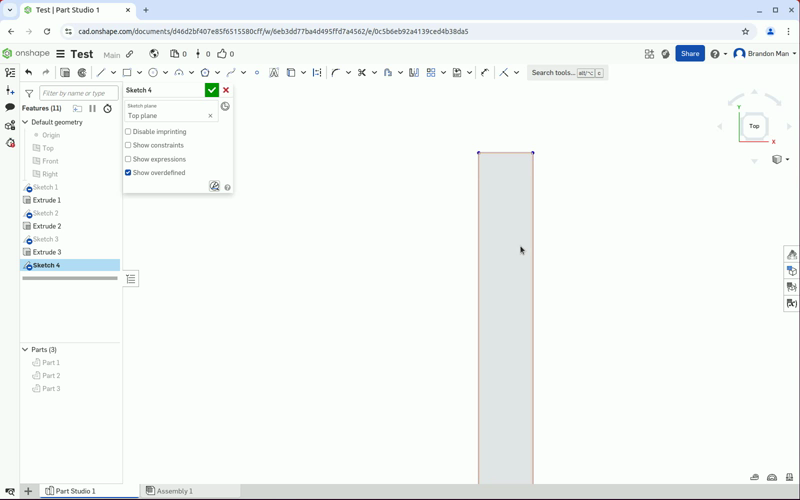
scroll(6)
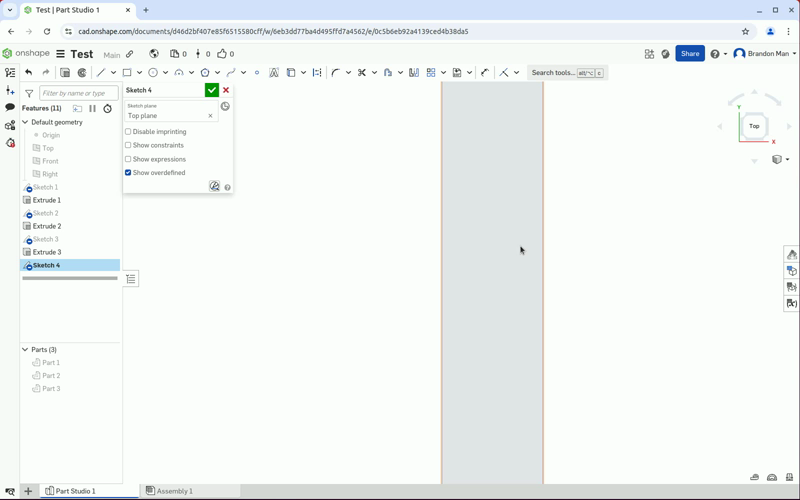
click(520, 245)
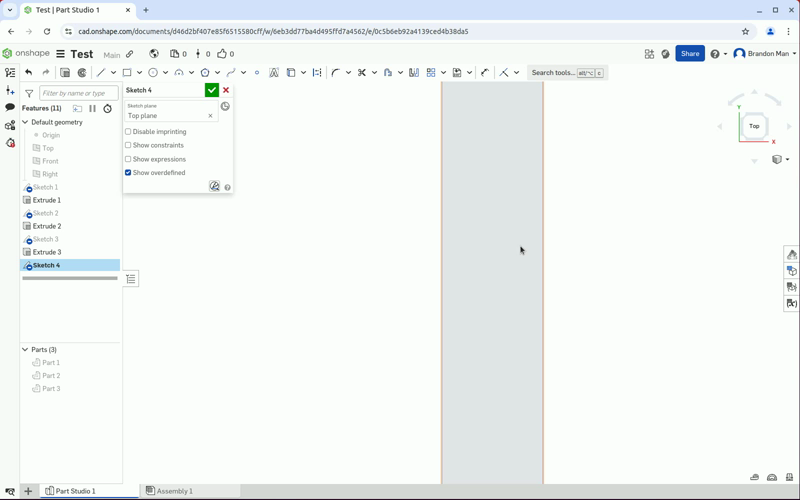
scroll(-6)
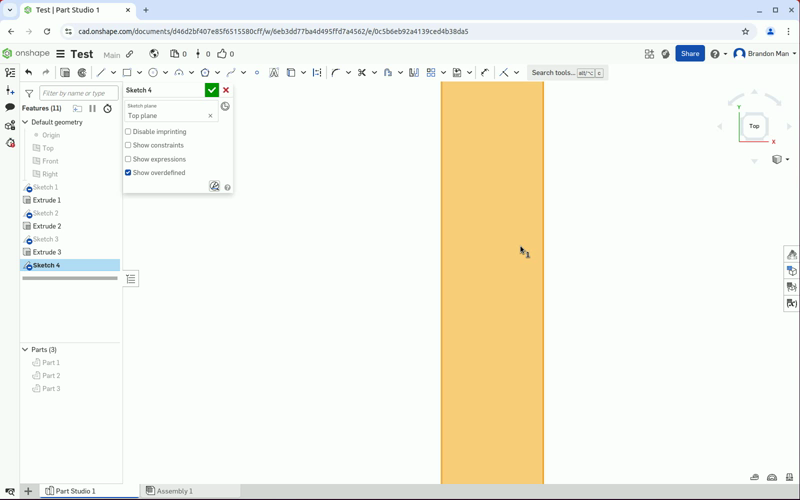
scroll(-6)
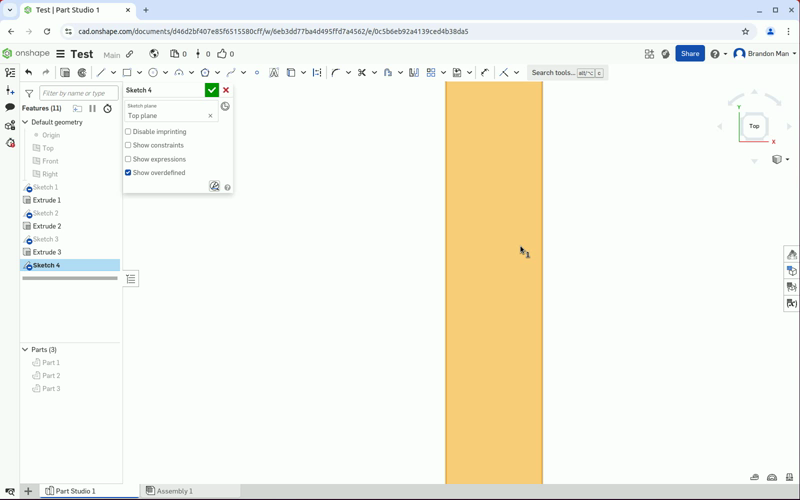
scroll(-6)
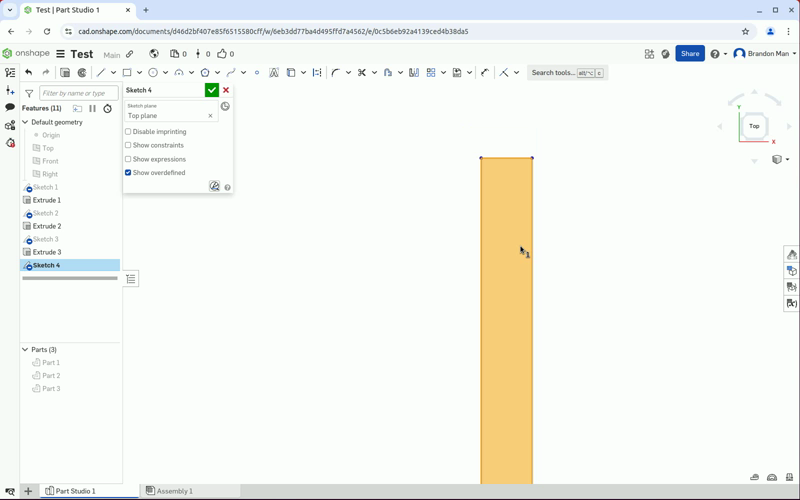
scroll(-6)
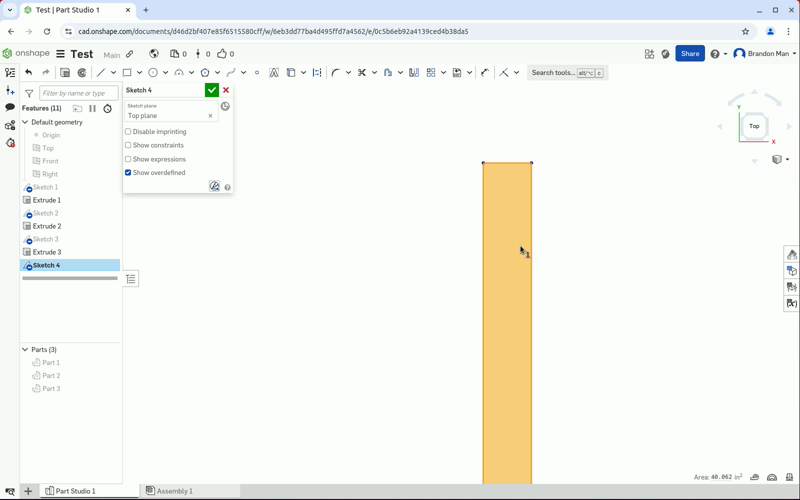
scroll(-6)
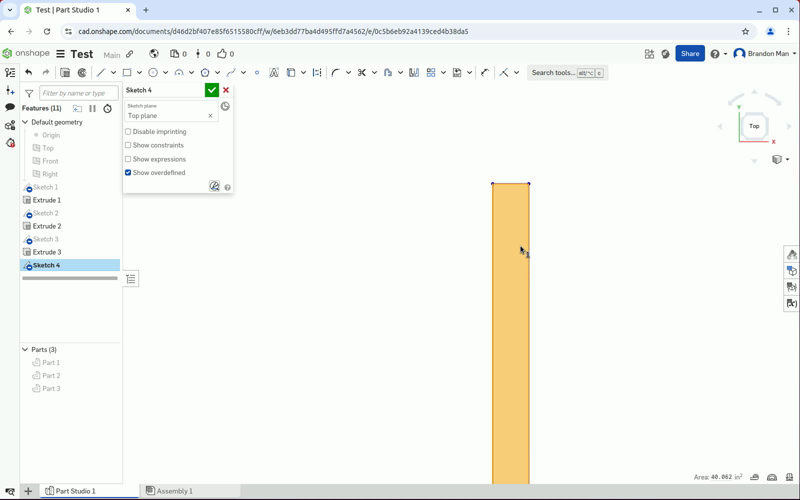
scroll(-6)
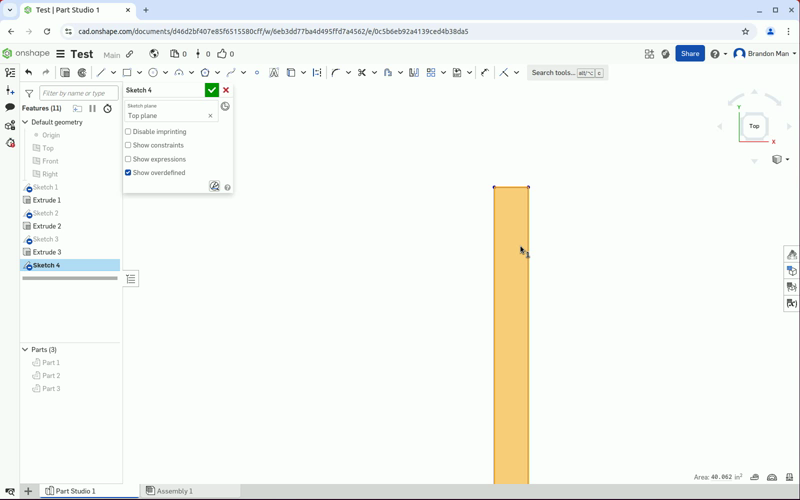
scroll(-6)
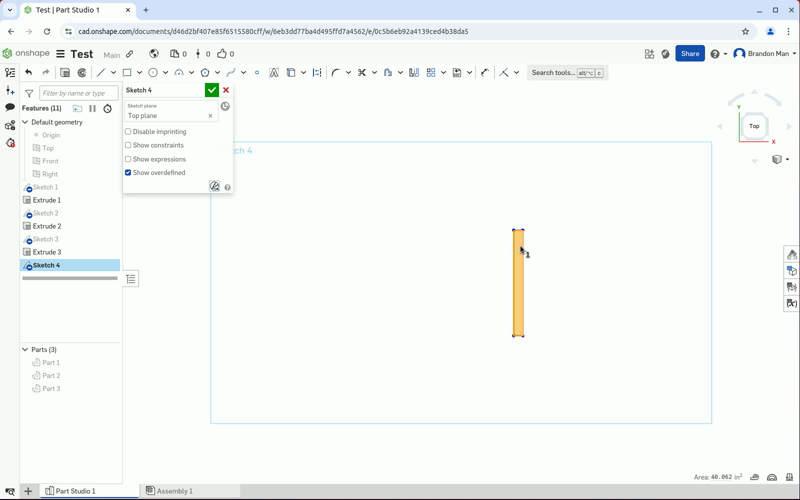
mouse_move(73, 352)
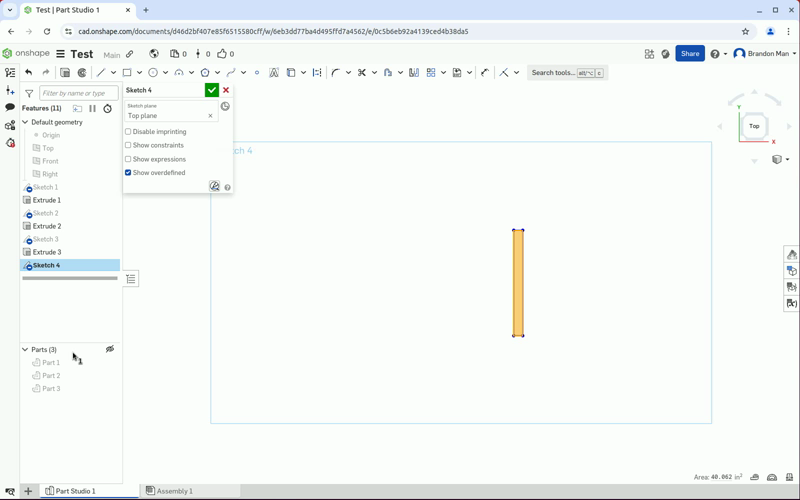
key(shift+y)
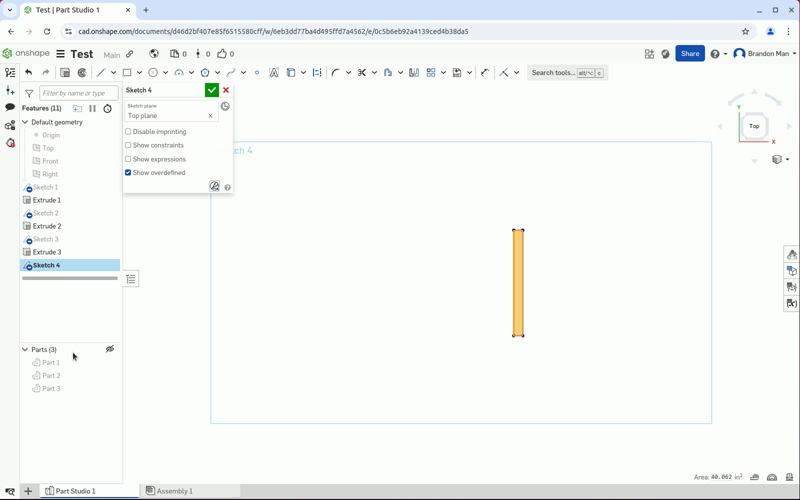
key(shift+e)
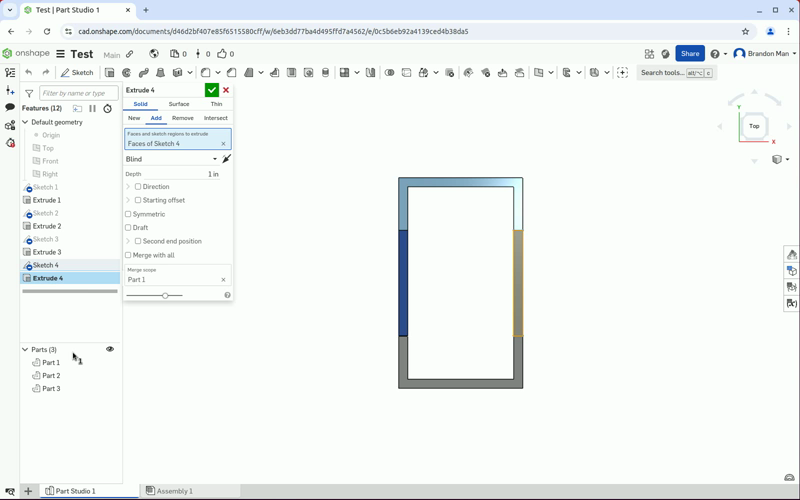
mouse_move(143, 106)
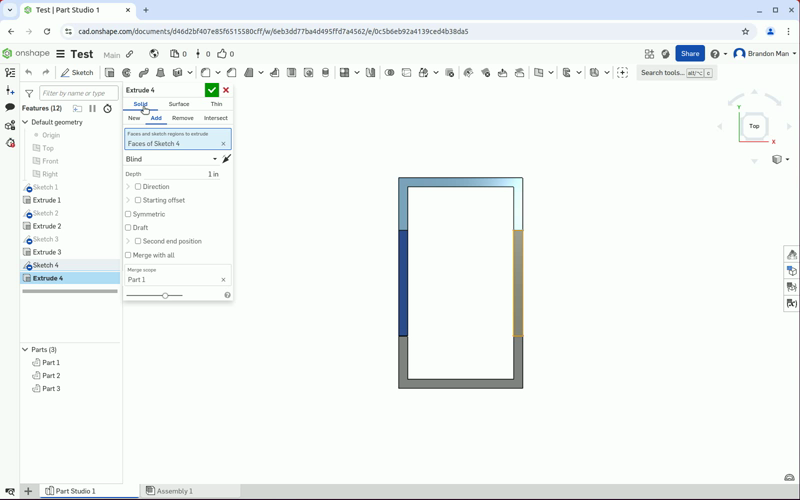
click(143, 106)
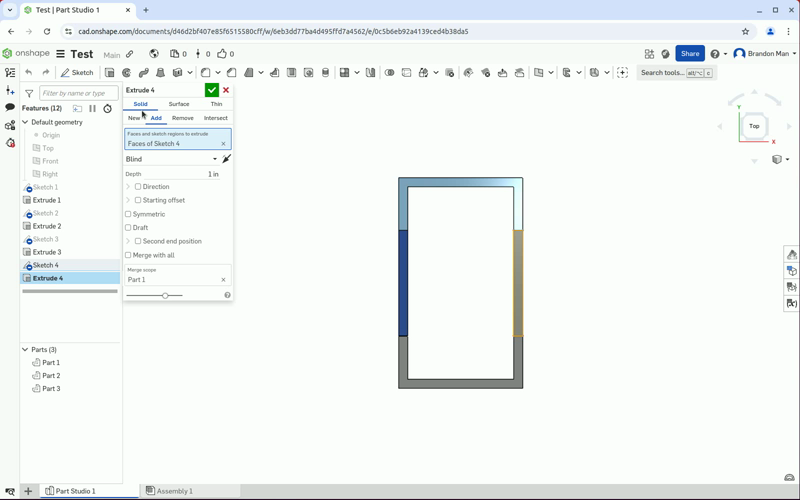
mouse_move(137, 120)
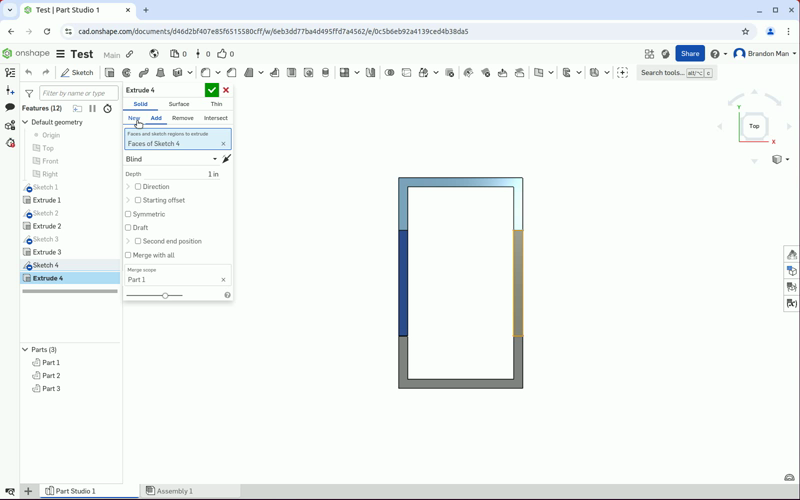
click(137, 120)
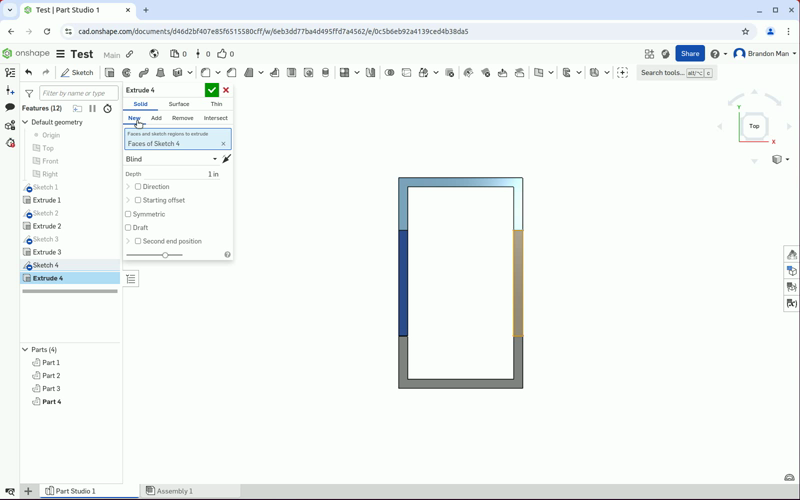
key(tab, 4)
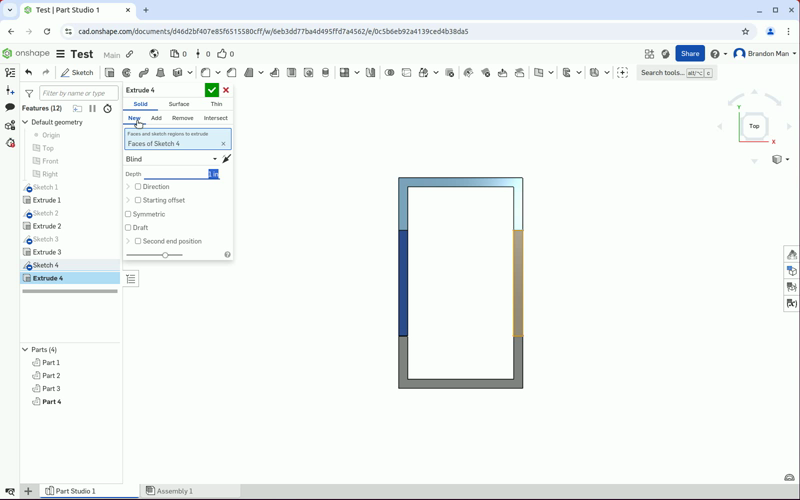
text(13.961)
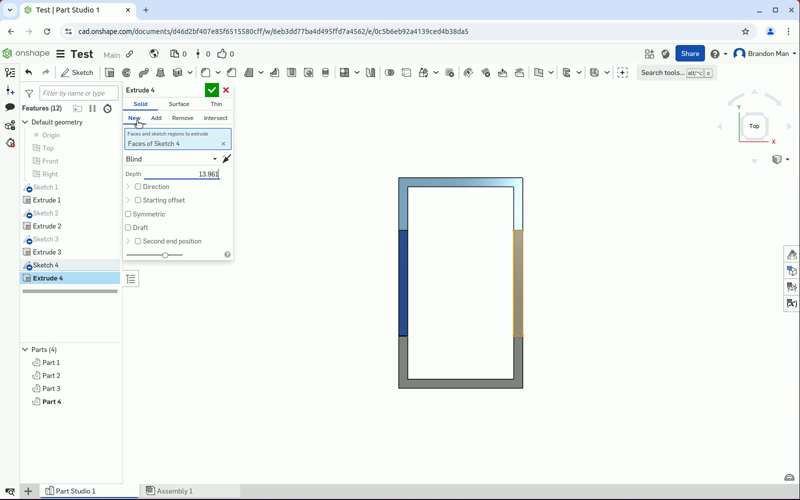
key(enter)
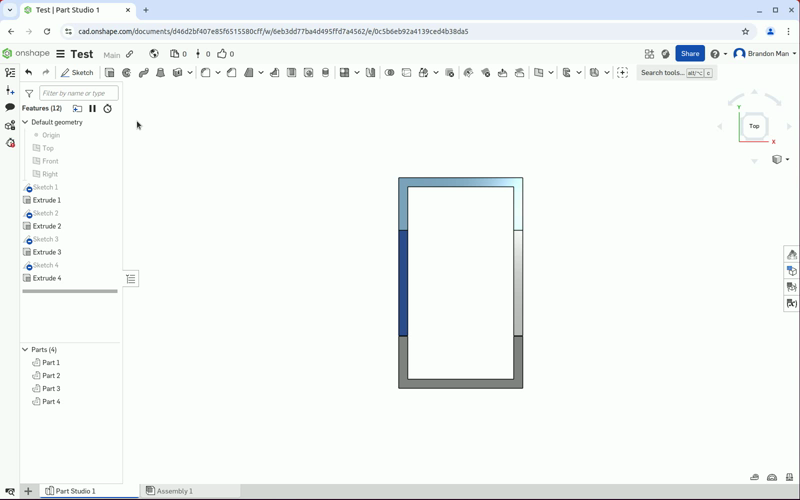
key(shift+h)
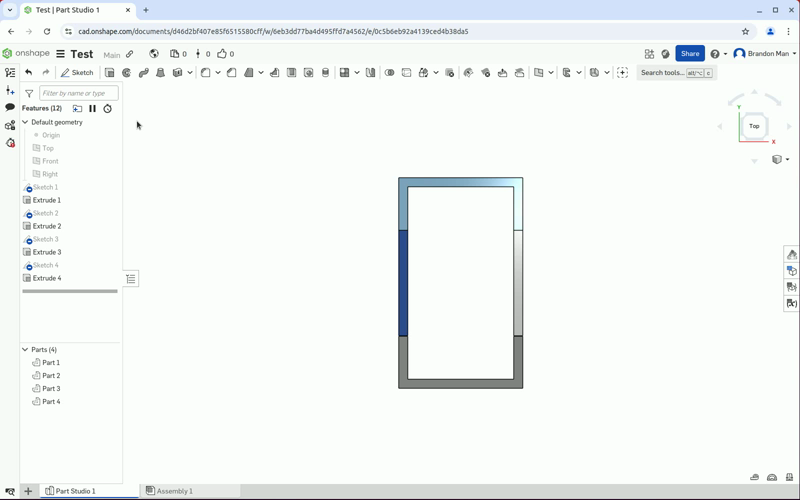
key(shift+h)
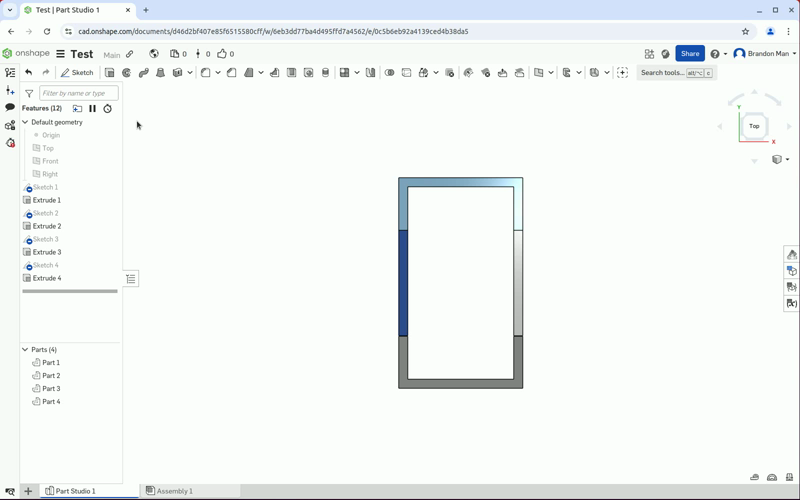
mouse_move(73, 189)
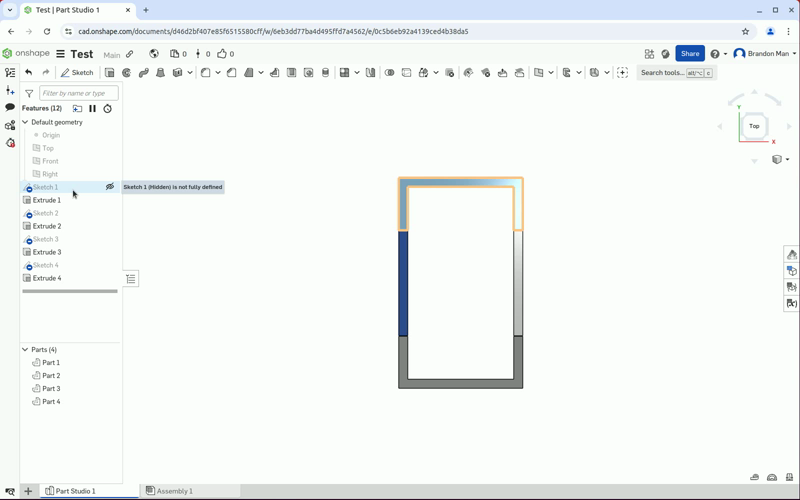
click(73, 189)
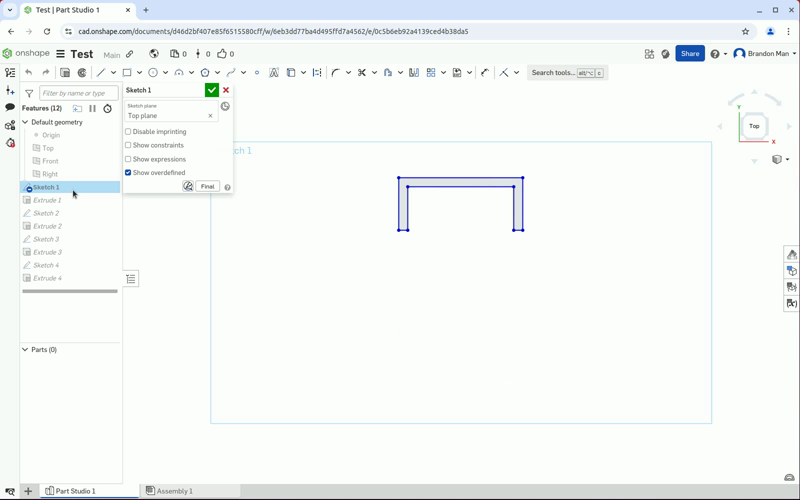
mouse_move(229, 92)
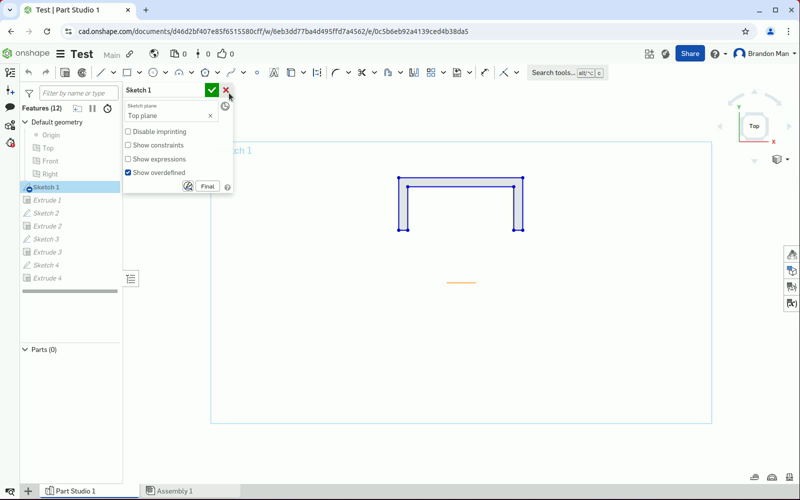
click(229, 92)
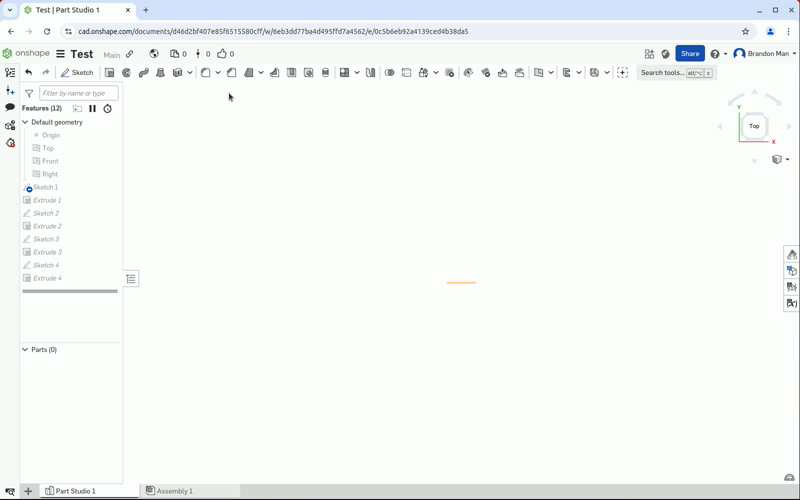
mouse_move(73, 352)
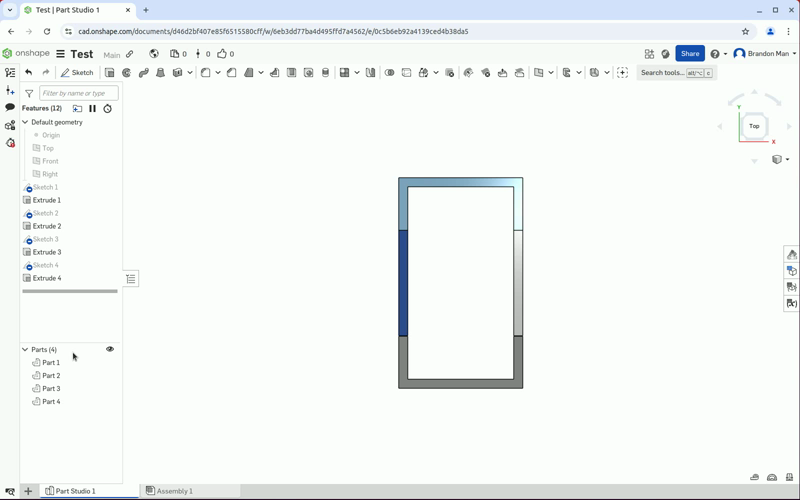
key(y)
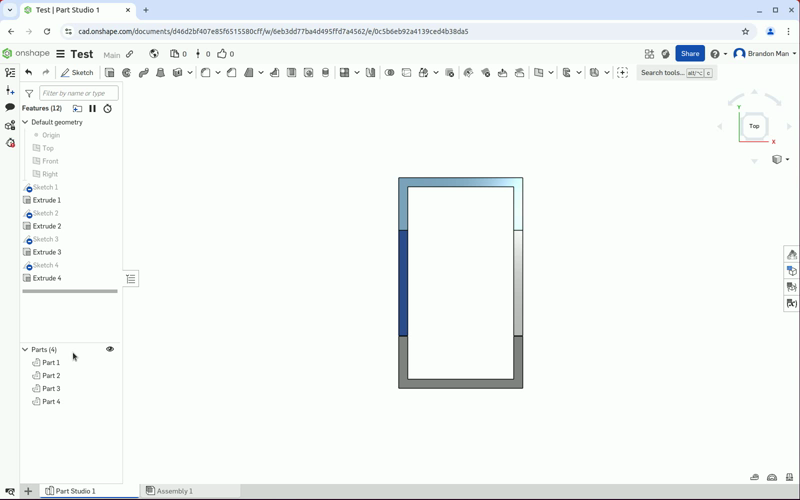
key(shift+p)
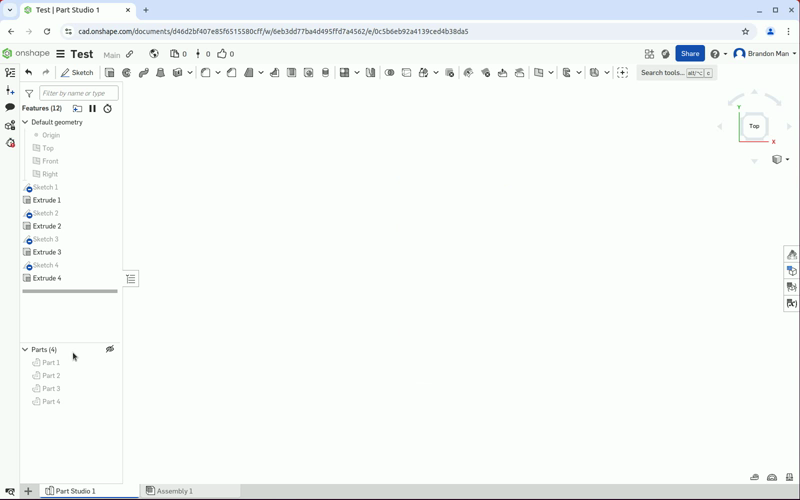
key(space)
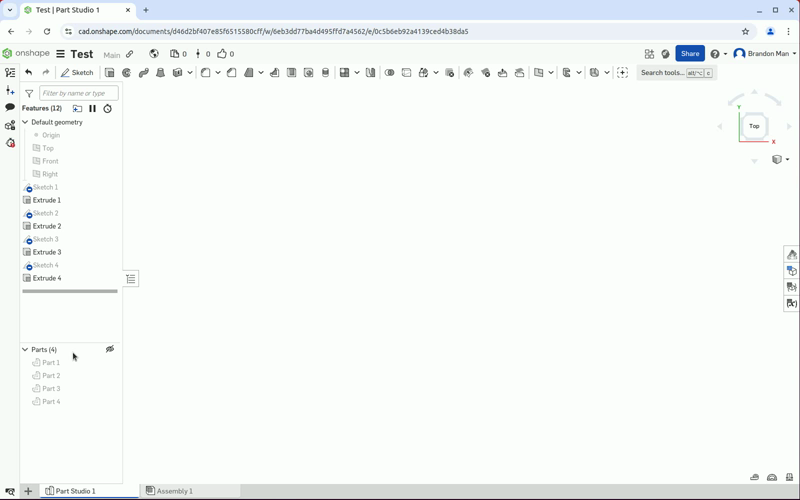
key_down(shift)
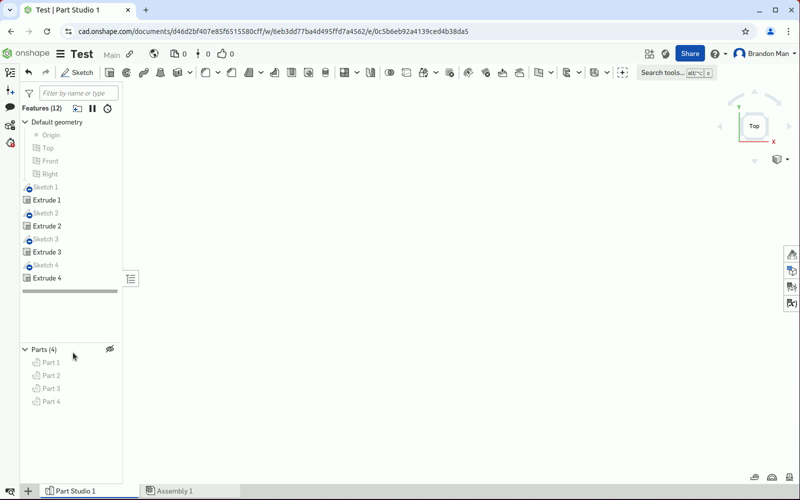
key(up)
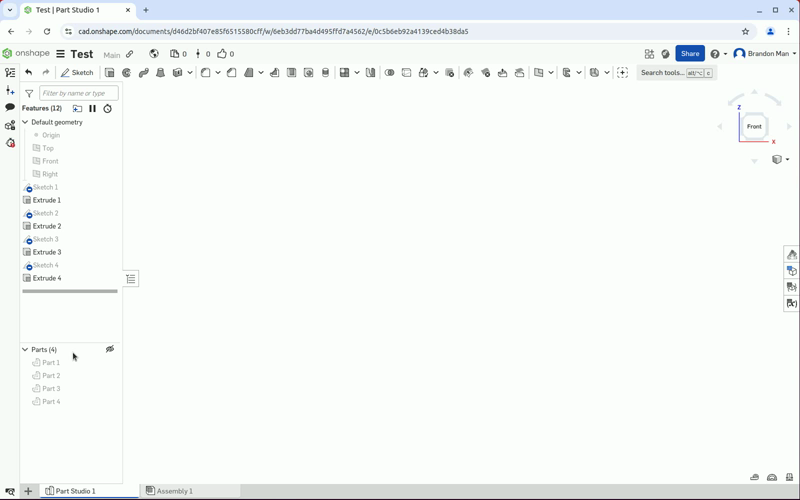
key_up(shift)
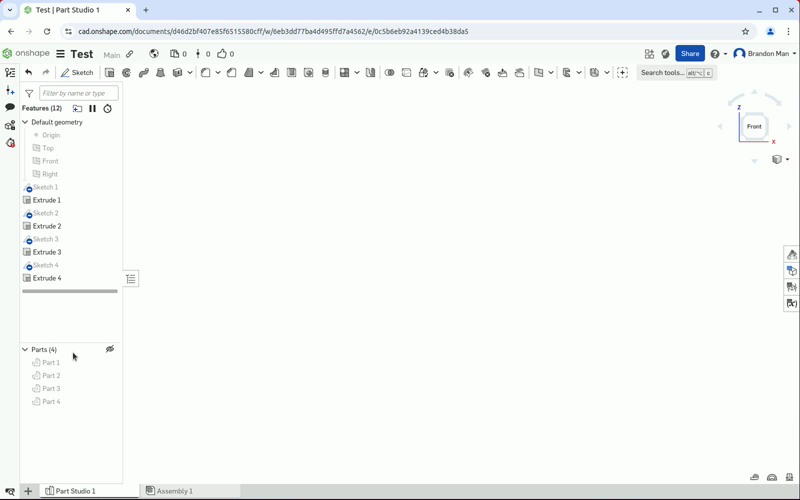
mouse_move(73, 352)
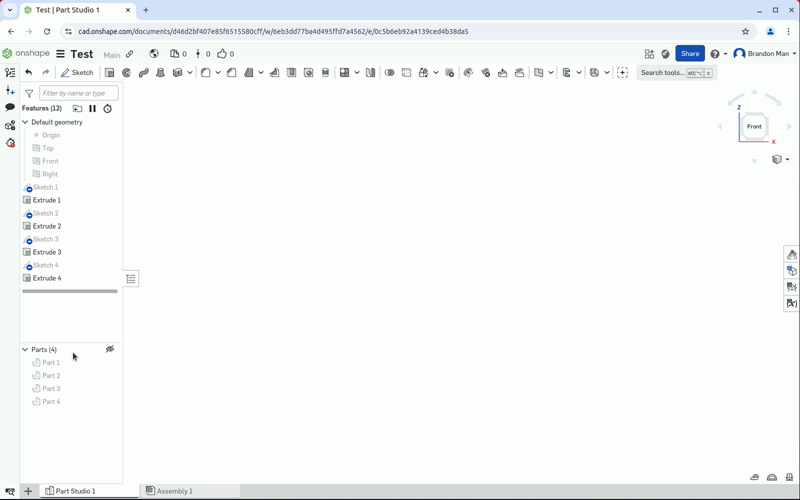
key(shift+y)
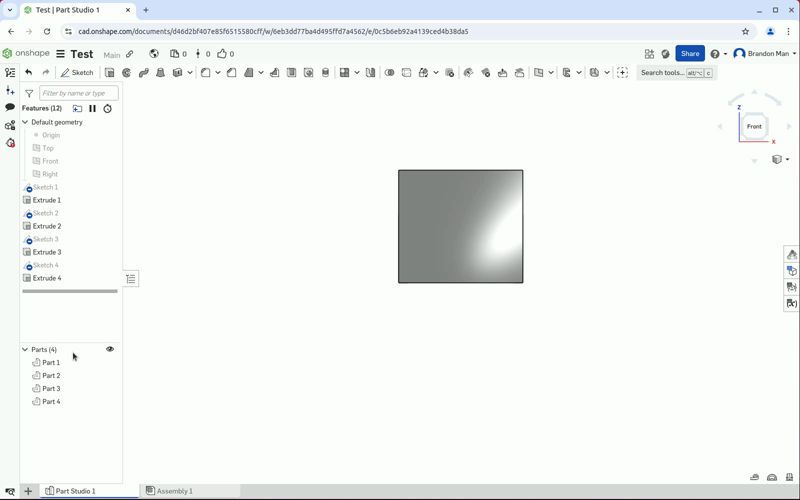
mouse_move(541, 75)
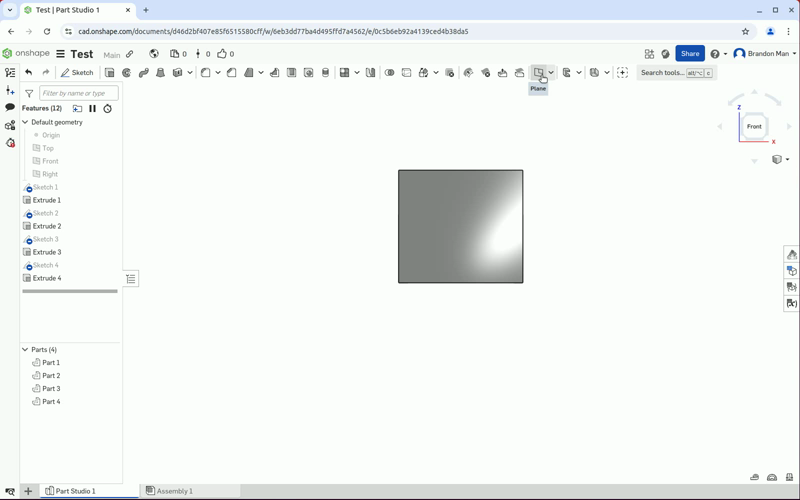
click(541, 75)
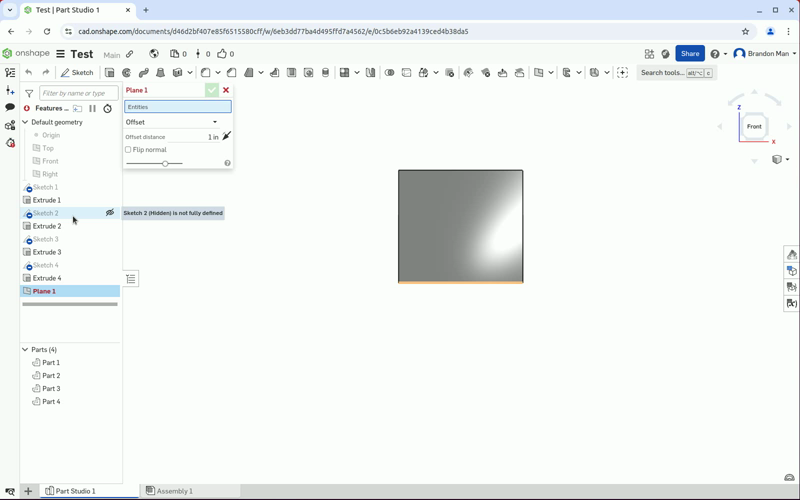
scroll(3)
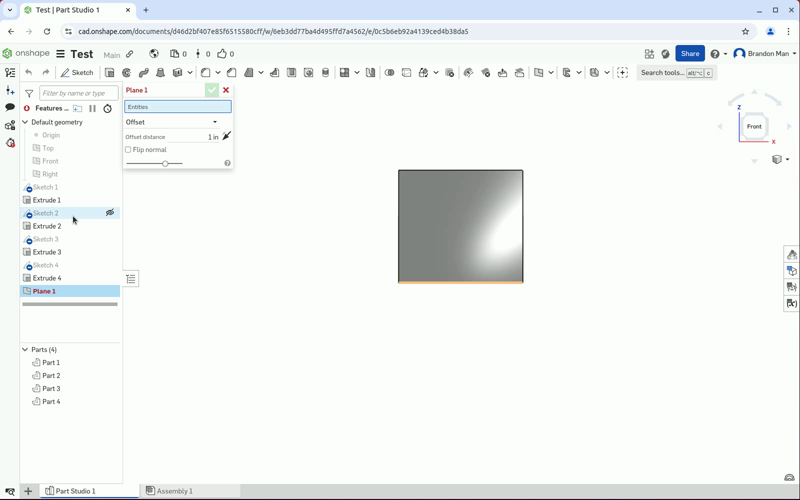
mouse_move(73, 163)
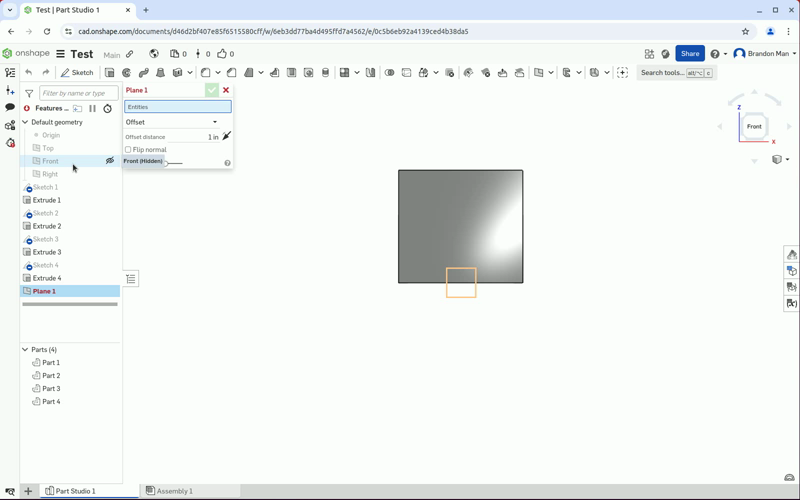
click(73, 163)
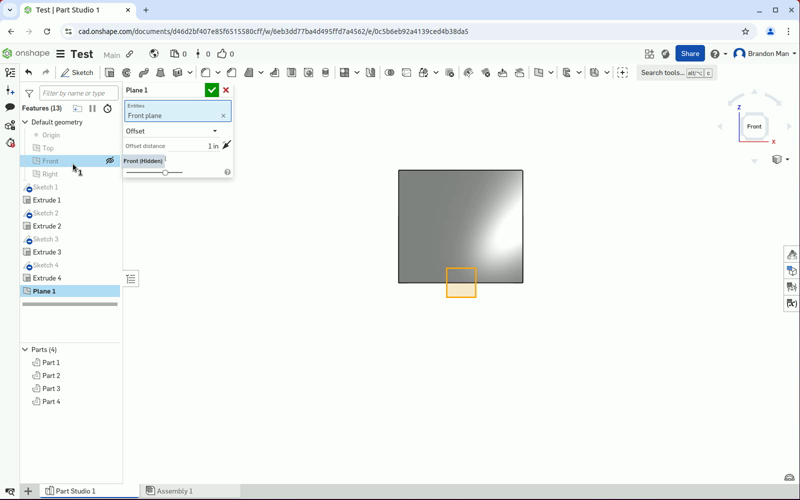
key(tab, 2)
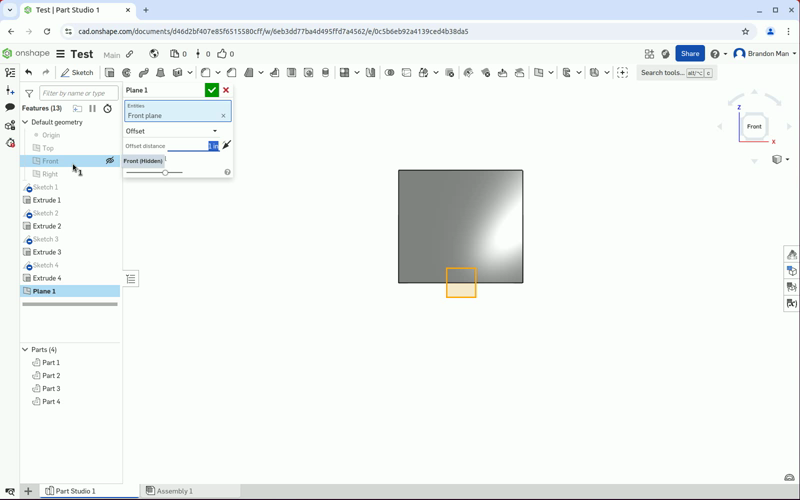
text(21.66)
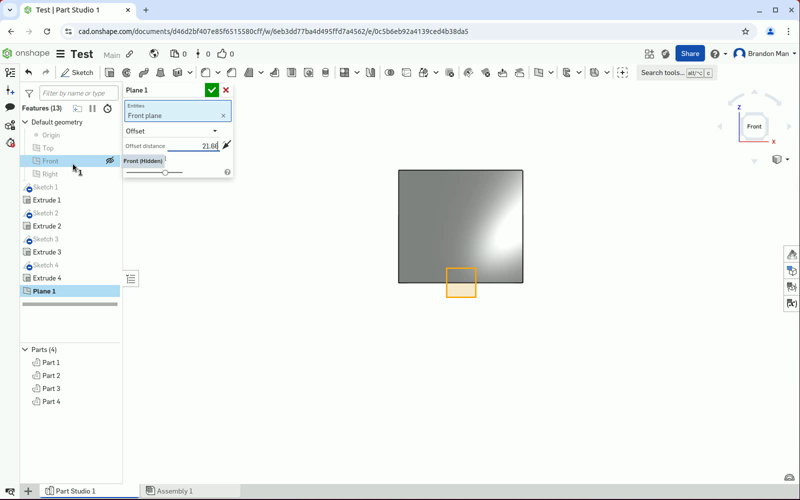
key(enter, 2)
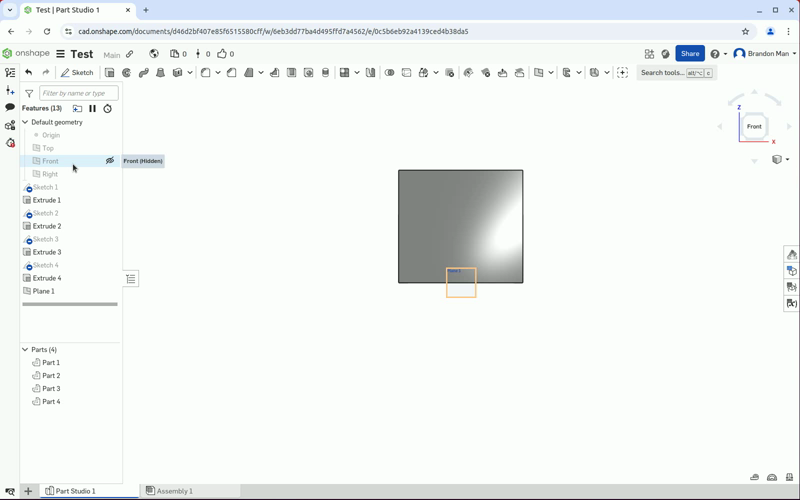
key(shift+s)
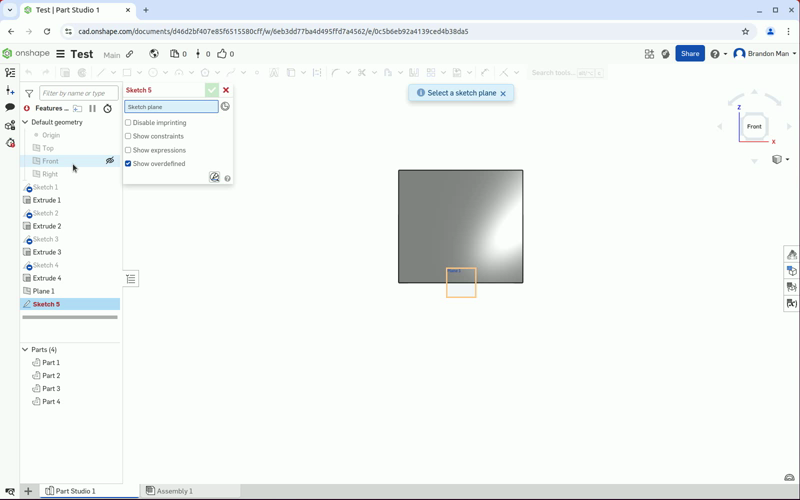
mouse_move(73, 293)
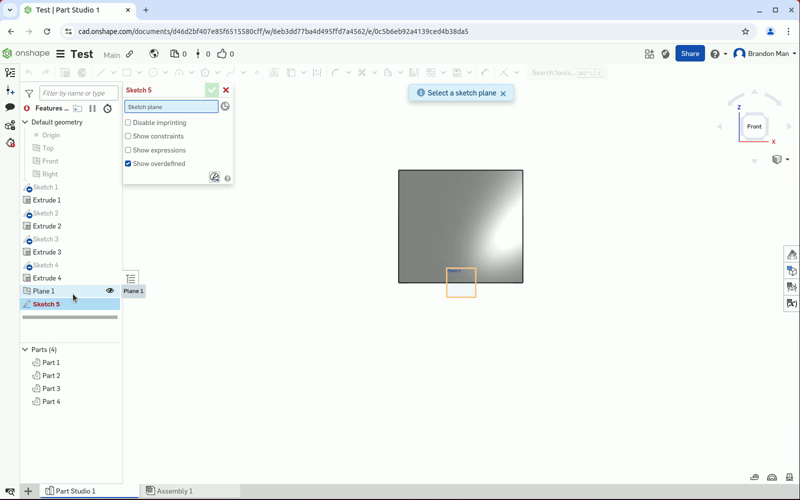
click(73, 293)
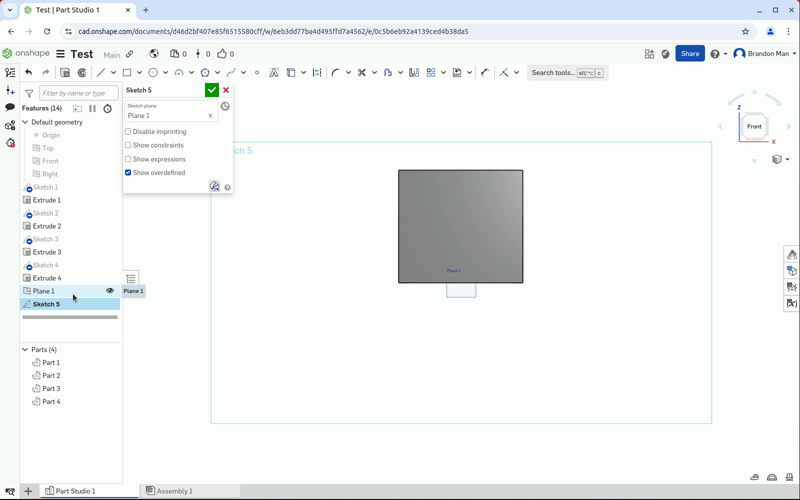
mouse_move(73, 352)
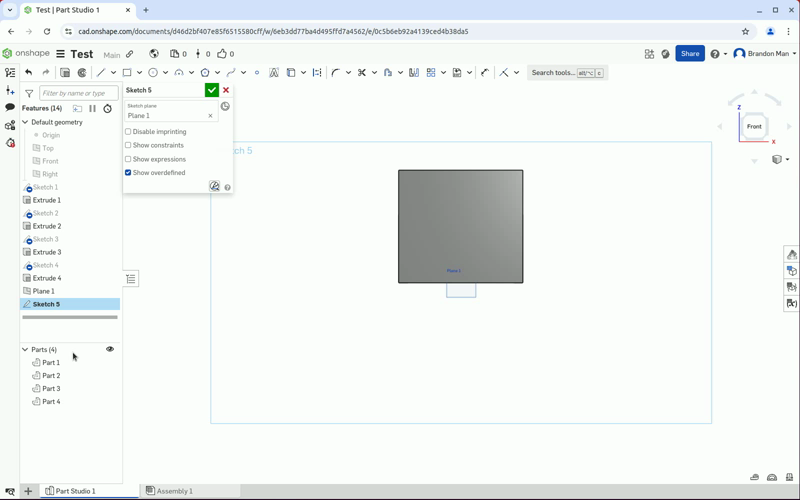
key(y)
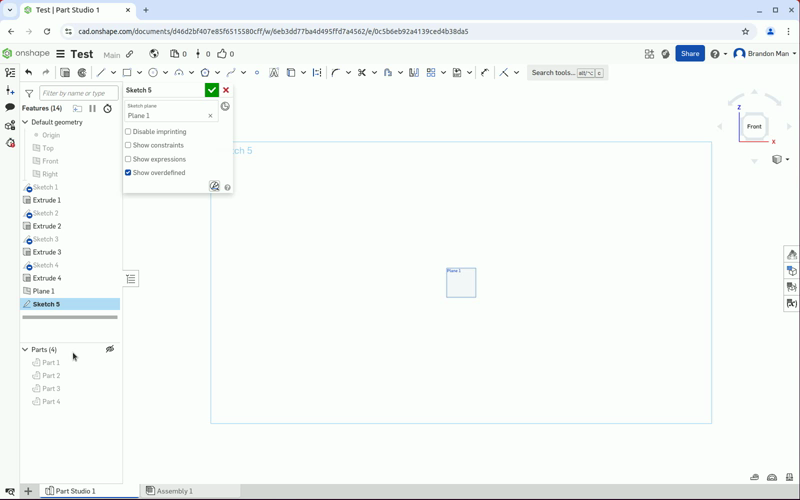
key(c)
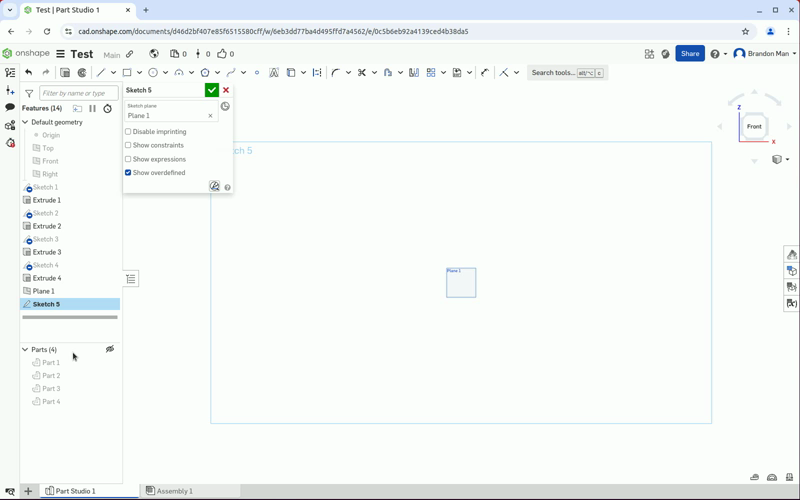
key_down(shift)
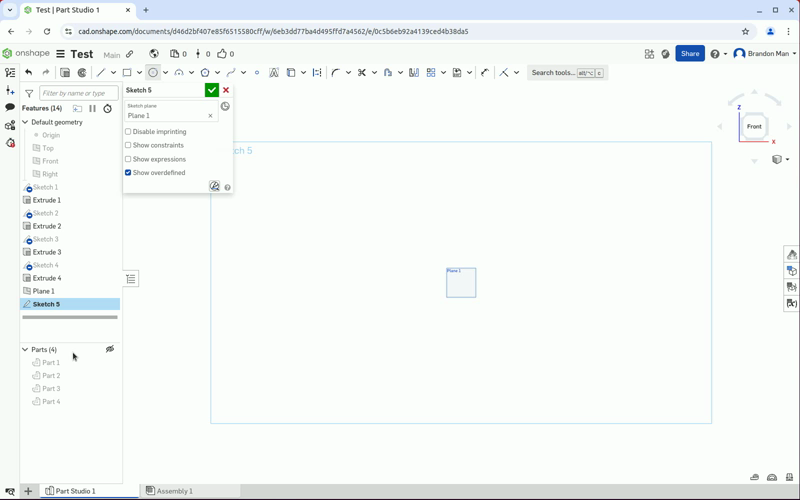
mouse_move(461, 225)
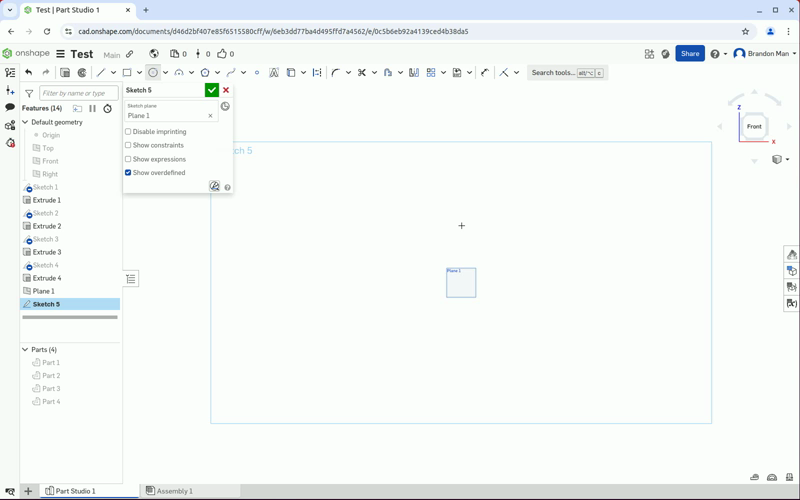
click(461, 225)
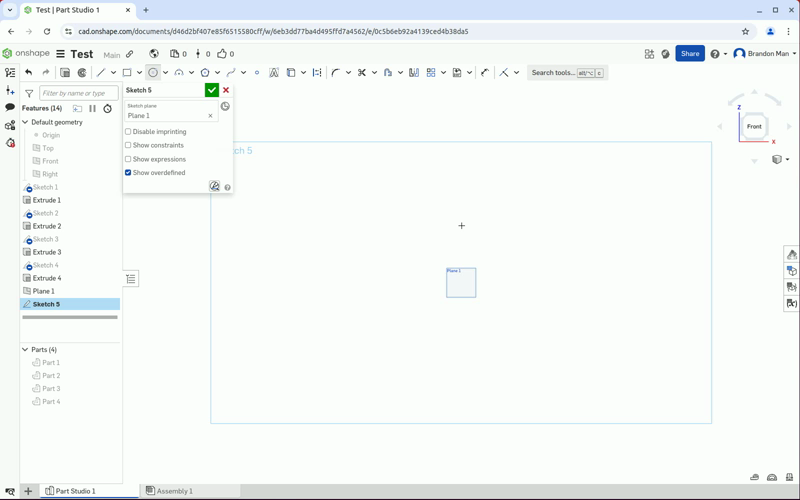
key_up(shift)
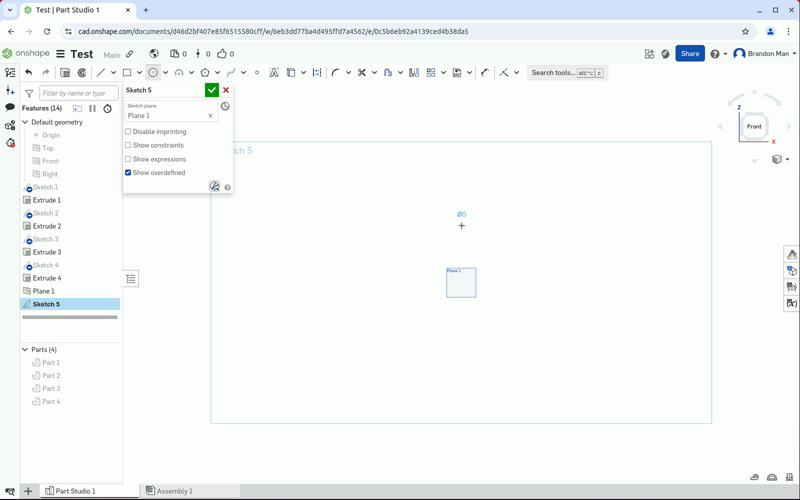
mouse_move(476, 225)
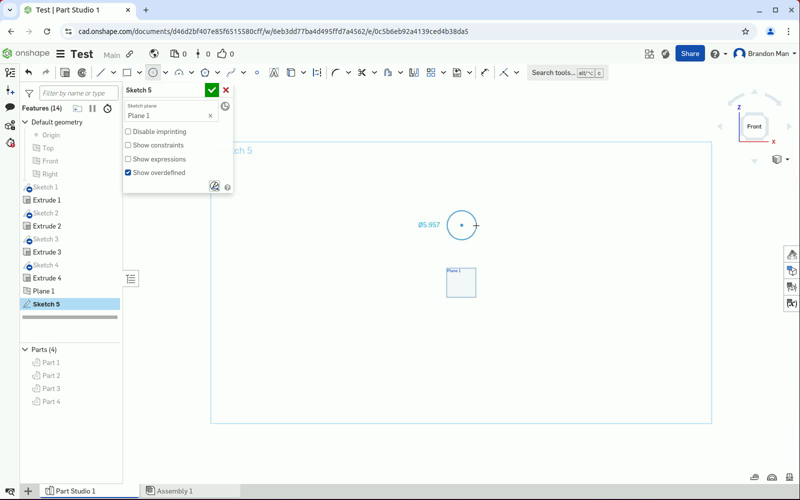
click(476, 225)
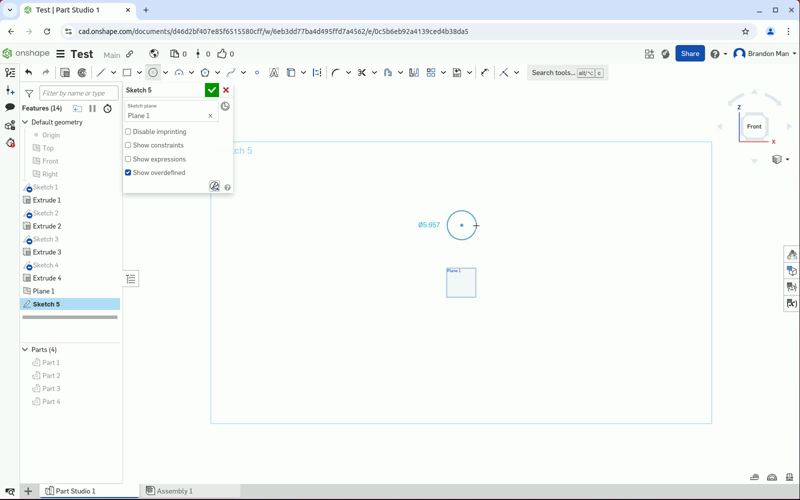
key(esc)
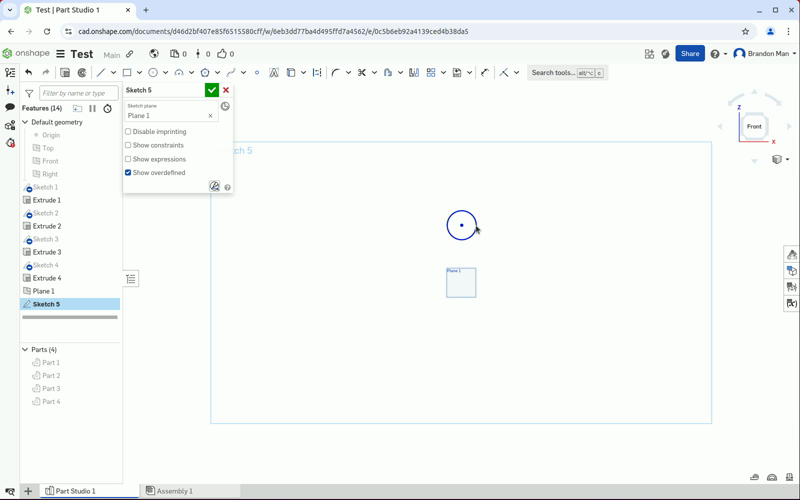
mouse_move(458, 213)
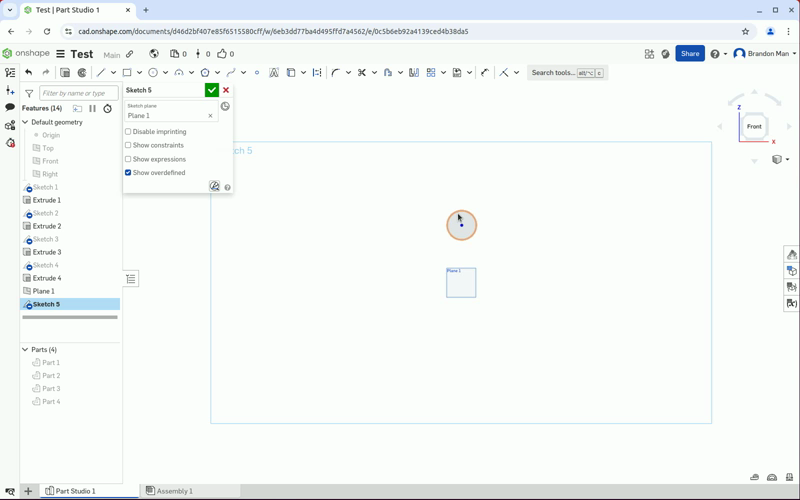
scroll(6)
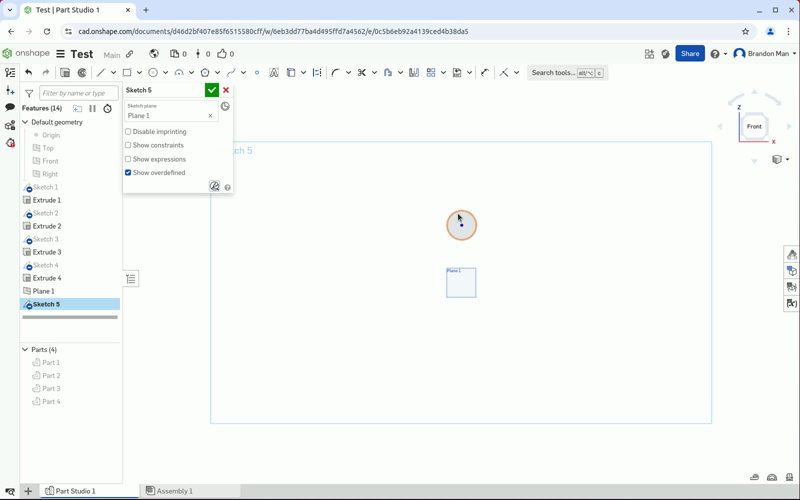
scroll(6)
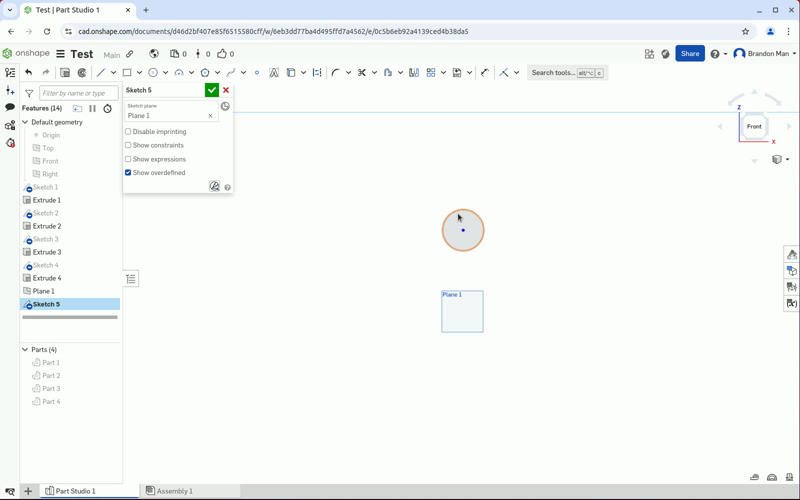
scroll(6)
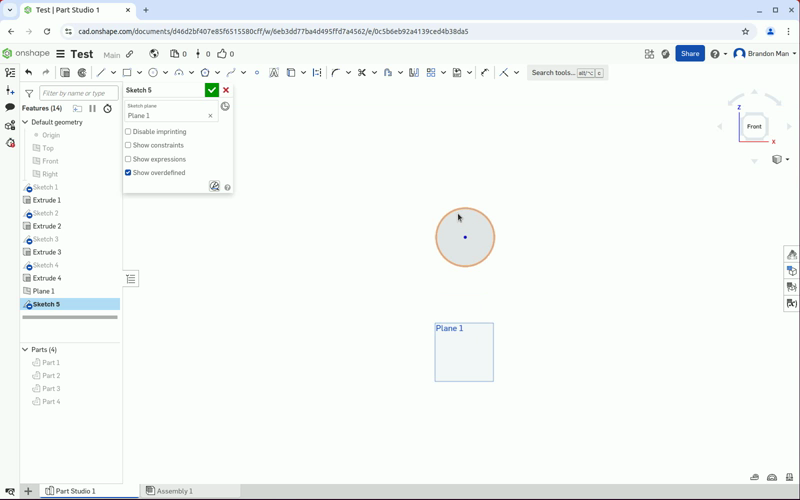
scroll(6)
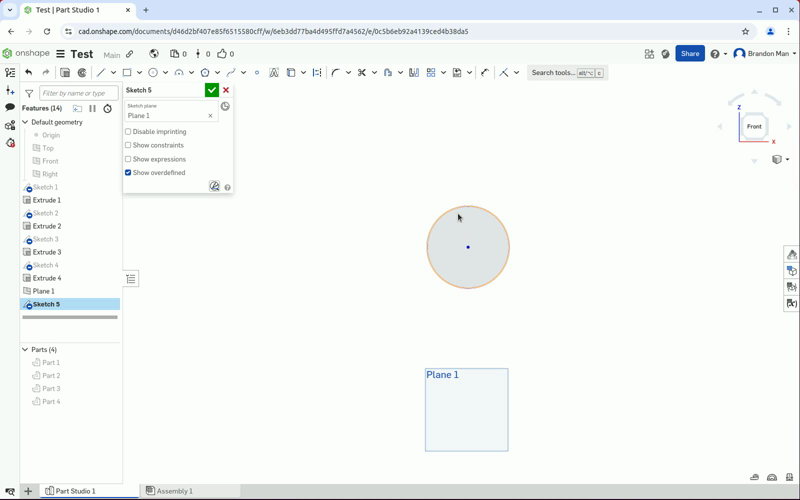
scroll(6)
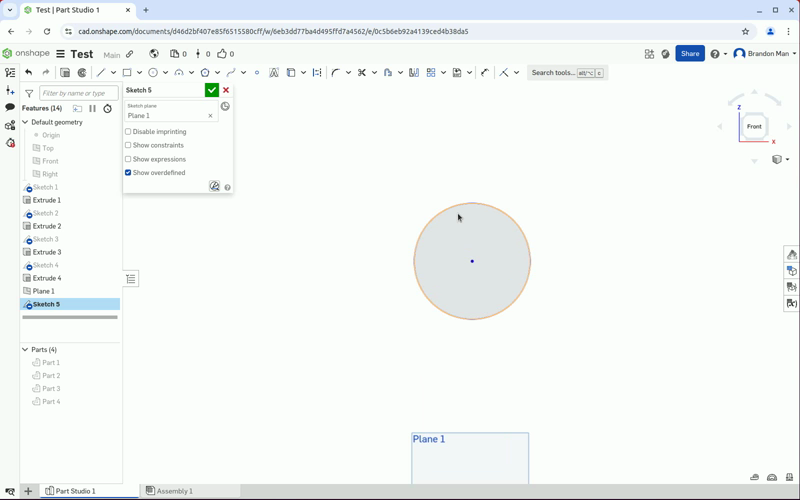
scroll(6)
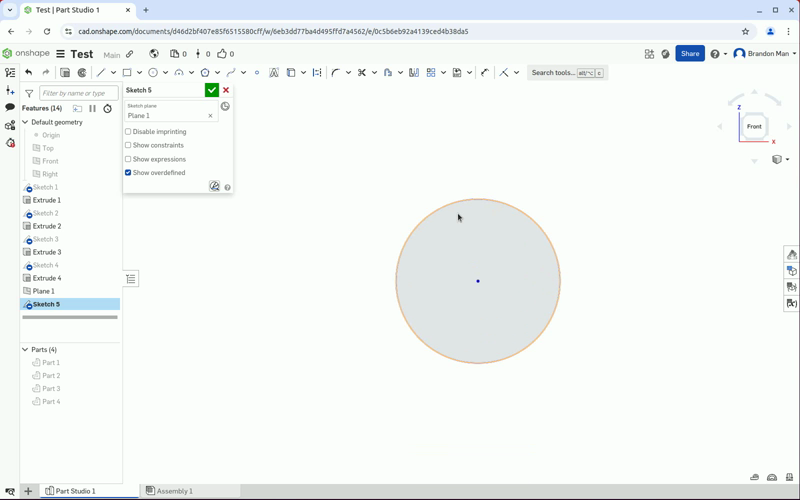
scroll(6)
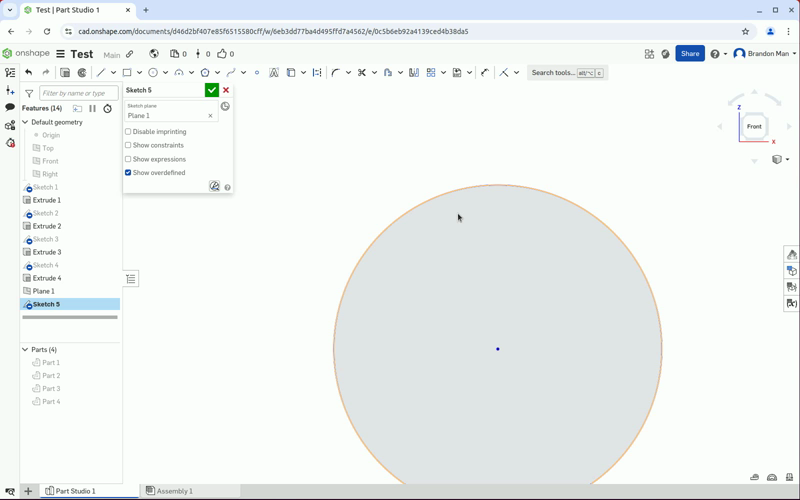
click(458, 213)
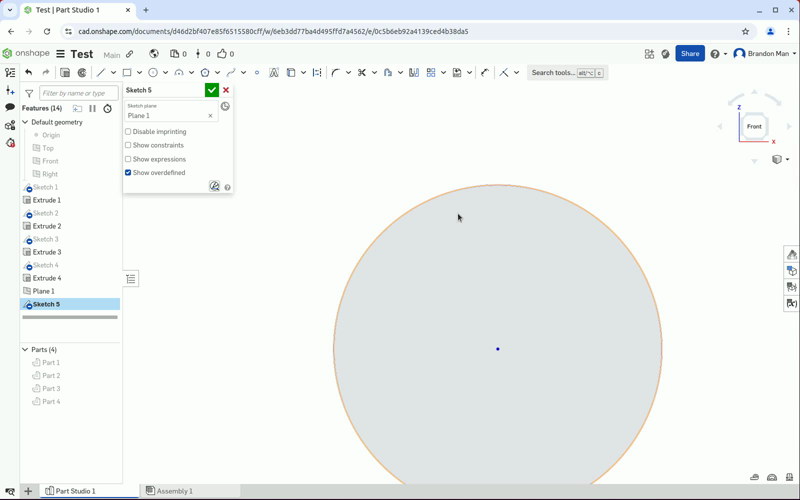
scroll(-6)
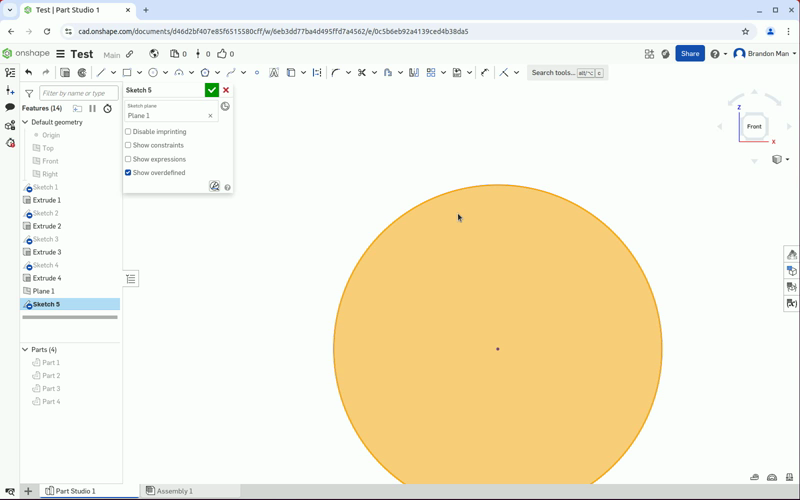
scroll(-6)
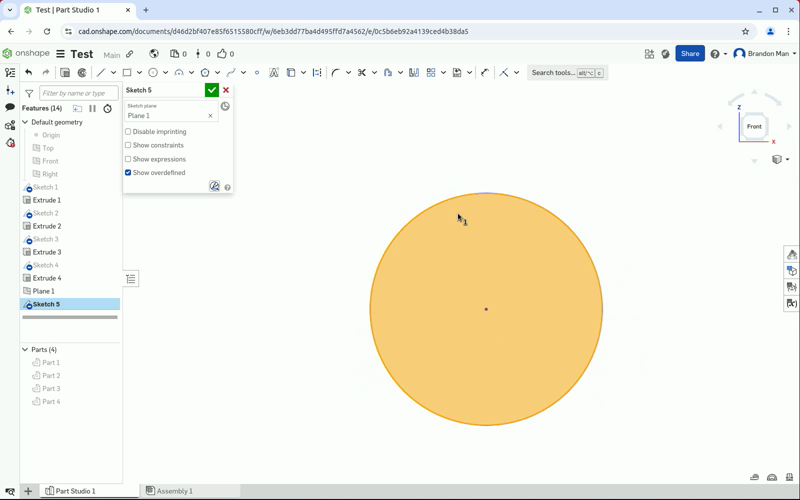
scroll(-6)
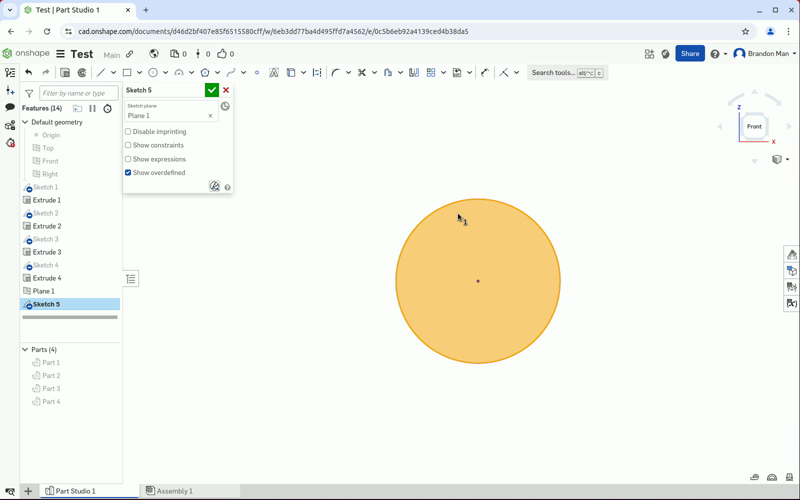
scroll(-6)
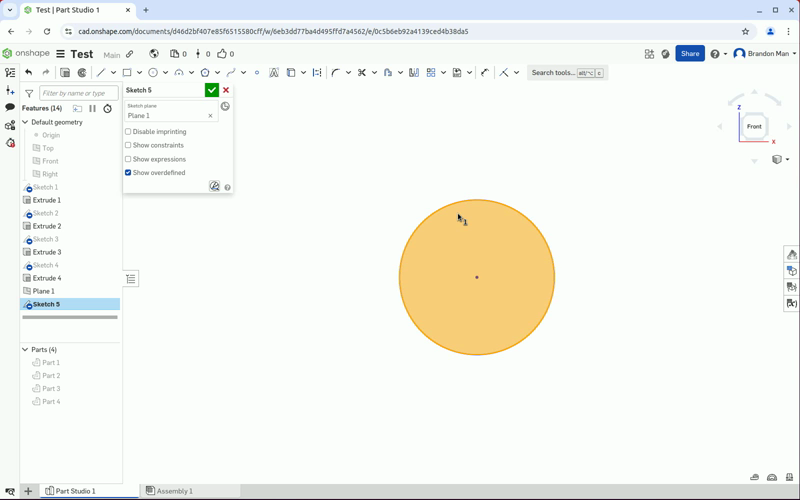
scroll(-6)
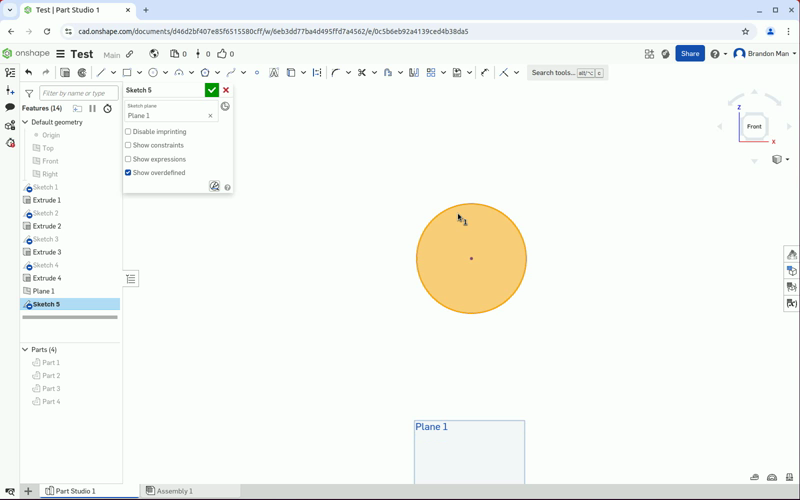
scroll(-6)
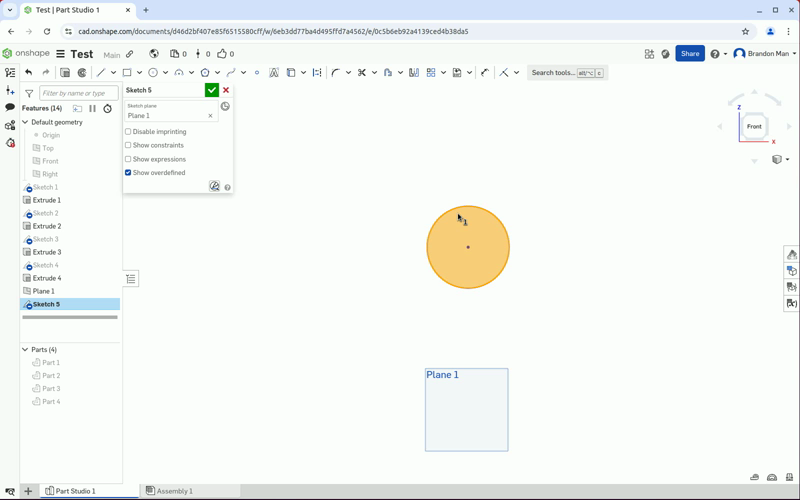
scroll(-6)
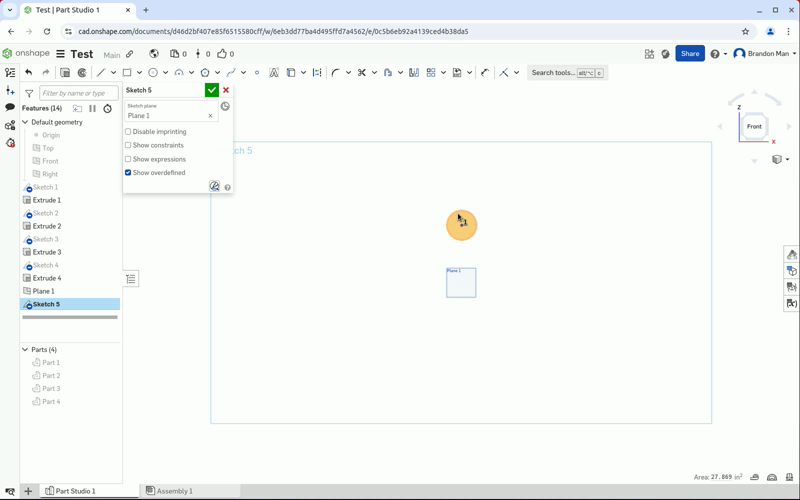
mouse_move(73, 352)
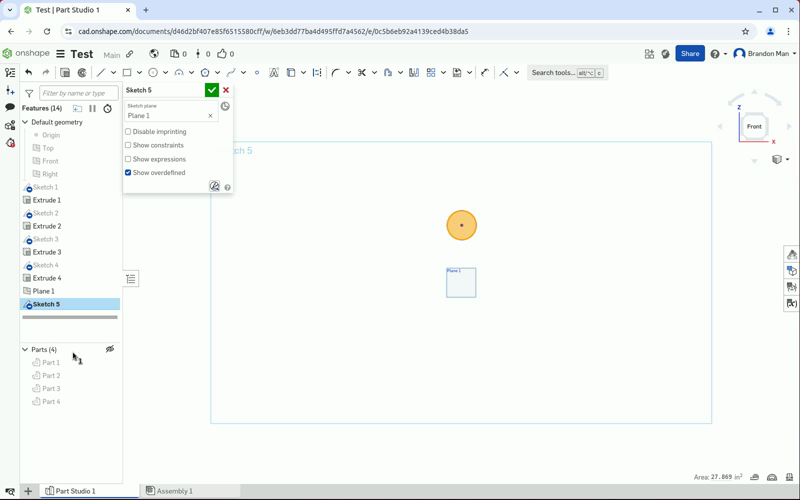
key(shift+y)
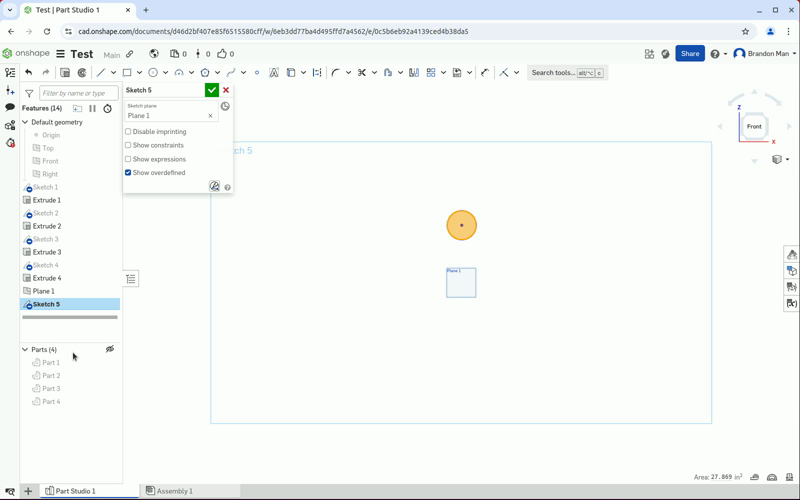
key(shift+e)
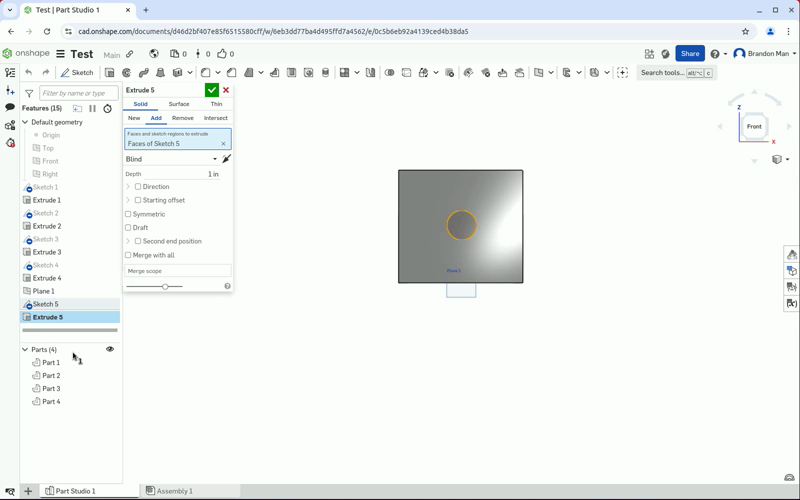
mouse_move(143, 106)
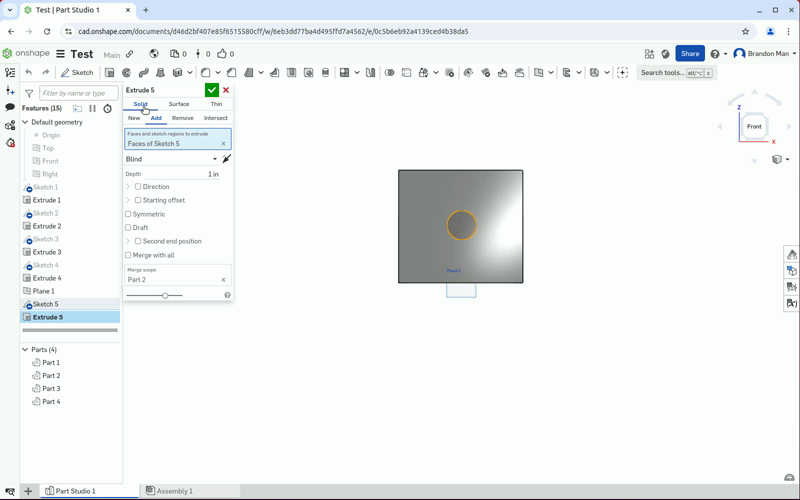
click(143, 106)
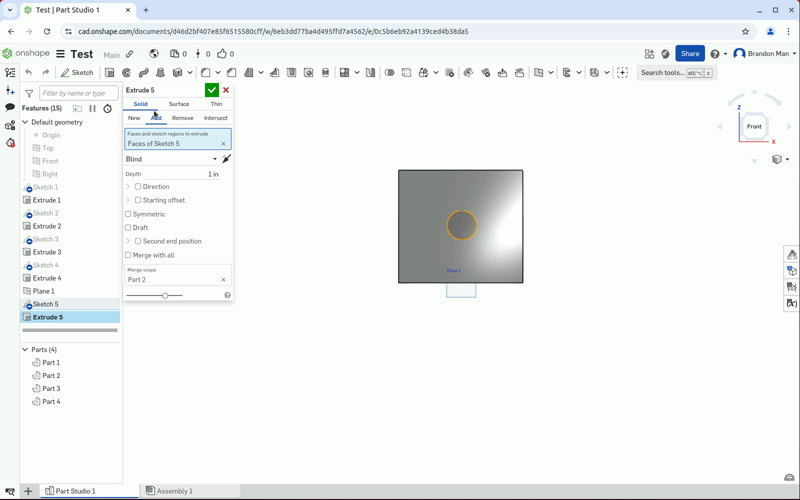
mouse_move(186, 120)
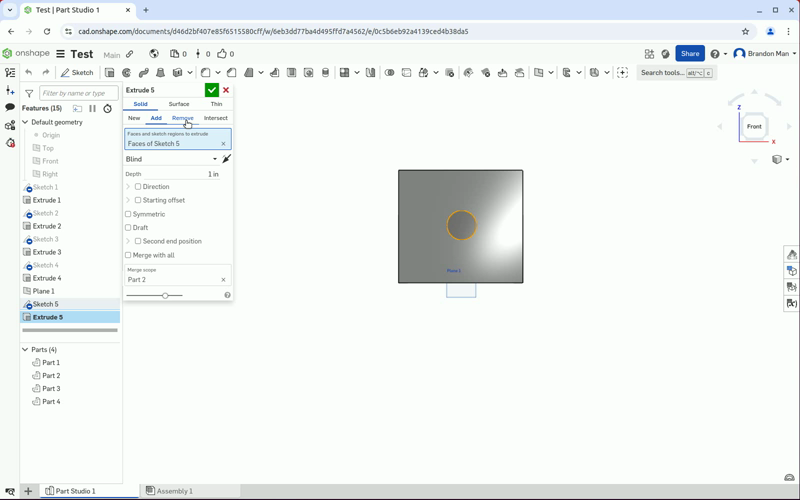
click(186, 120)
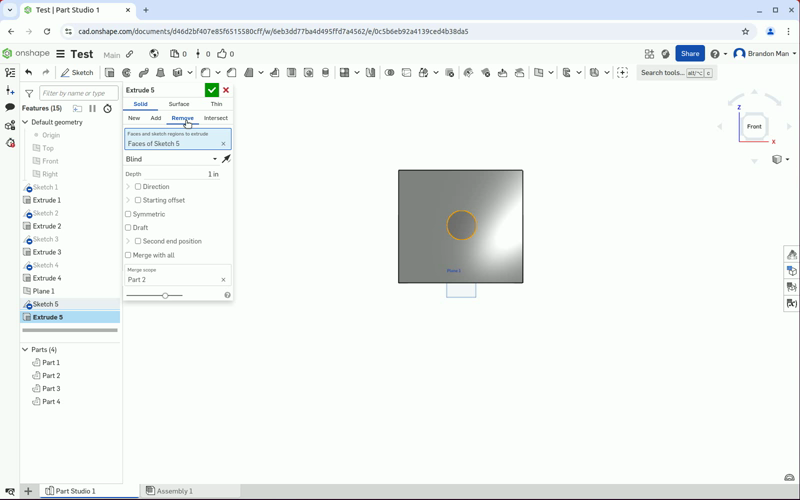
key(tab, 4)
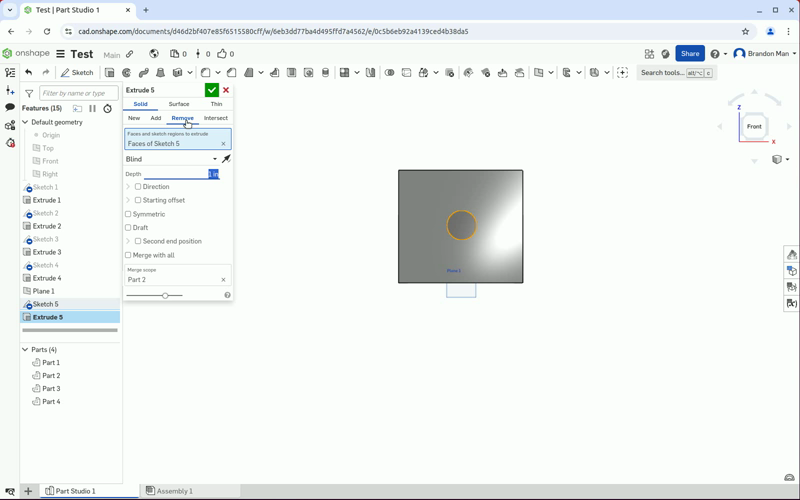
text(30.811)
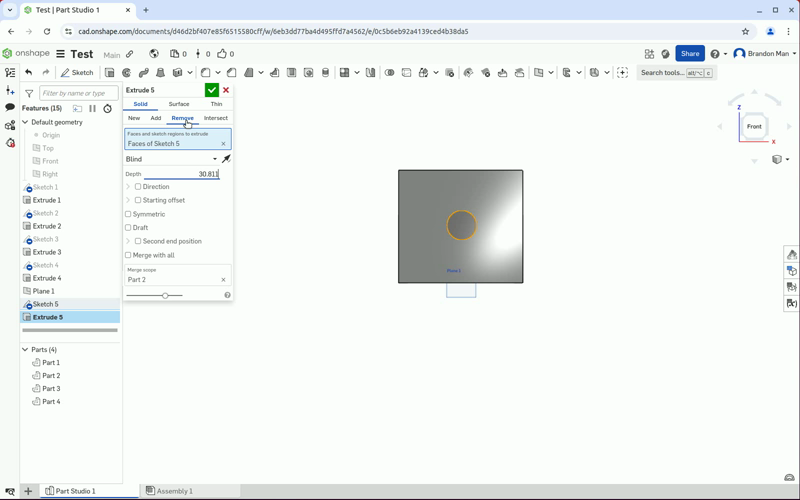
key(tab, 6)
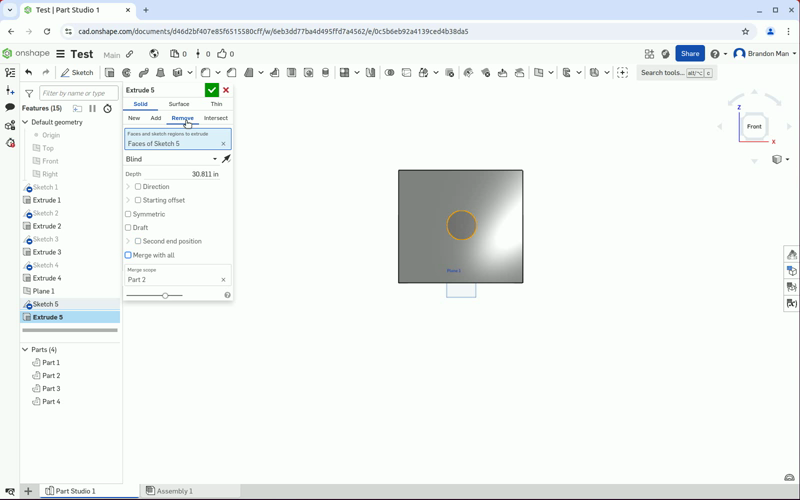
key(space)
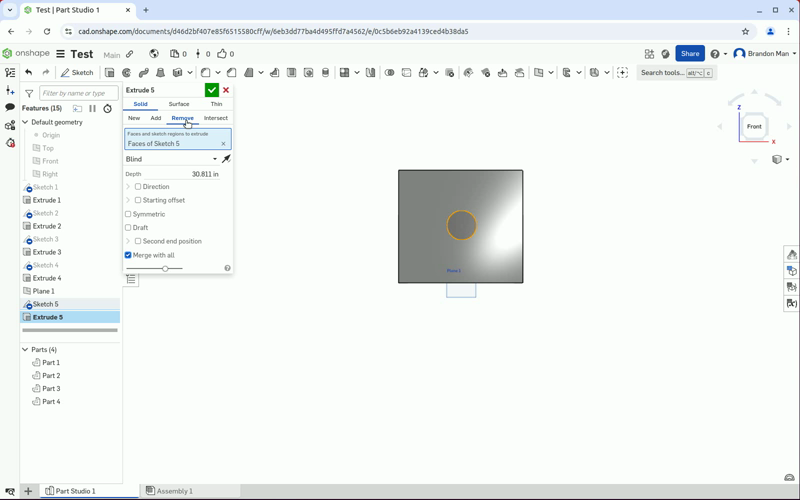
key(enter)
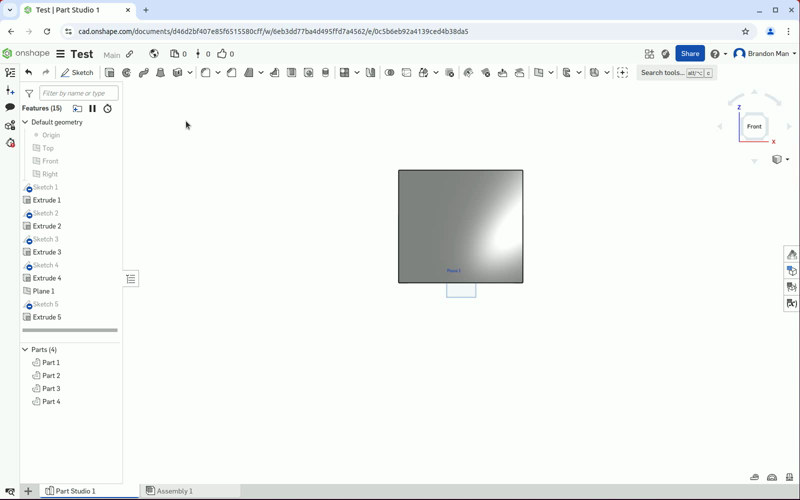
key(shift+h)
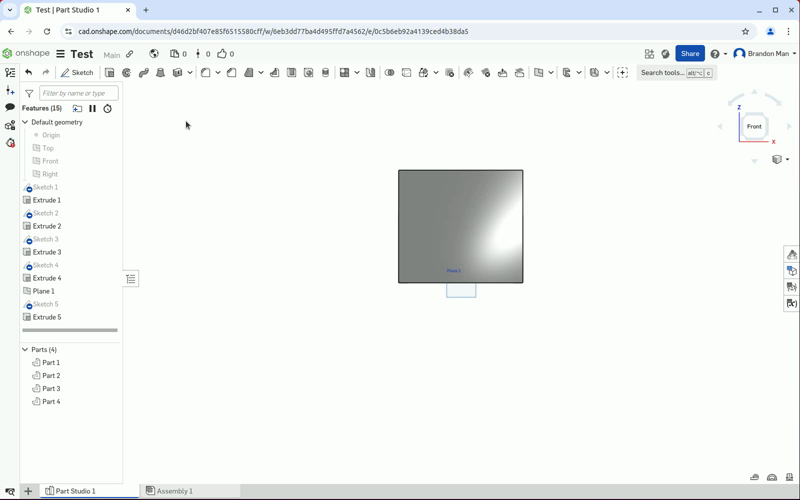
key(shift+h)
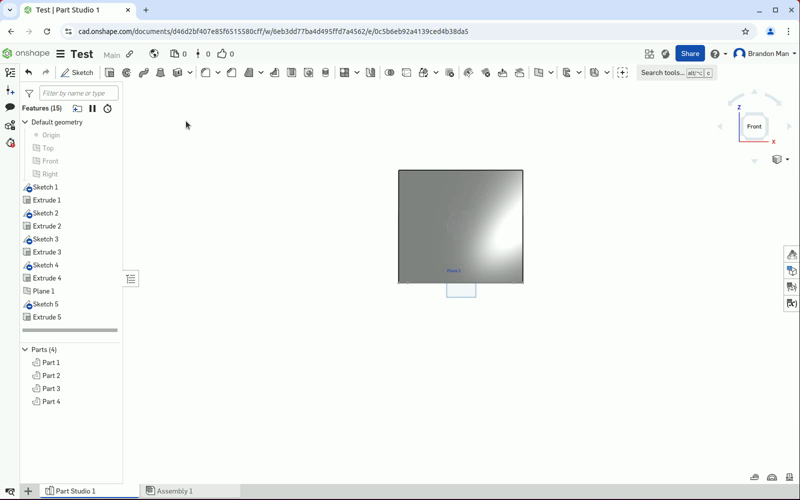
key(shift+7)
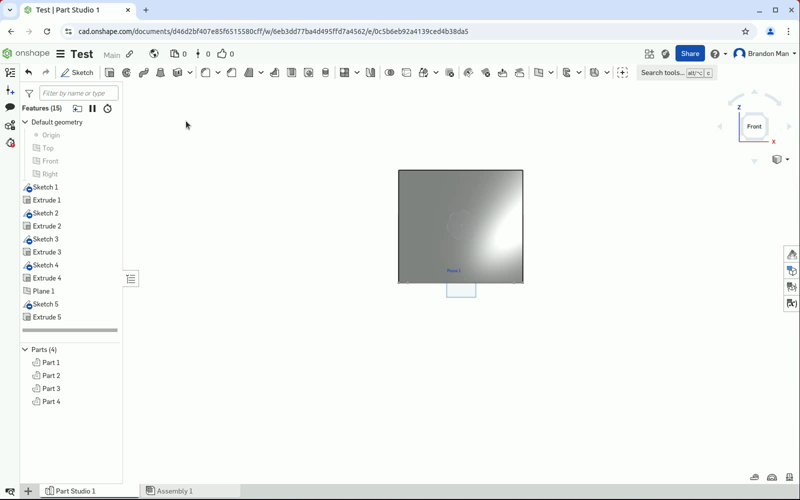
key(left, 2)
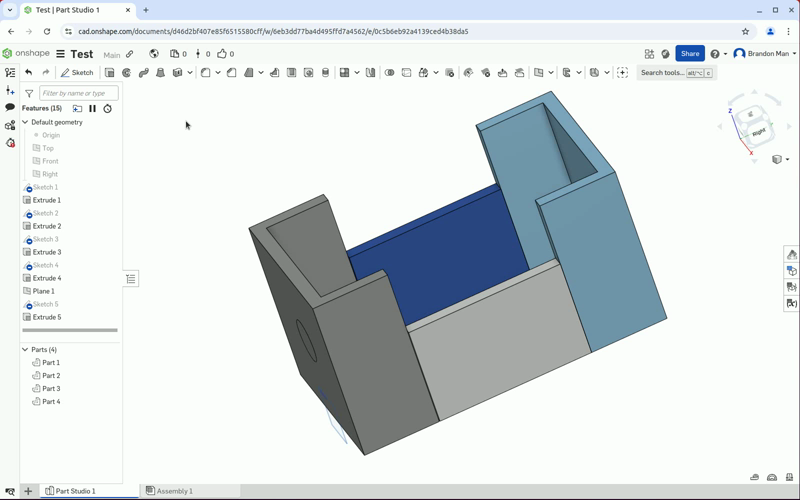
key(down, 2)
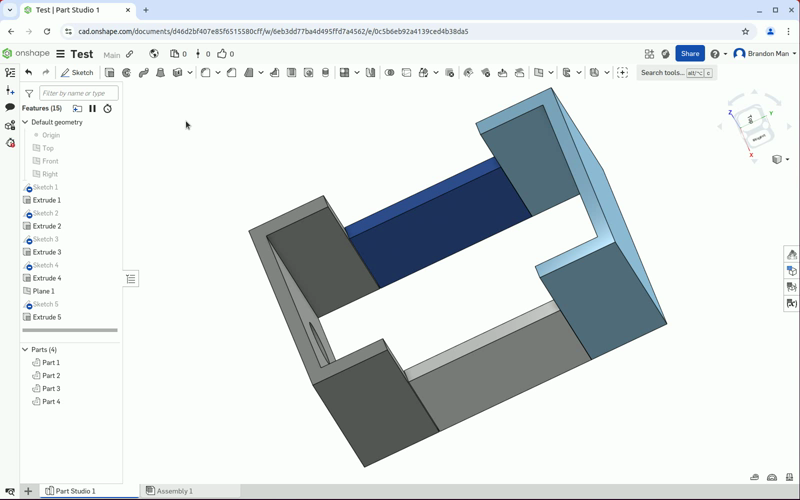
key(up, 2)
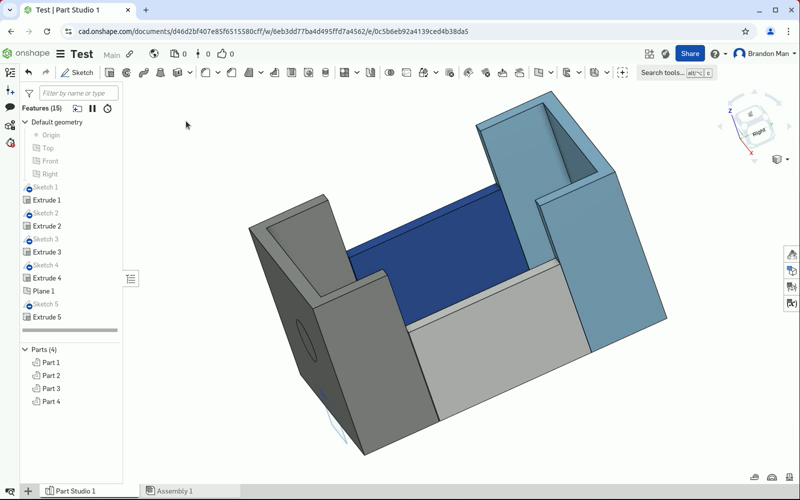
key(right, 2)
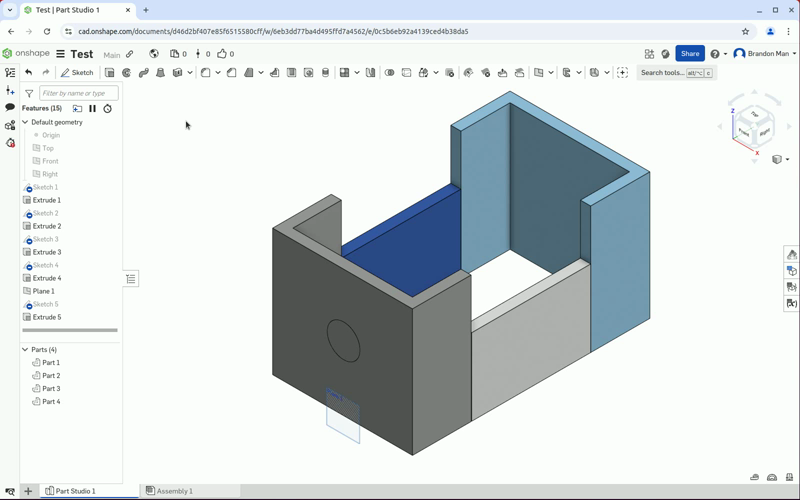
mouse_move(73, 189)
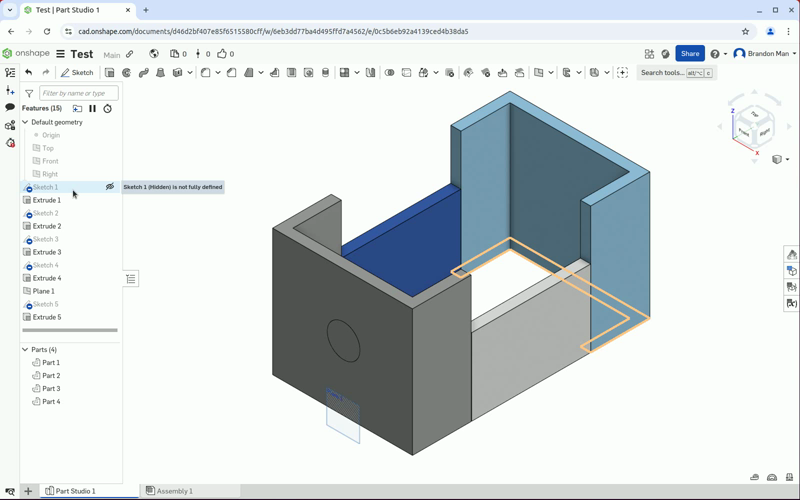
click(73, 189)